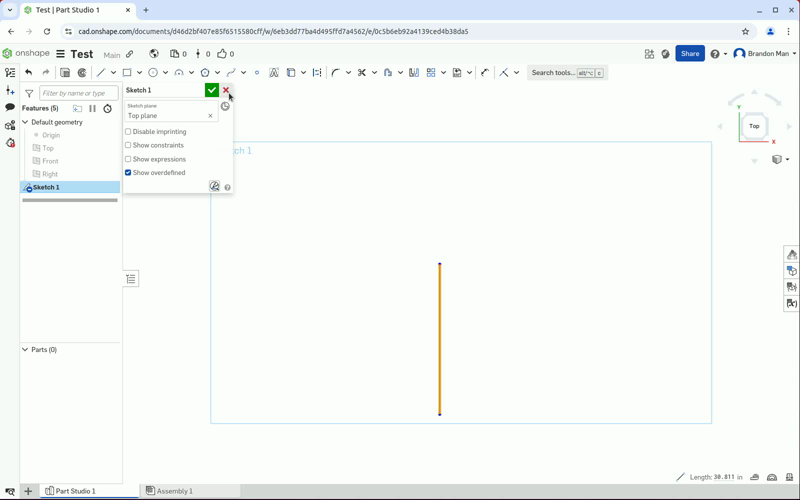
key(shift+h)
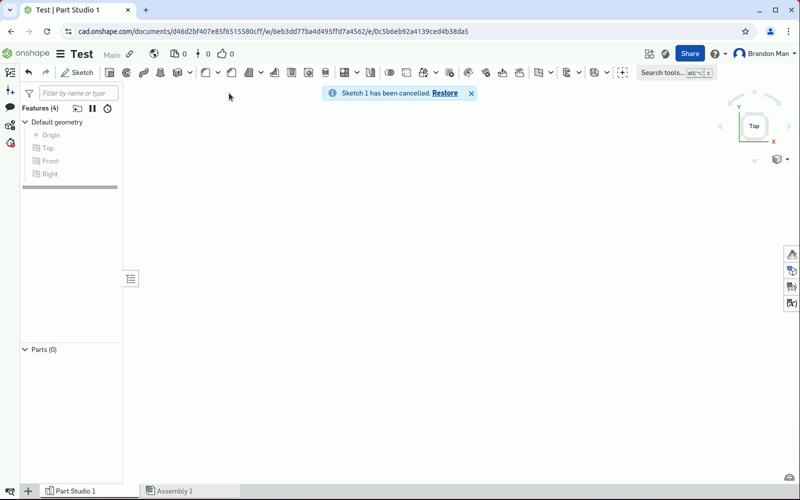
mouse_move(73, 352)
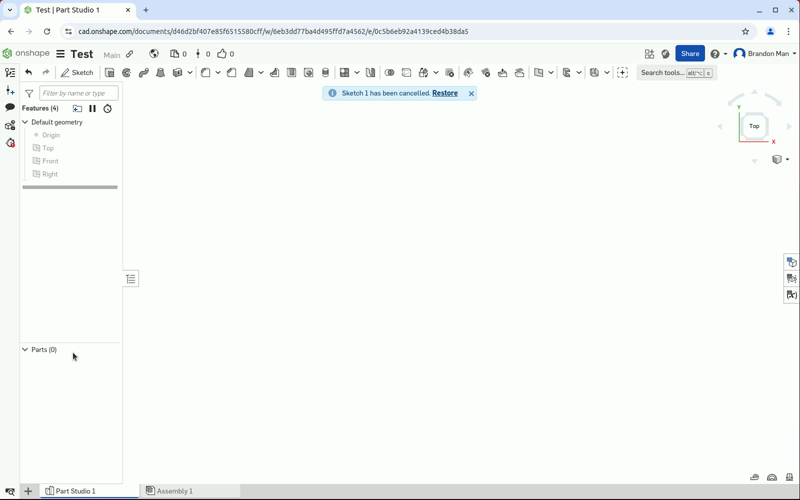
key(y)
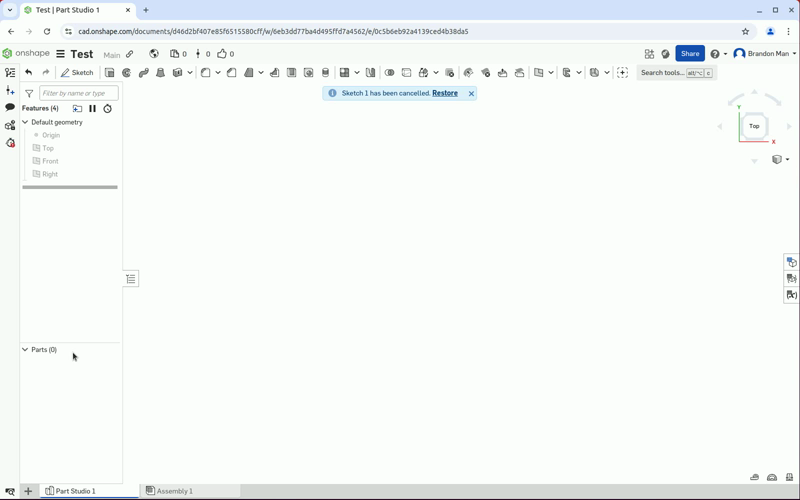
key(shift+p)
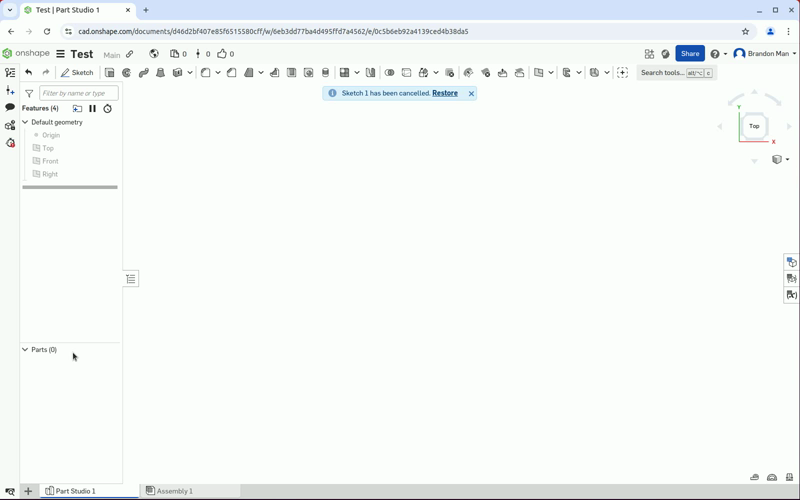
key(space)
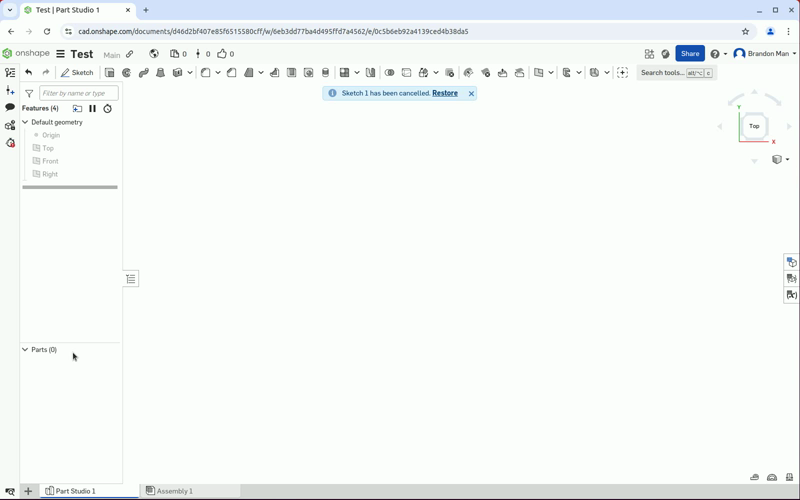
key_down(shift)
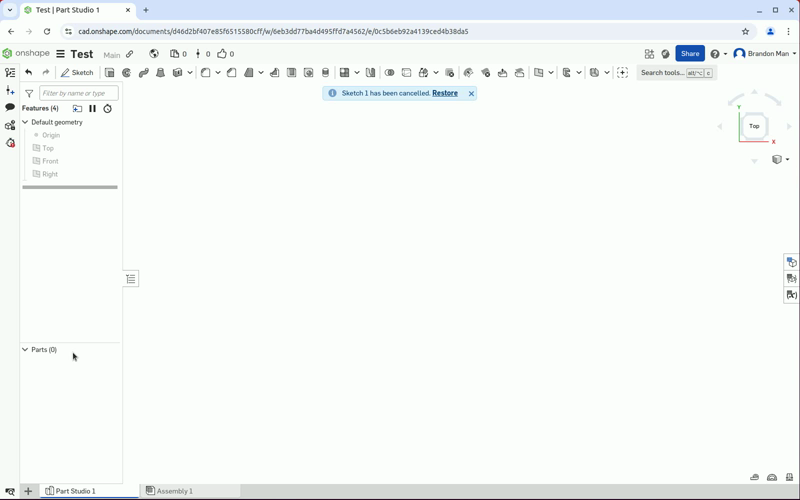
key(up)
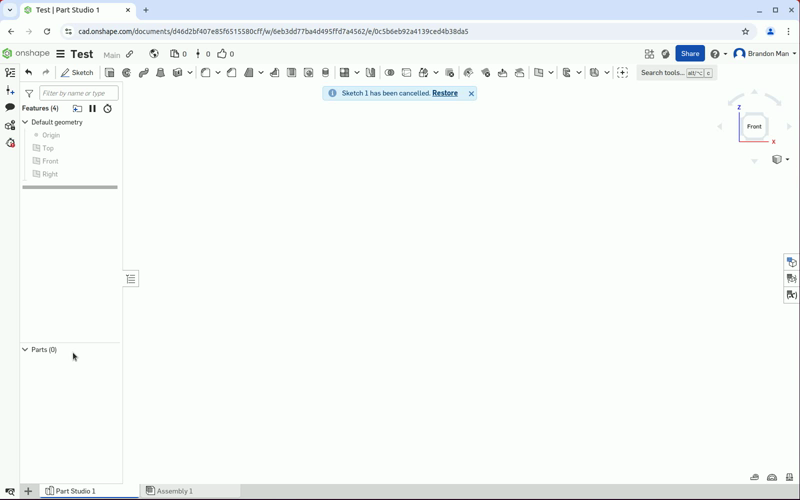
key_up(shift)
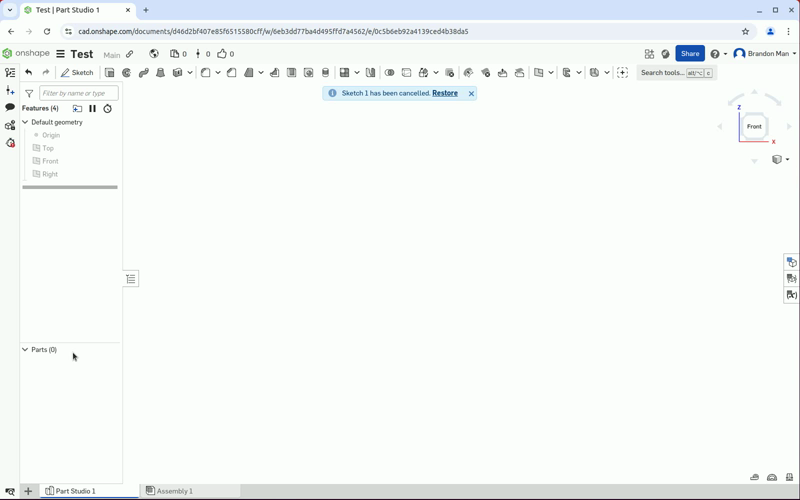
key(space)
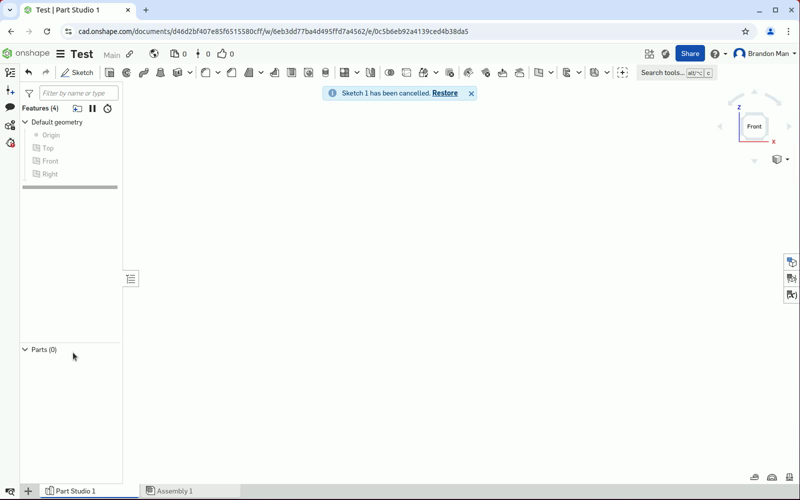
key_down(shift)
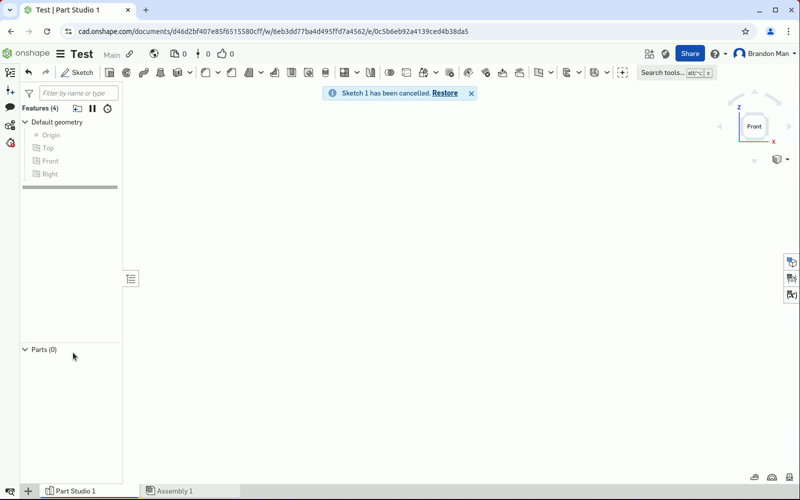
key(left)
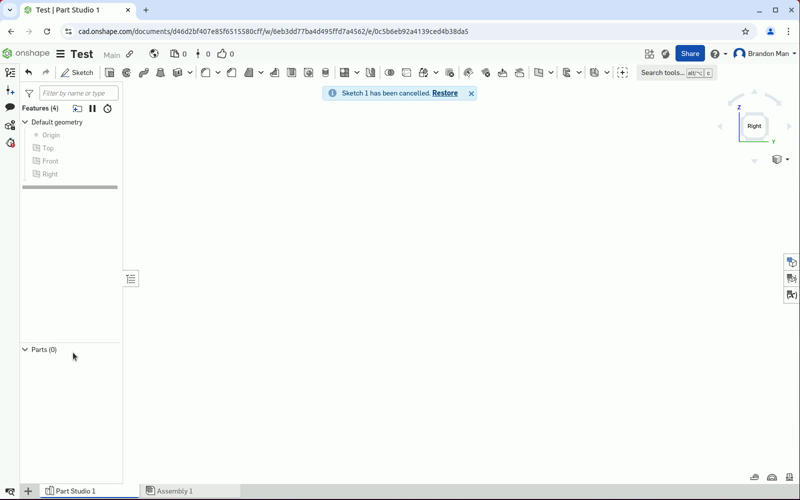
key_up(shift)
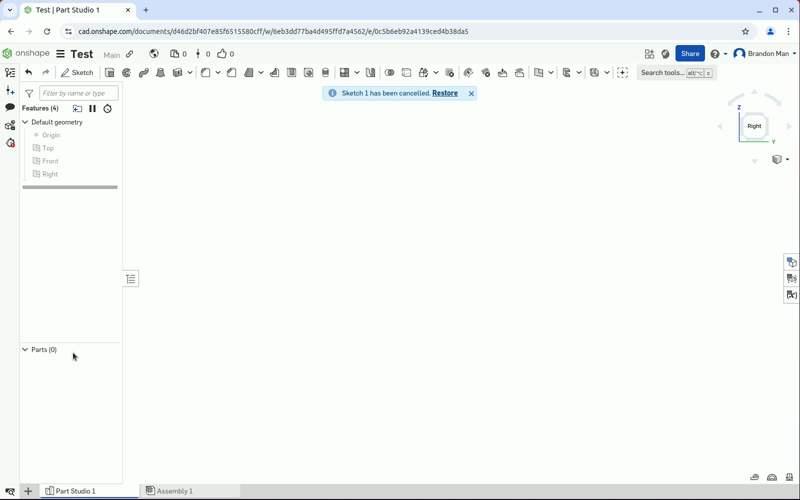
mouse_move(73, 352)
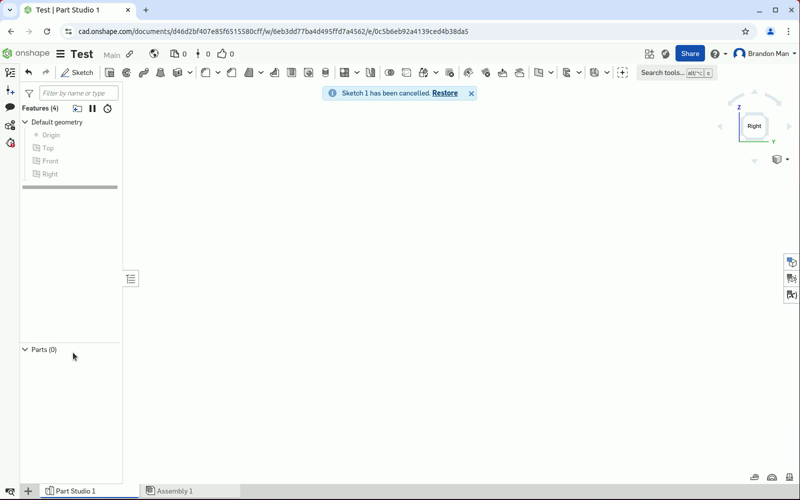
key(shift+y)
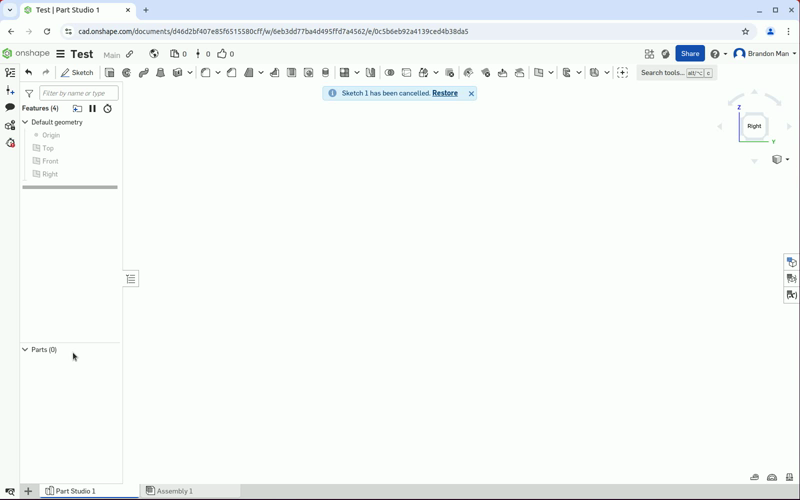
key(shift+s)
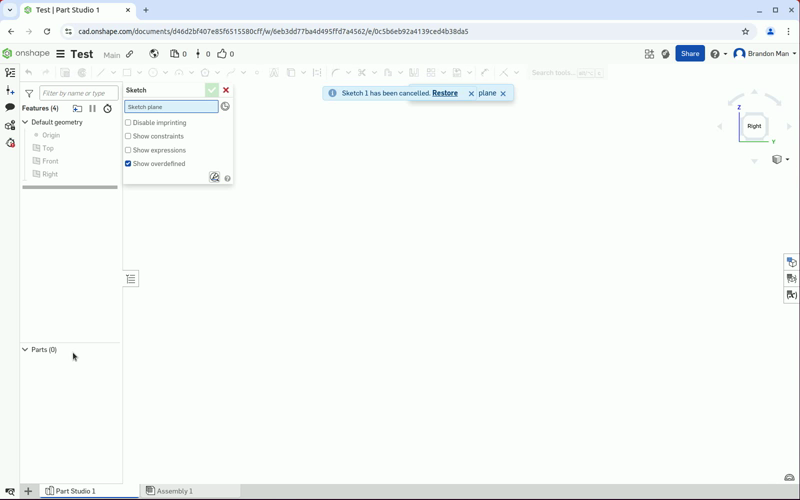
mouse_move(73, 176)
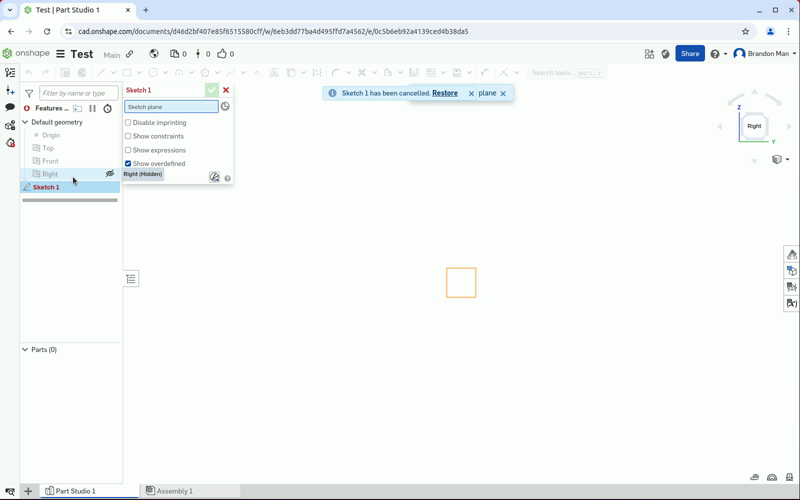
click(73, 176)
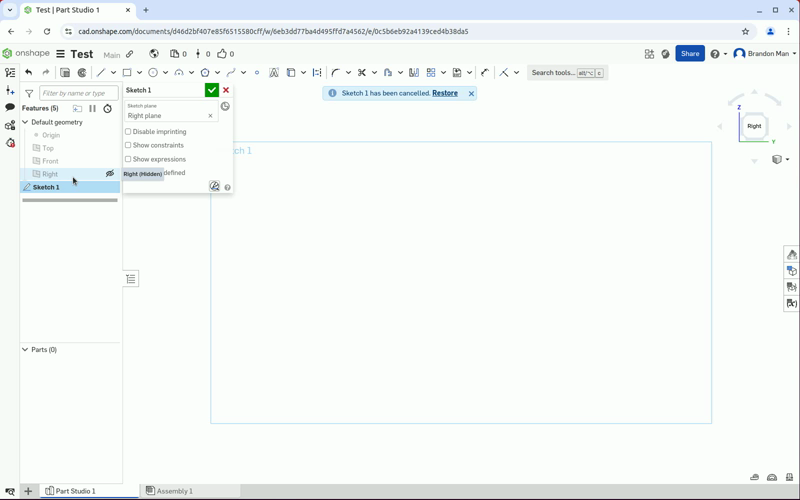
mouse_move(73, 352)
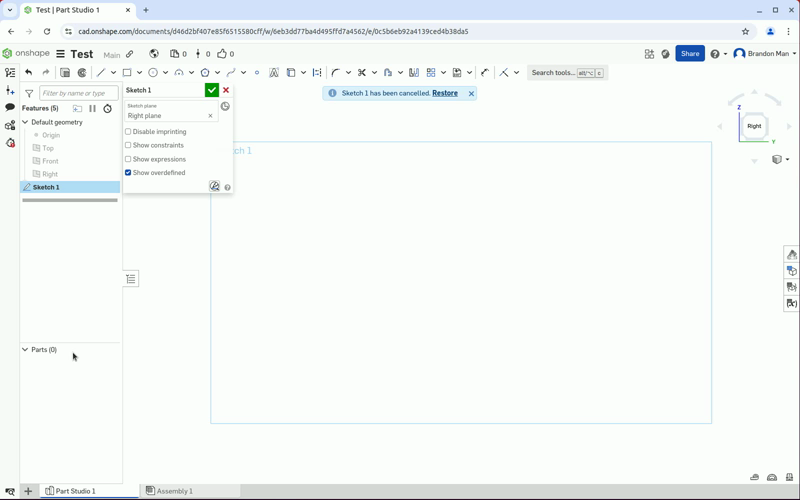
key(y)
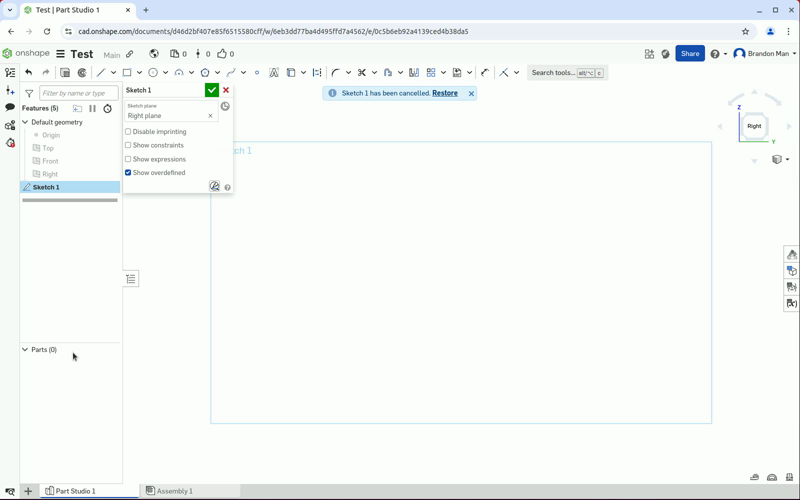
key(l)
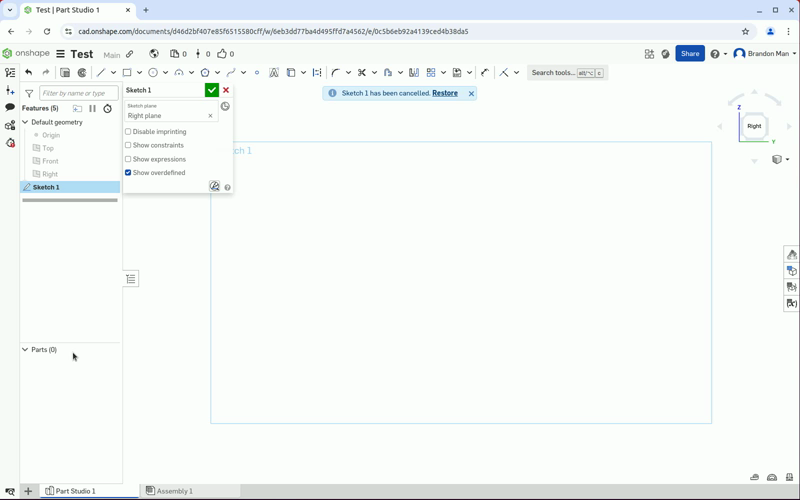
key_down(shift)
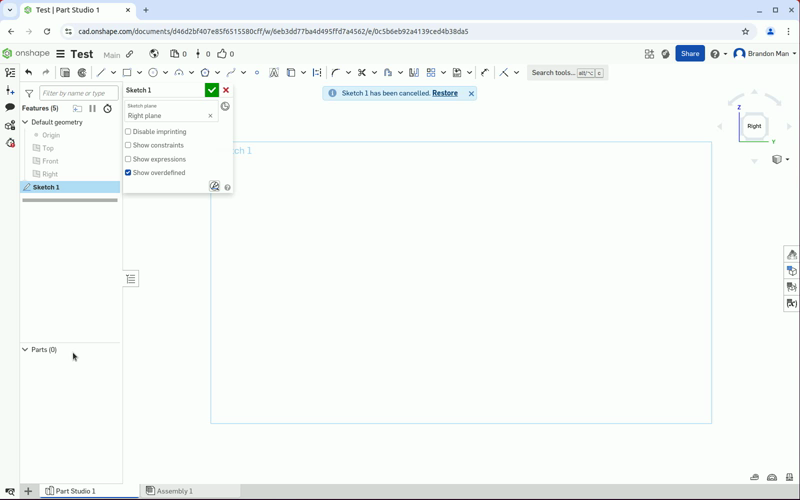
mouse_move(460, 282)
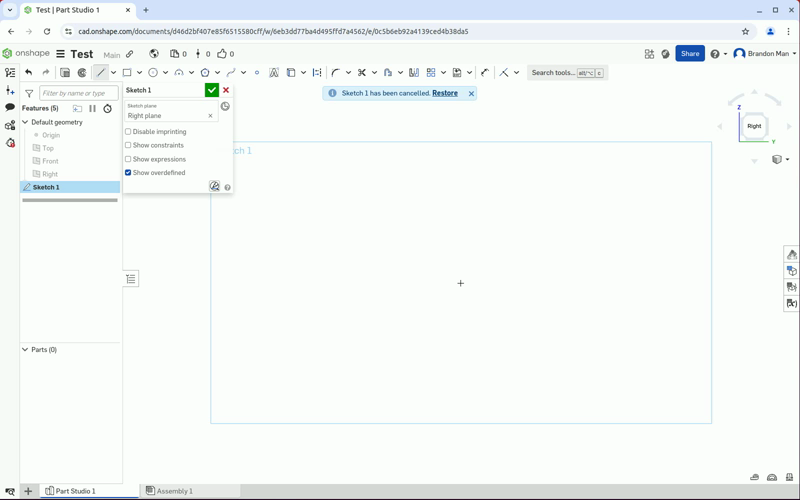
click(460, 282)
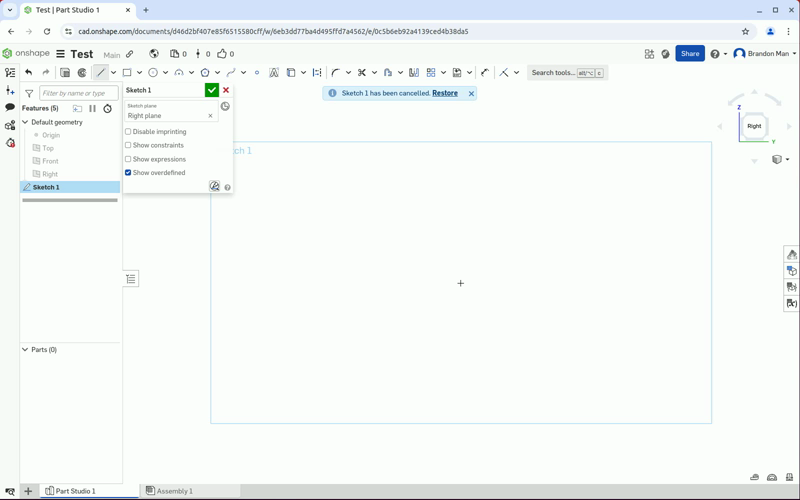
key_up(shift)
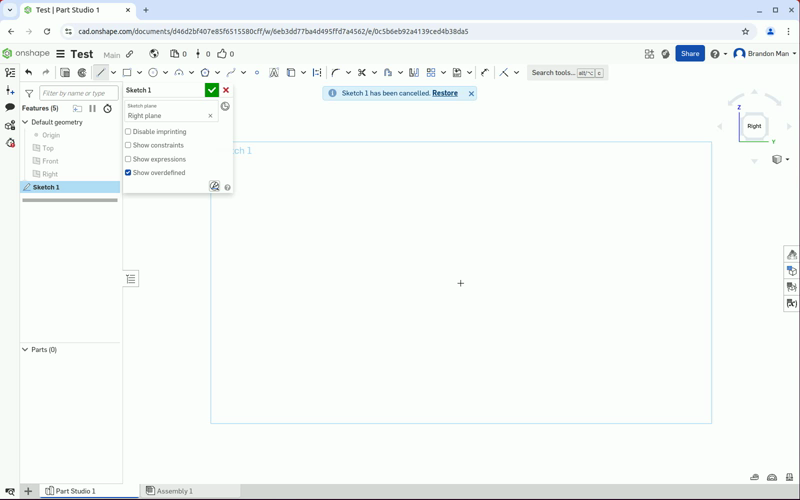
key_down(shift)
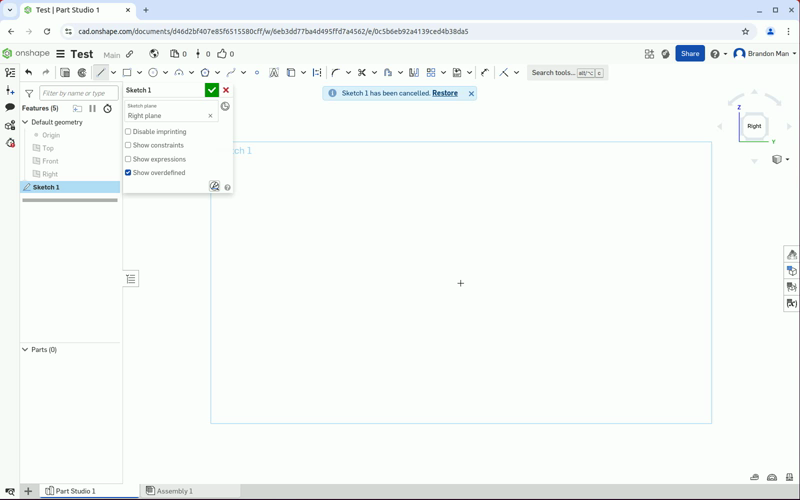
mouse_move(551, 282)
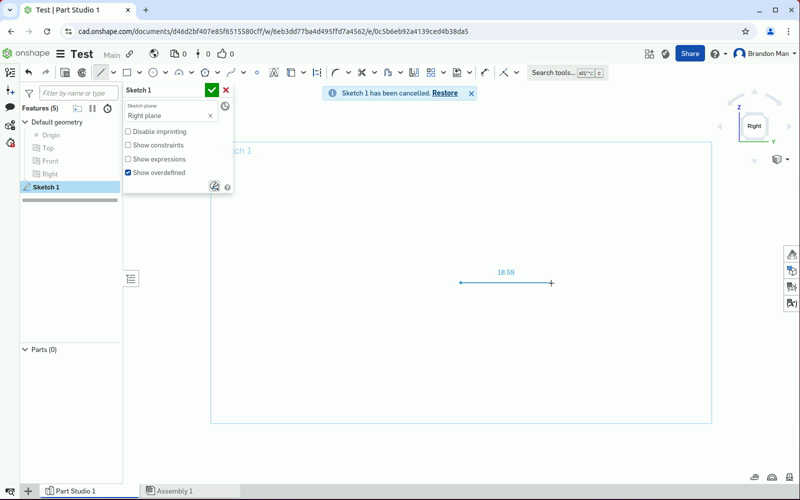
click(551, 282)
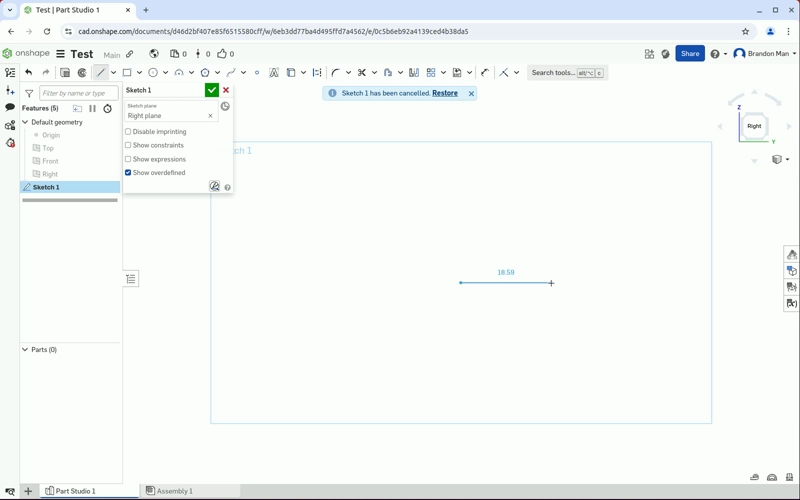
key_up(shift)
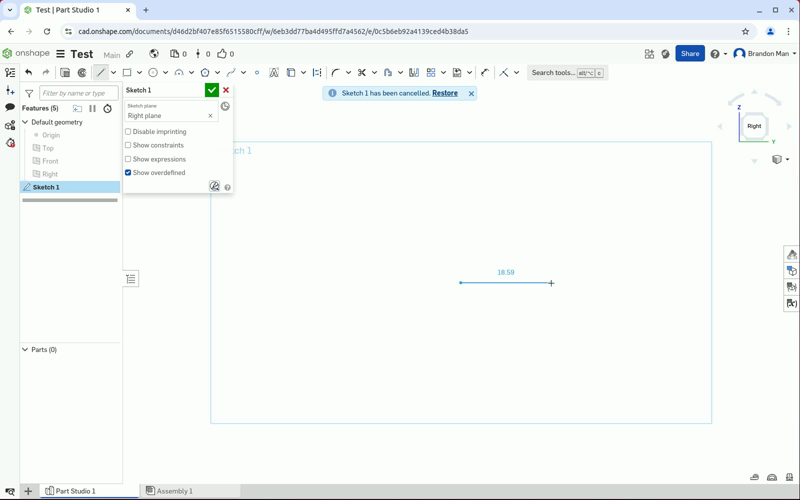
key_down(shift)
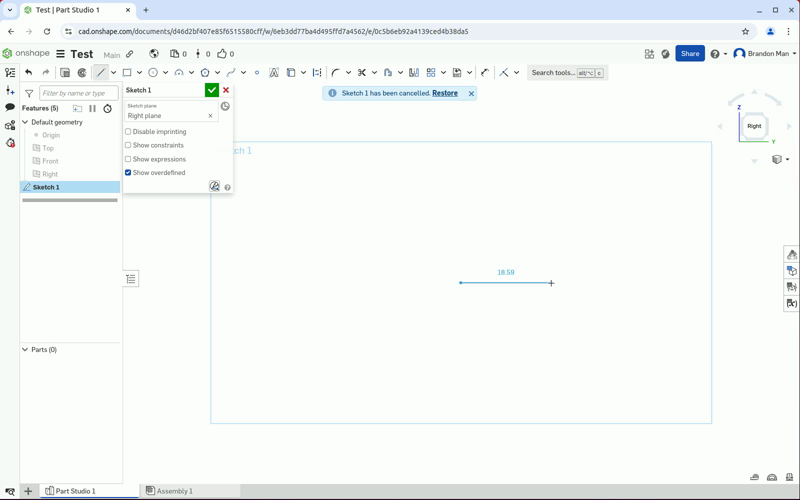
mouse_move(551, 192)
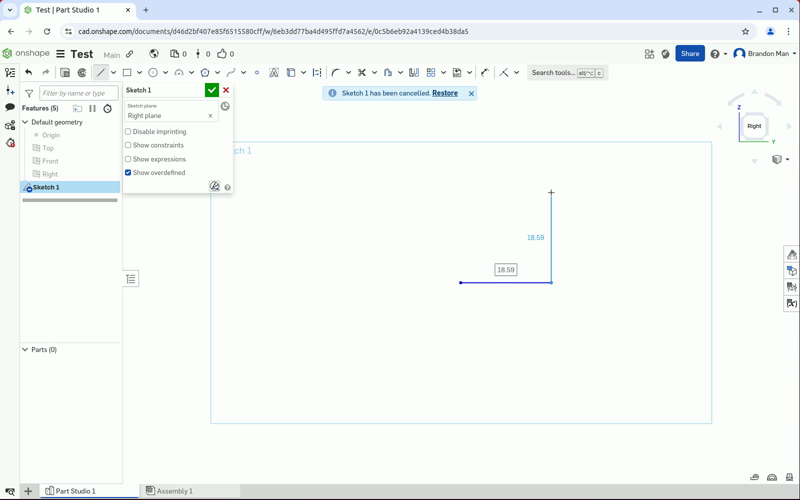
click(551, 192)
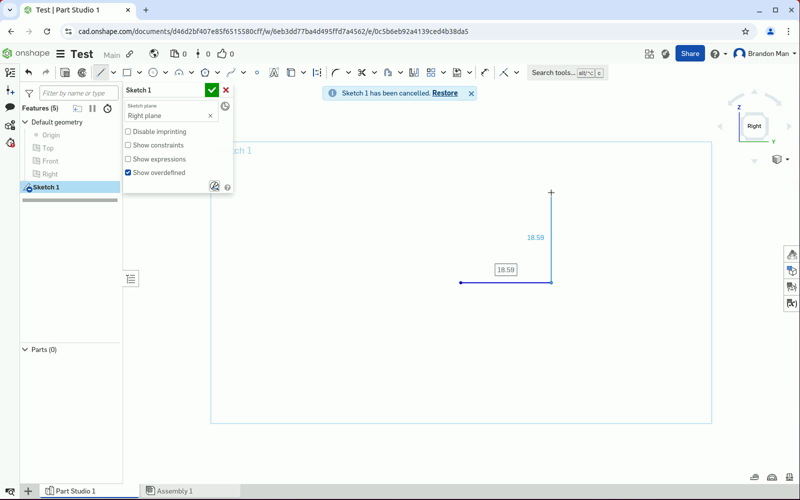
key_up(shift)
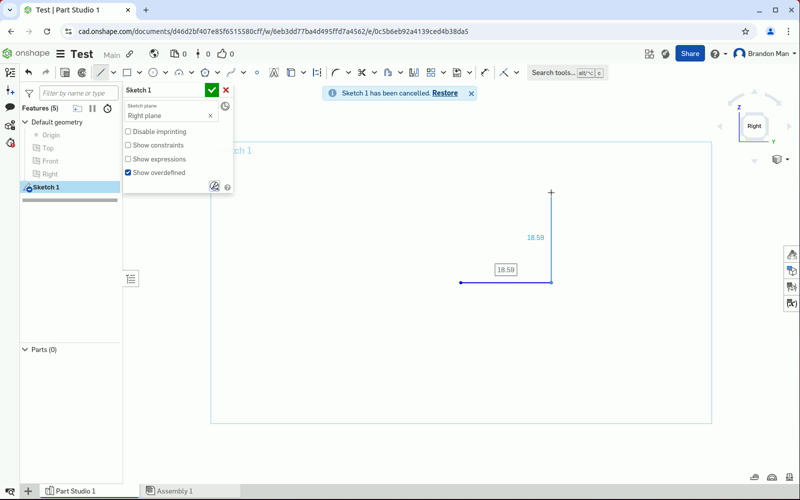
key_down(shift)
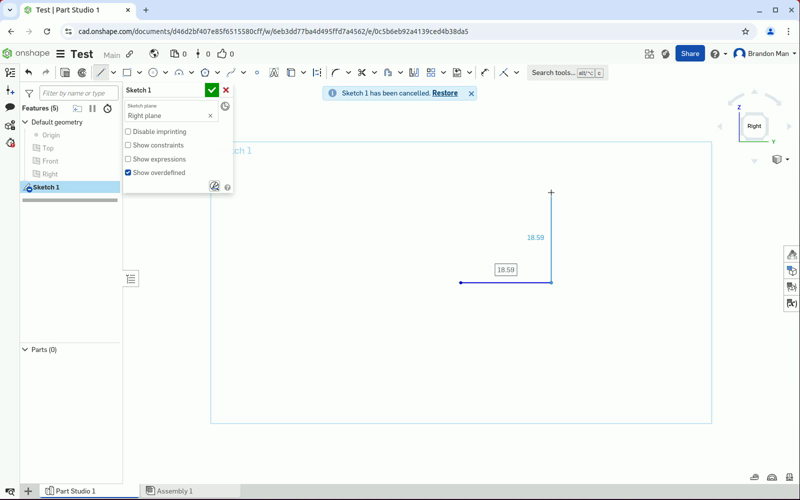
mouse_move(460, 192)
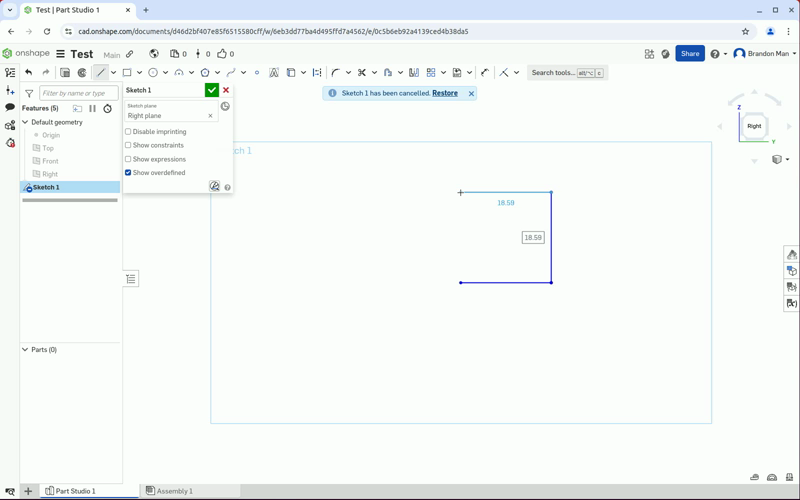
click(460, 192)
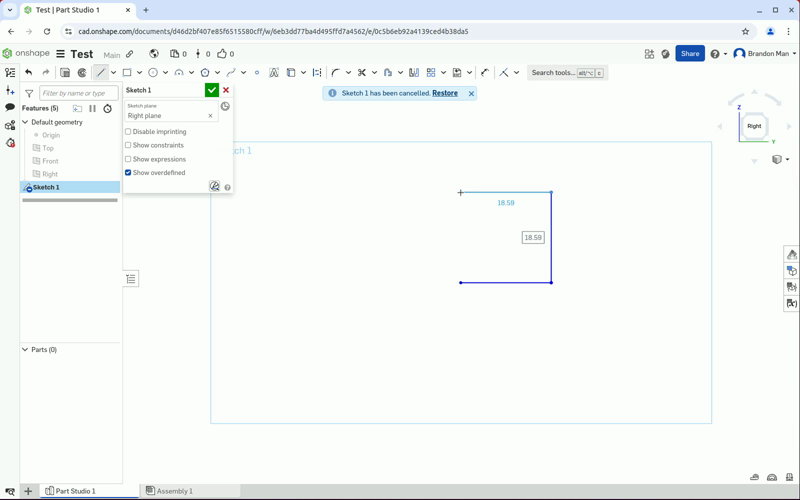
key_up(shift)
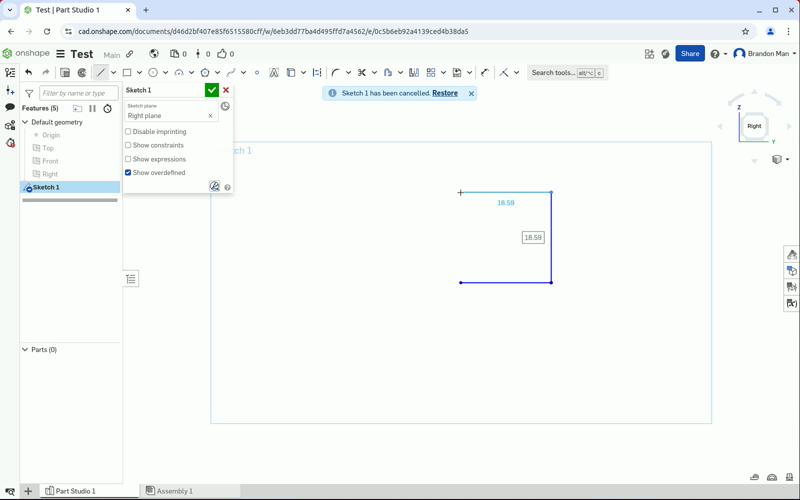
key_down(shift)
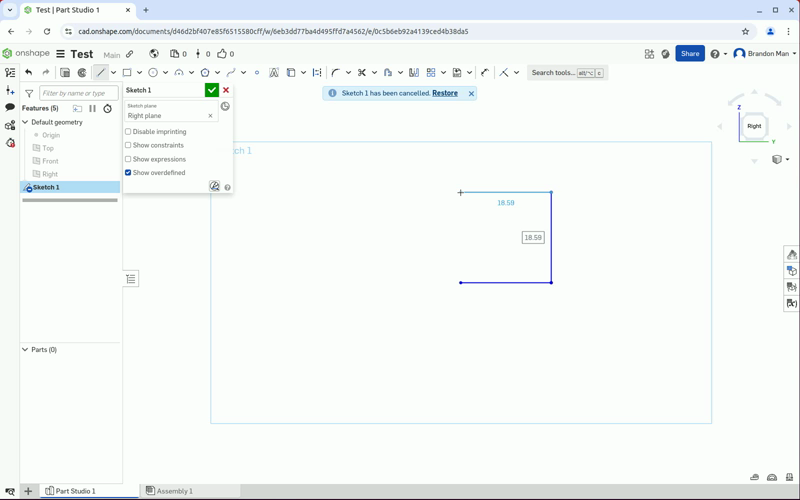
mouse_move(460, 282)
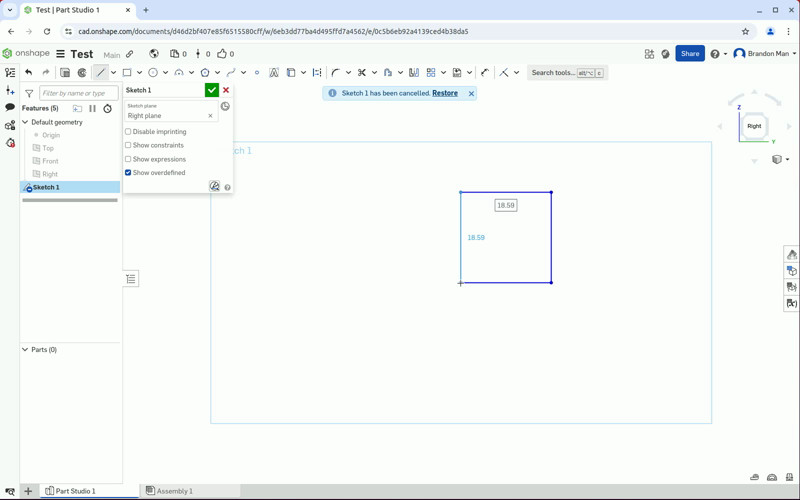
key_up(shift)
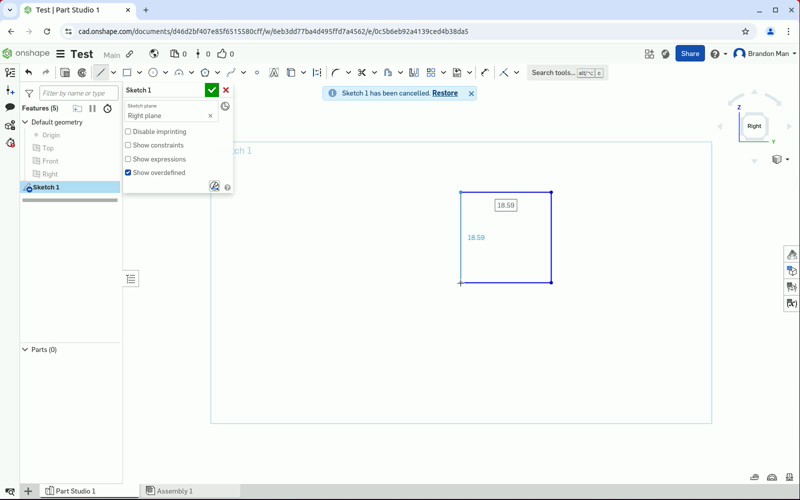
click(460, 282)
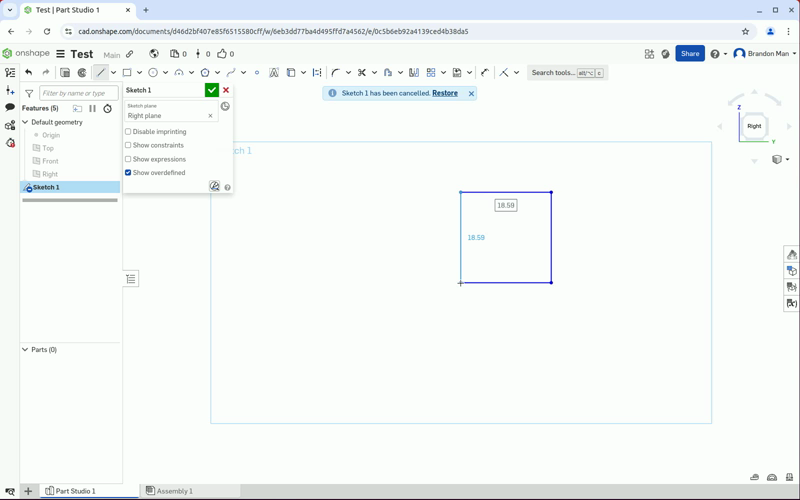
key(esc)
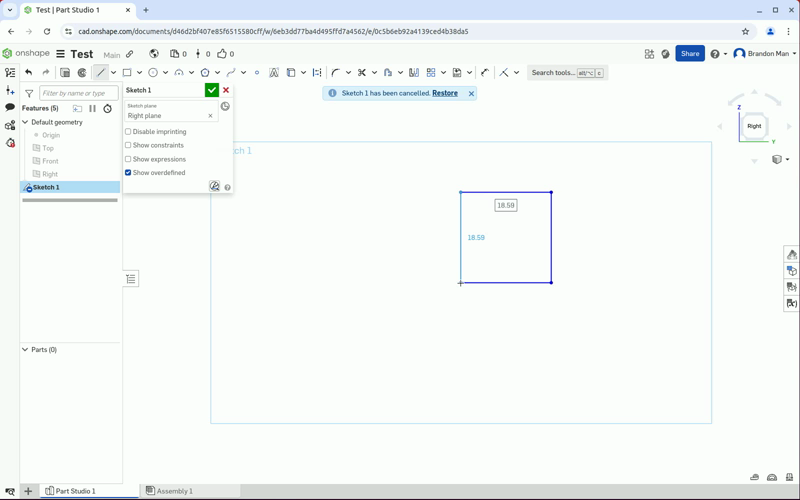
mouse_move(530, 209)
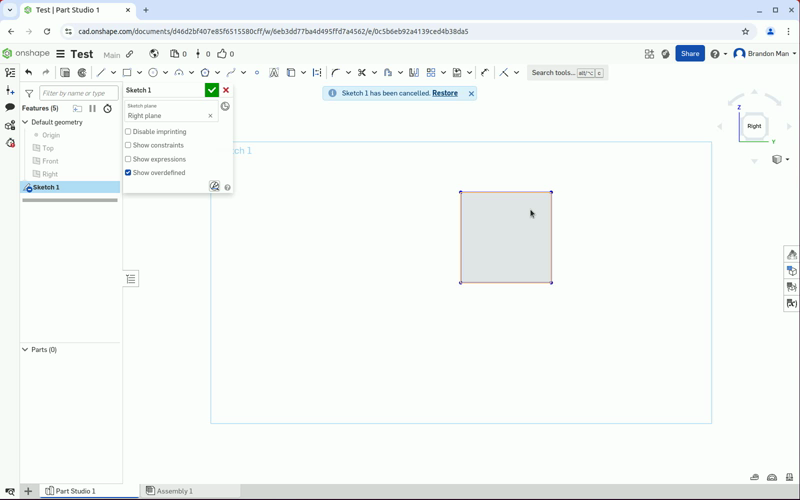
click(530, 209)
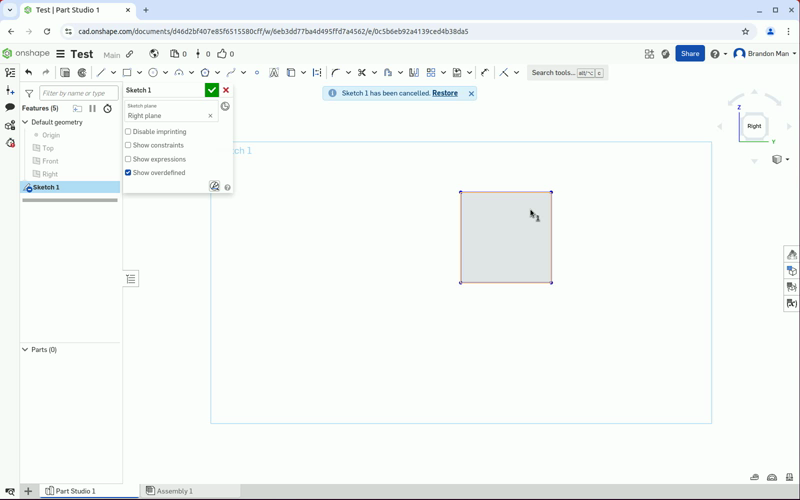
mouse_move(73, 352)
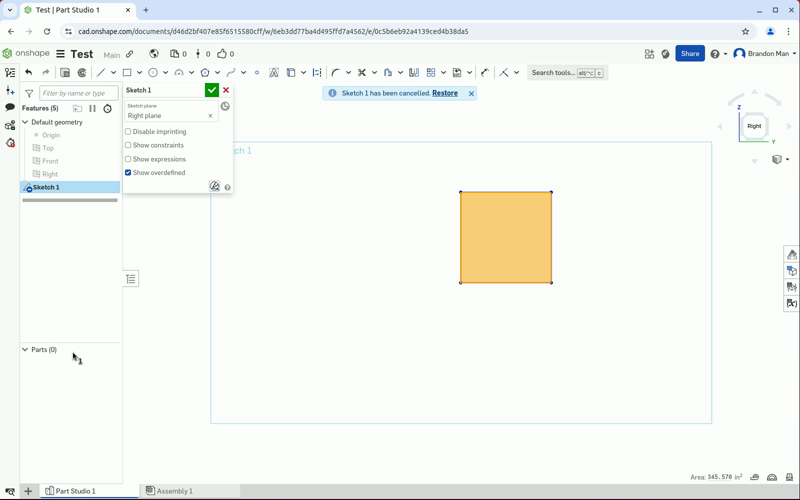
key(shift+y)
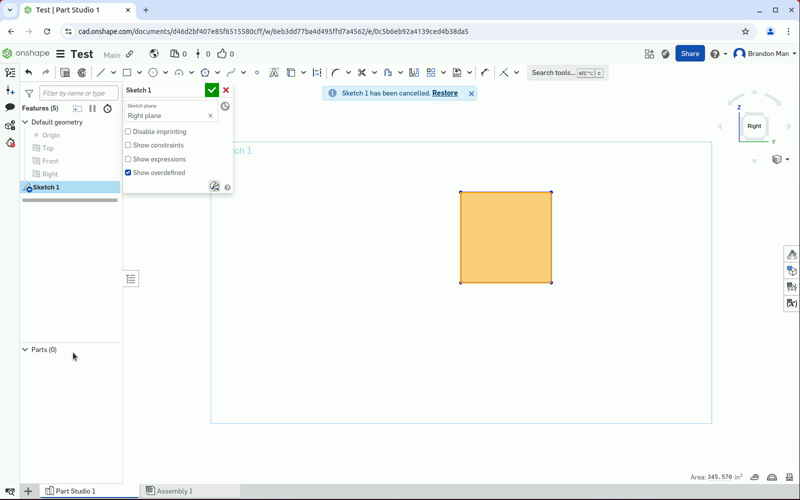
key(shift+e)
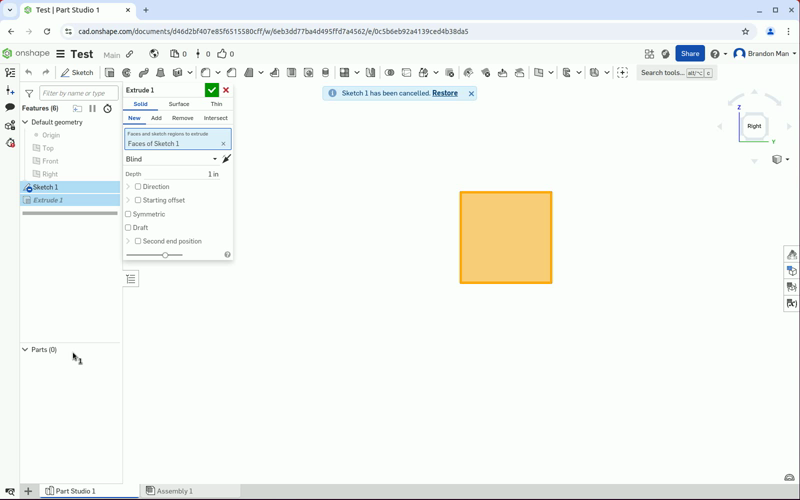
mouse_move(143, 106)
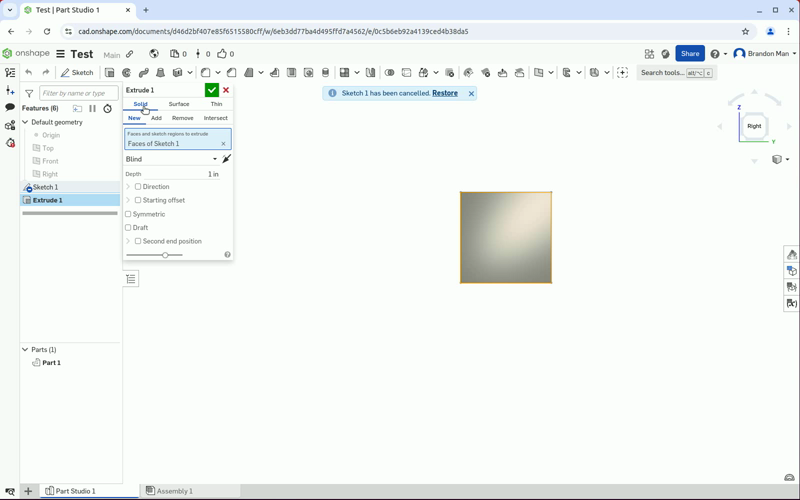
click(143, 106)
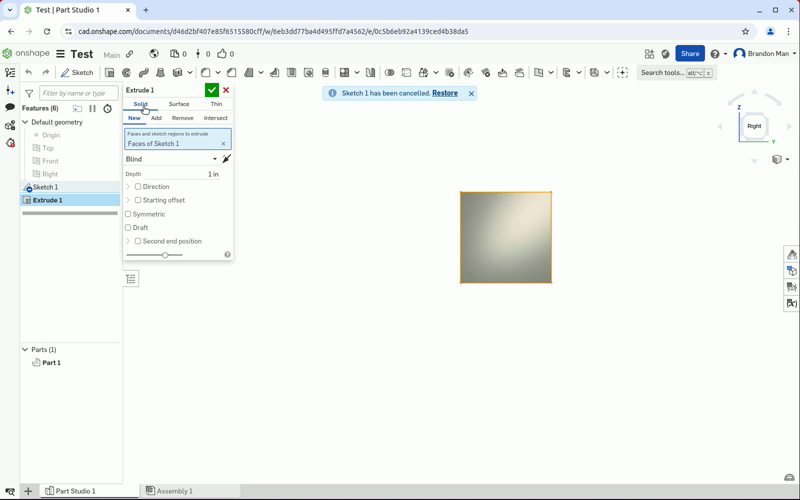
mouse_move(137, 120)
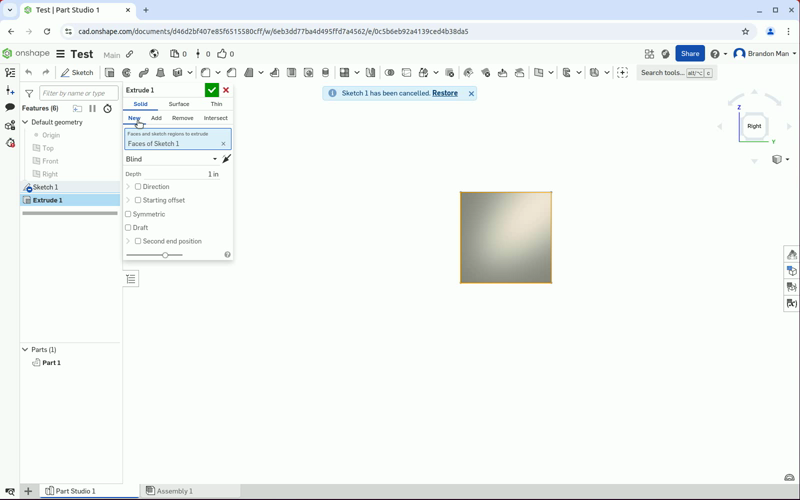
click(137, 120)
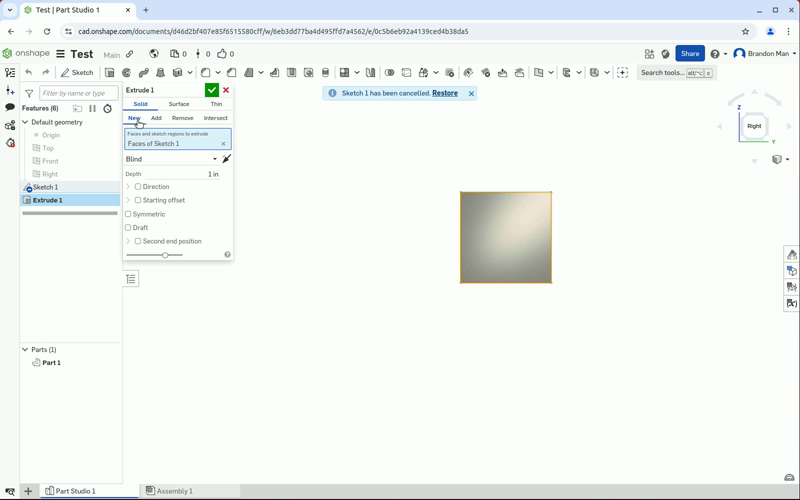
key(tab, 4)
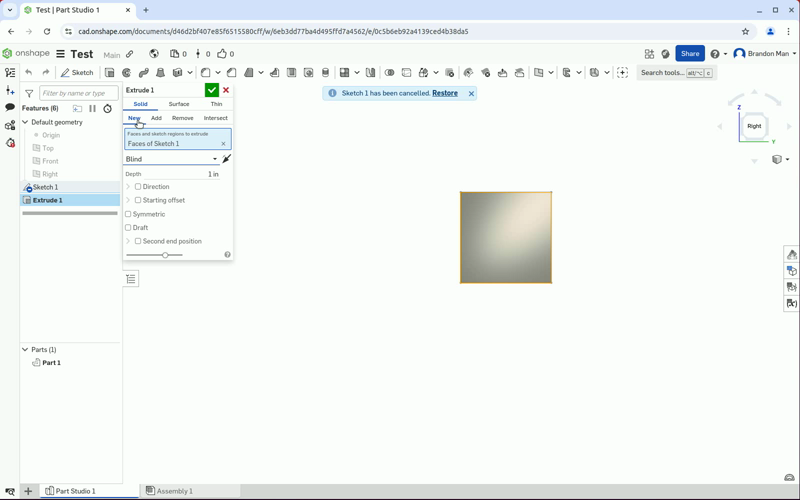
text(-4.574)
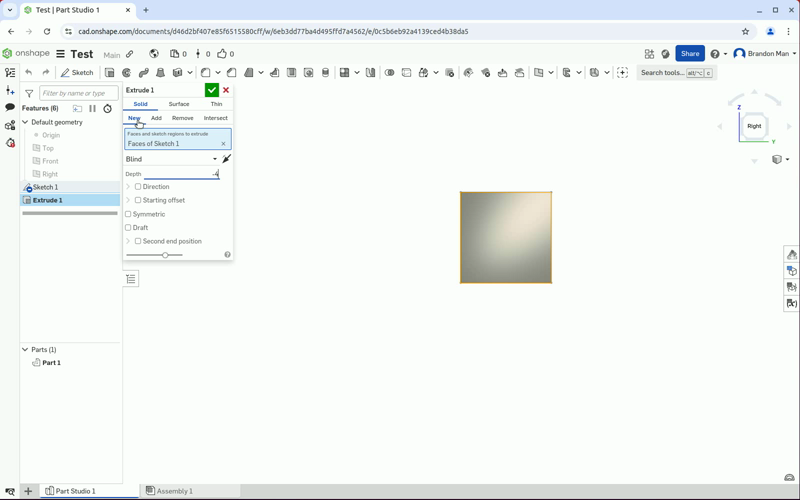
key(enter)
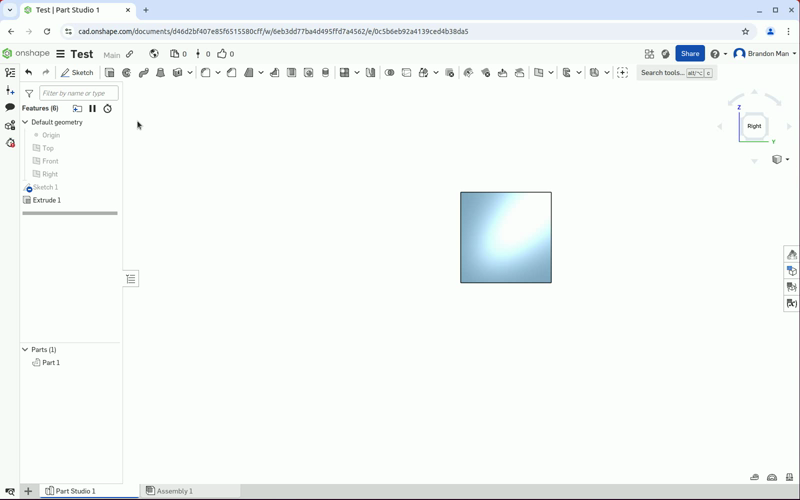
key(shift+h)
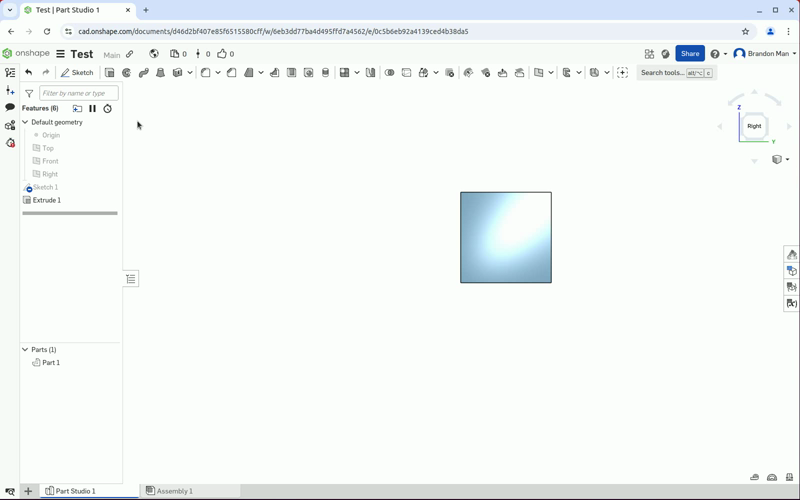
key(shift+h)
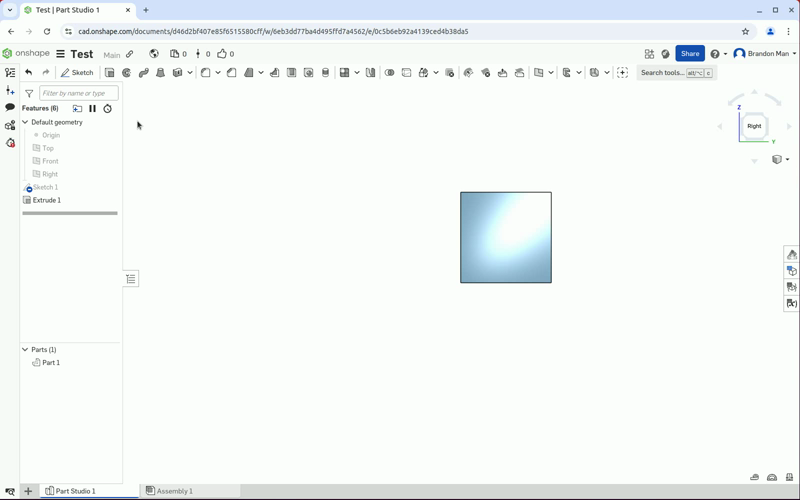
mouse_move(73, 189)
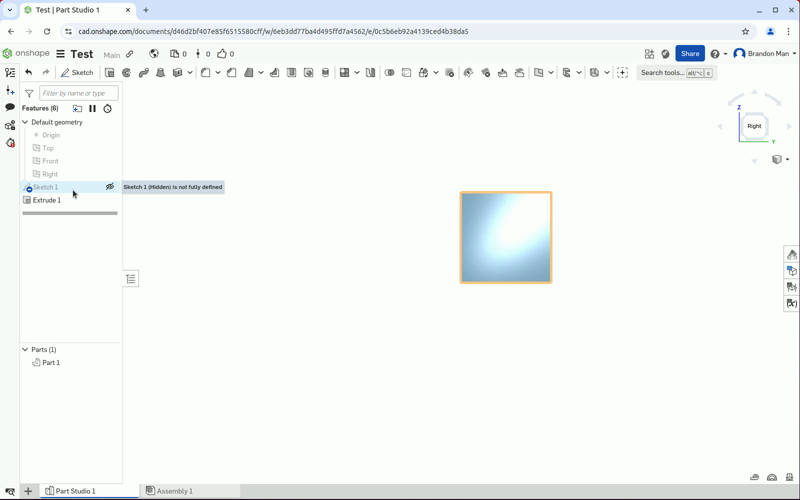
click(73, 189)
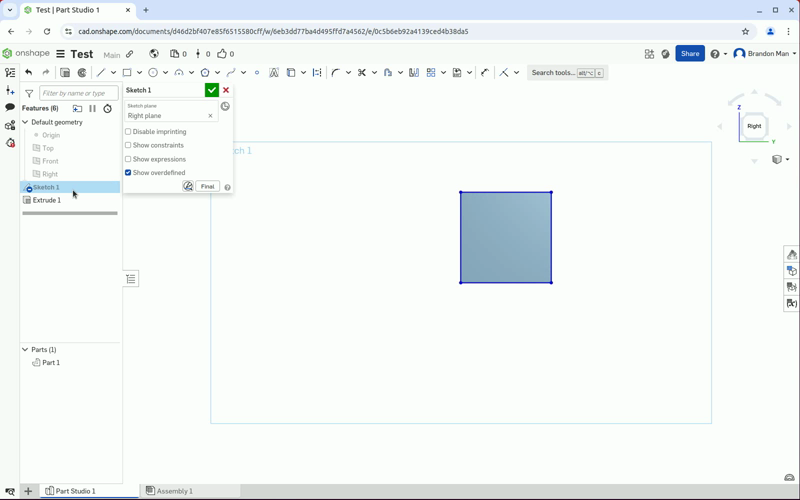
mouse_move(229, 92)
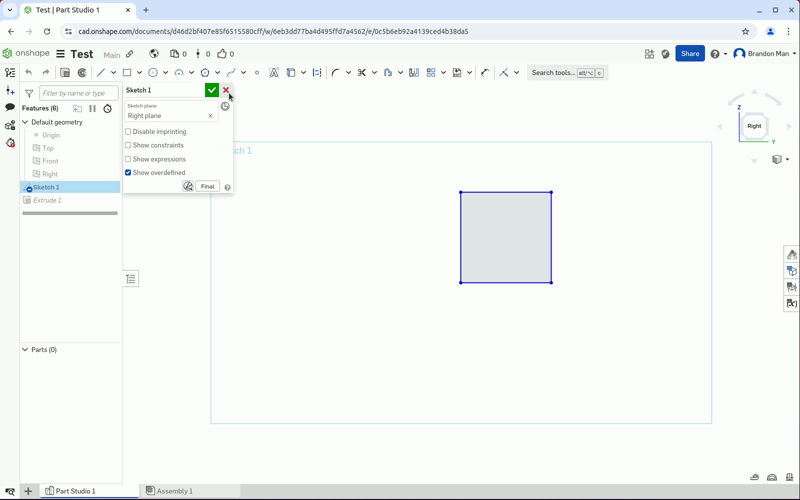
click(229, 92)
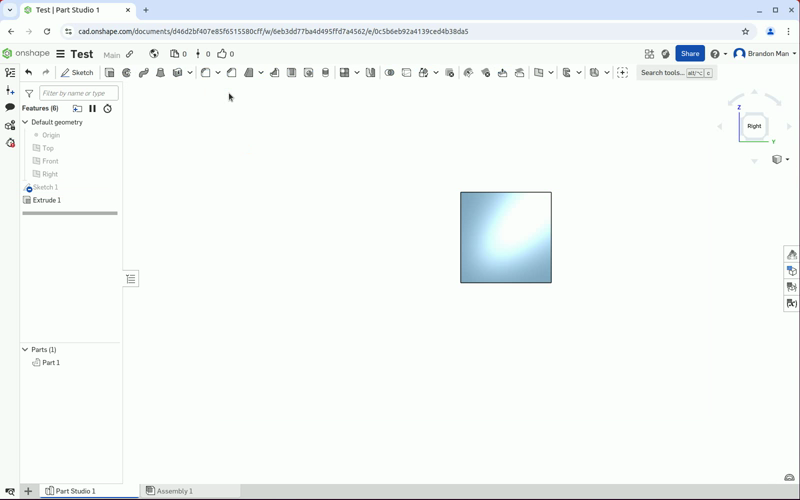
mouse_move(541, 75)
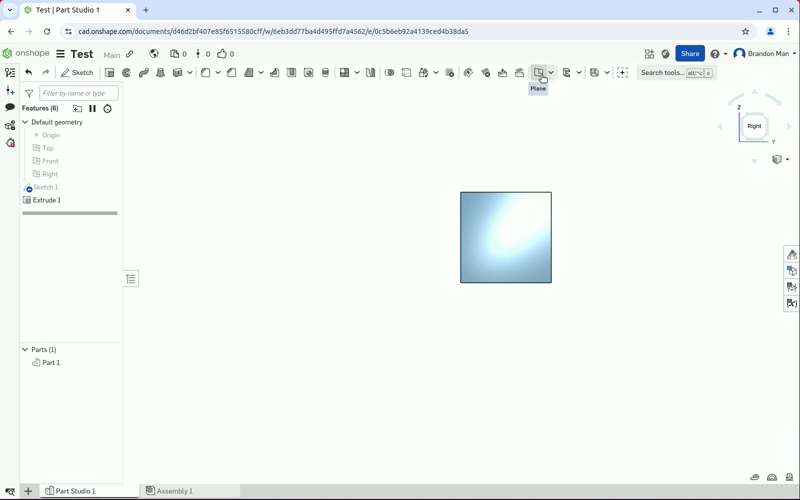
click(541, 75)
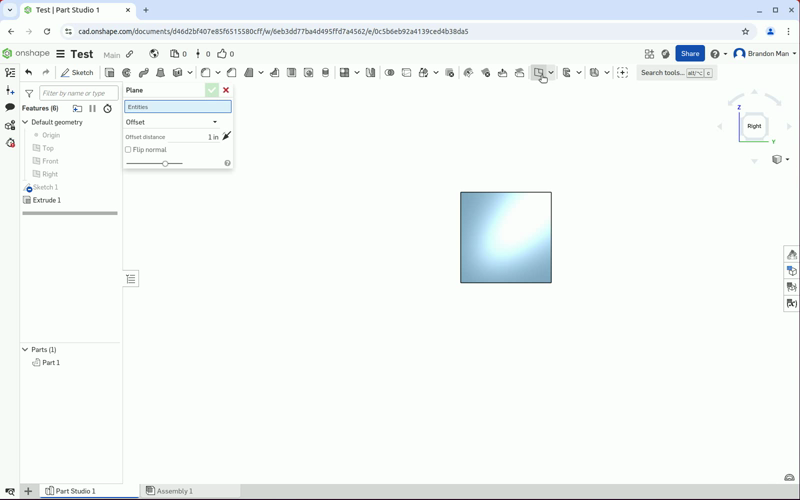
mouse_move(73, 176)
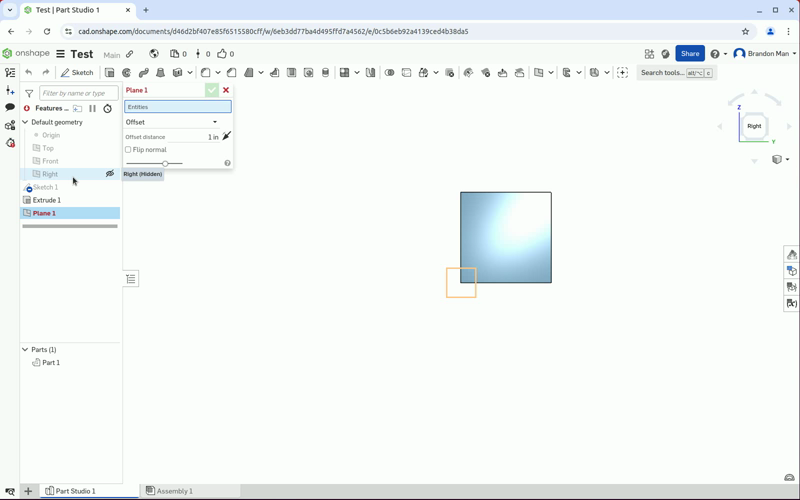
click(73, 176)
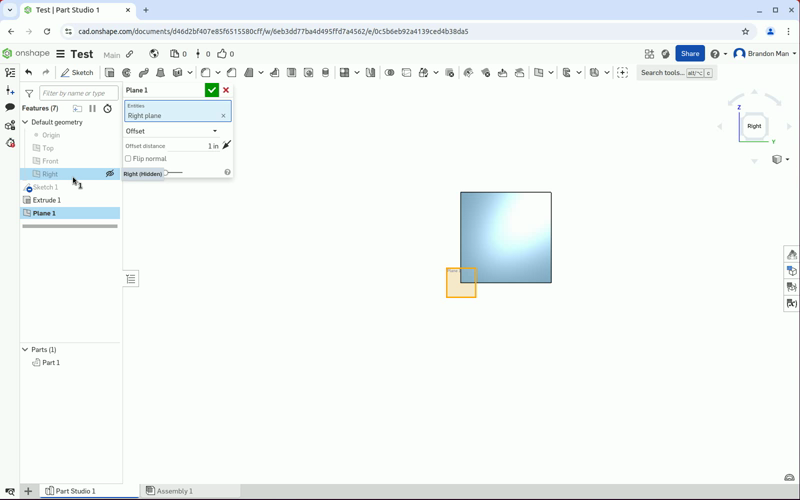
key(tab, 2)
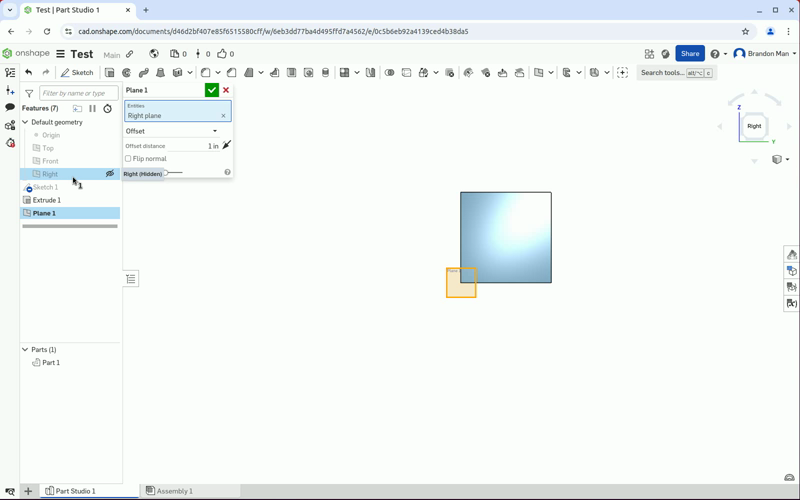
text(4.56)
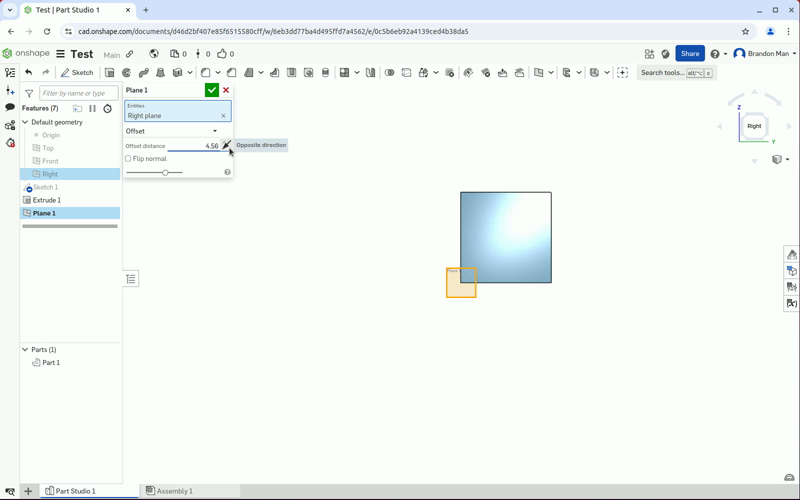
mouse_move(229, 147)
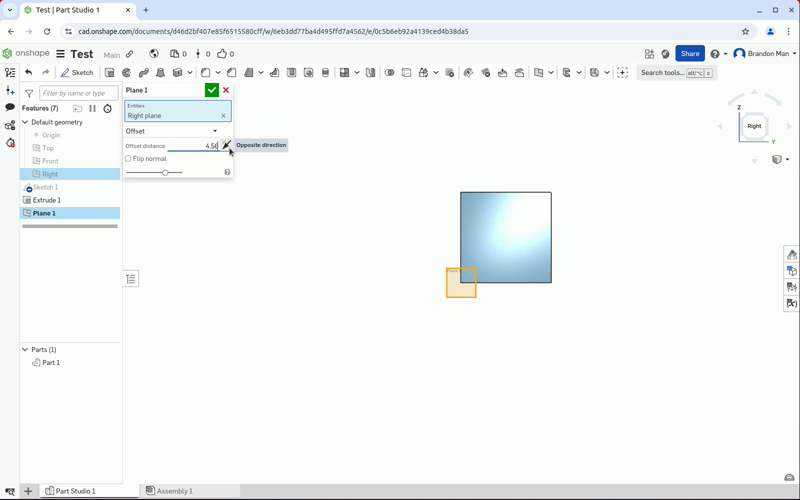
click(229, 147)
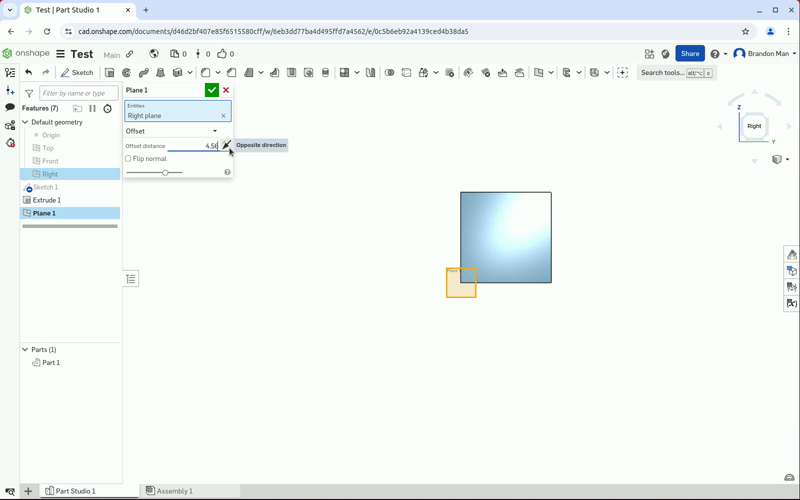
key(enter, 2)
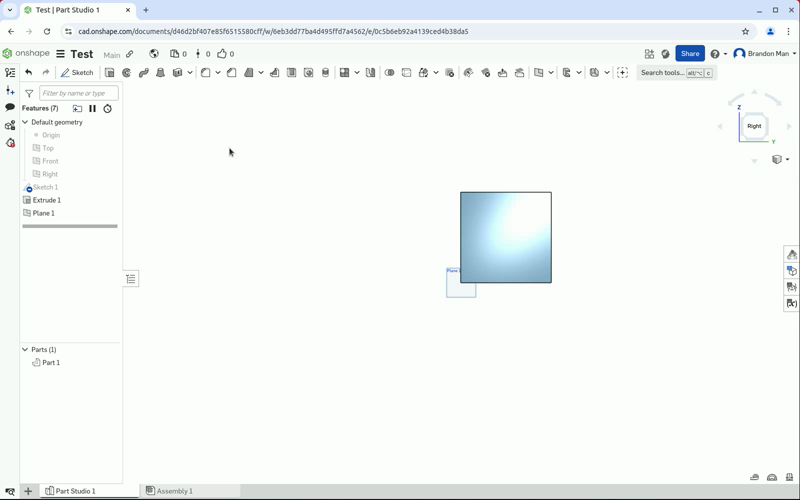
key(shift+s)
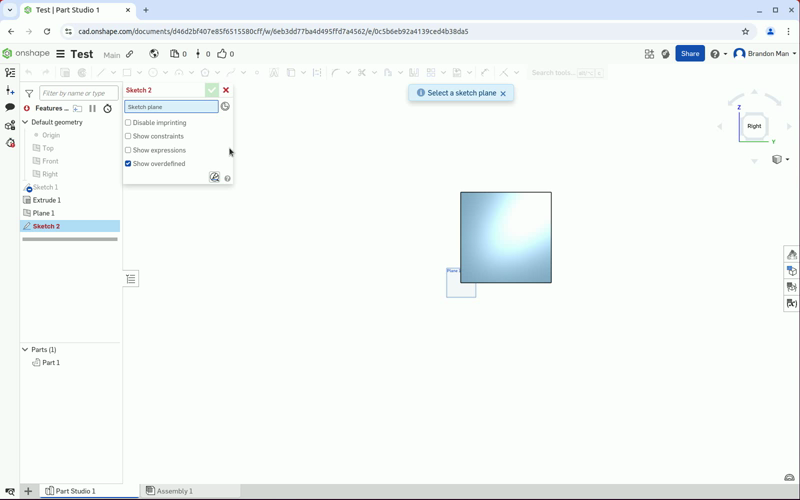
mouse_move(73, 215)
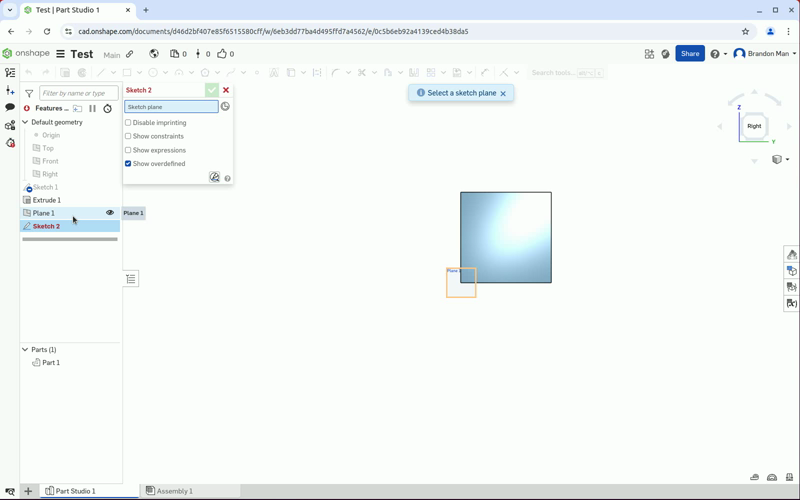
click(73, 215)
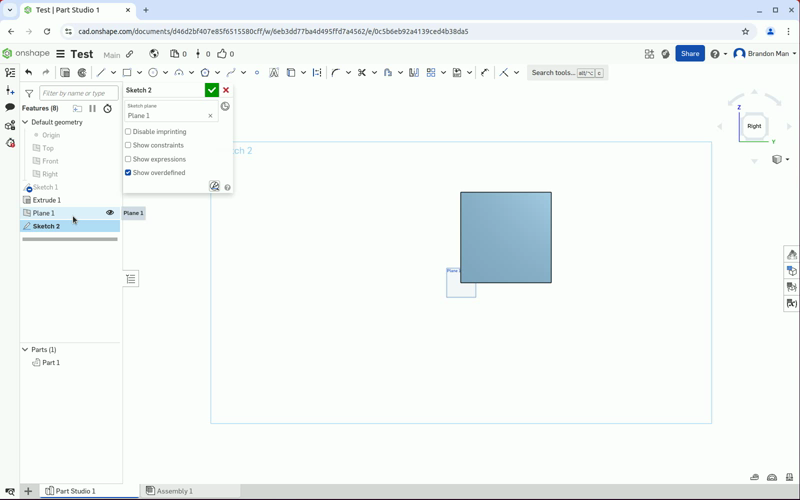
mouse_move(73, 352)
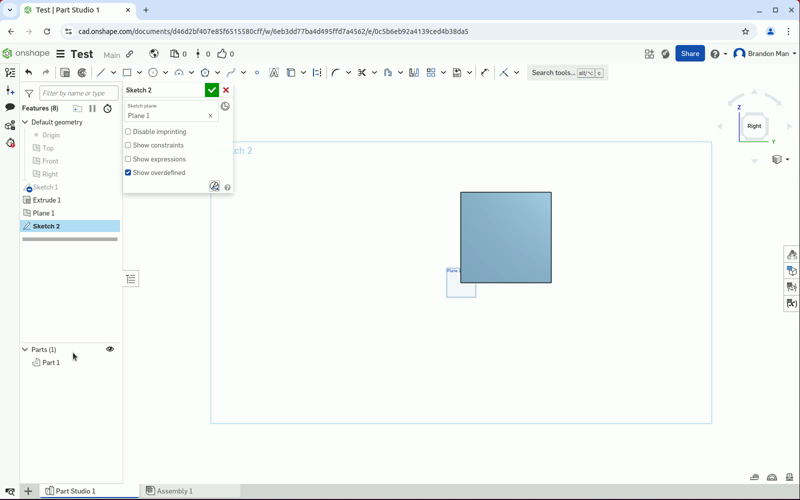
key(y)
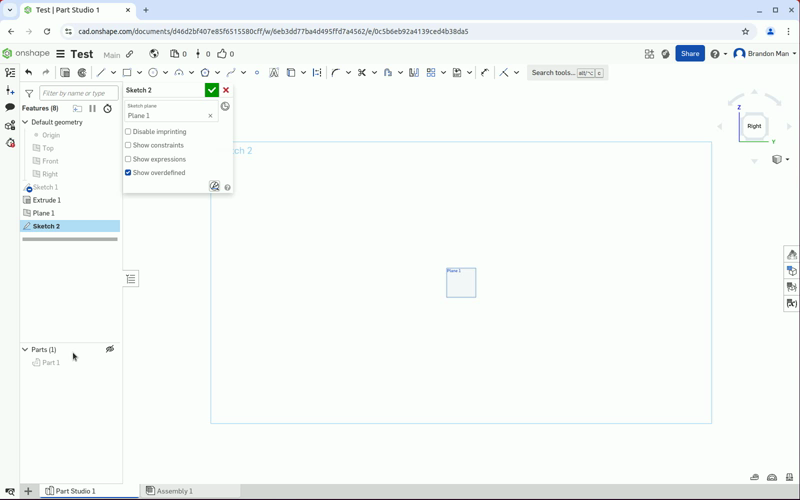
key(l)
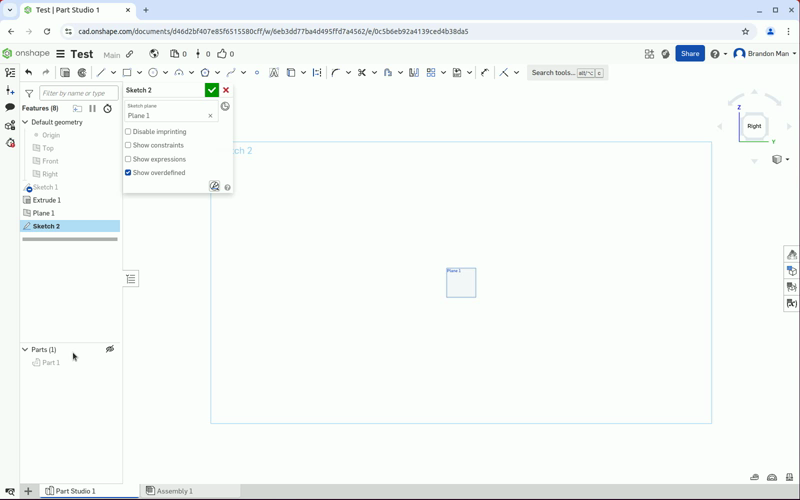
key_down(shift)
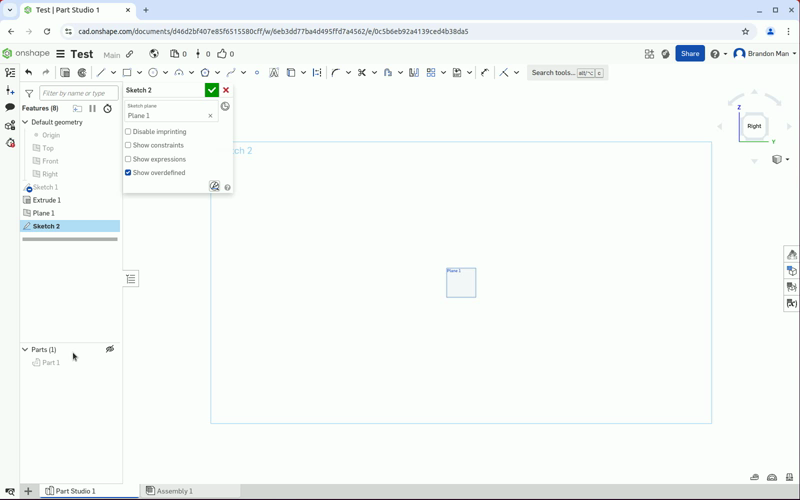
mouse_move(483, 282)
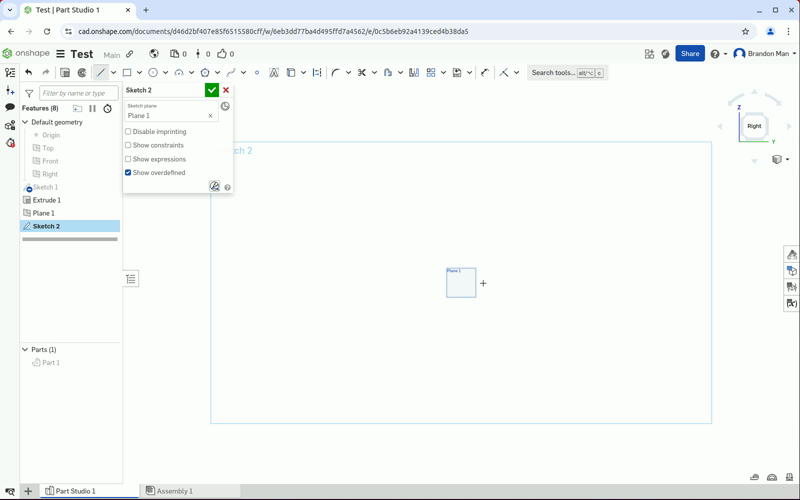
click(483, 282)
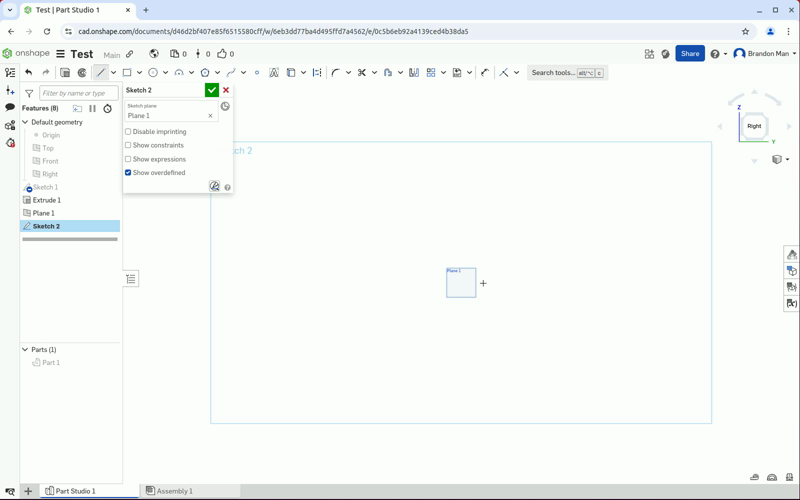
key_up(shift)
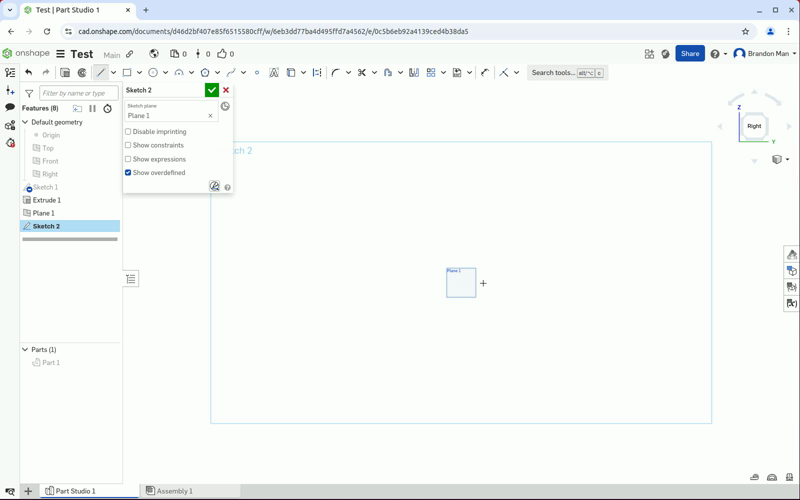
key_down(shift)
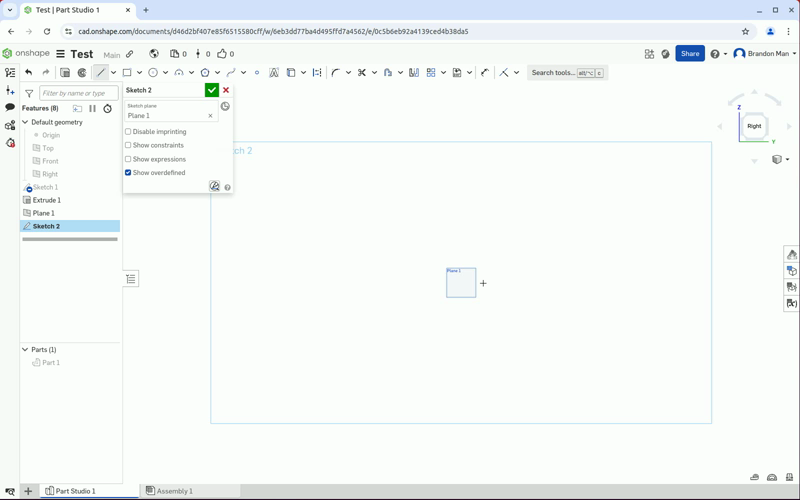
mouse_move(573, 282)
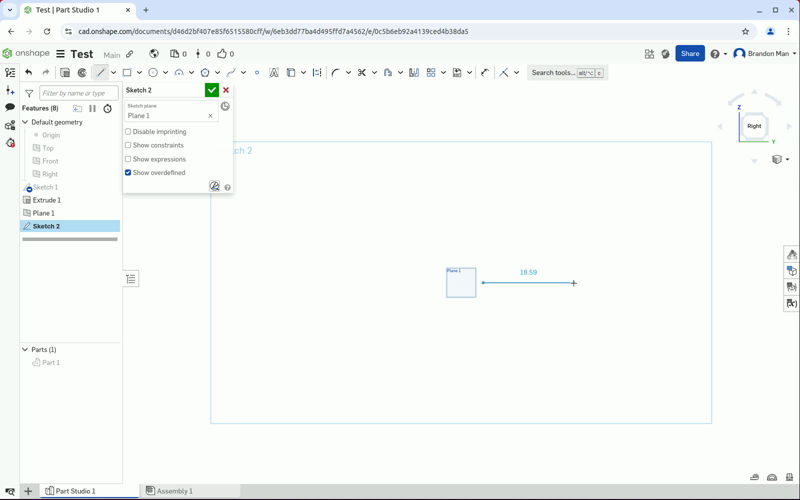
click(573, 282)
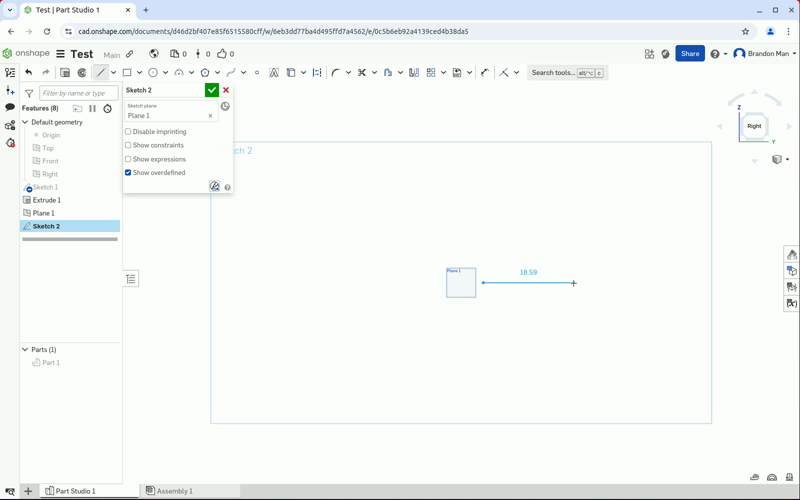
key_up(shift)
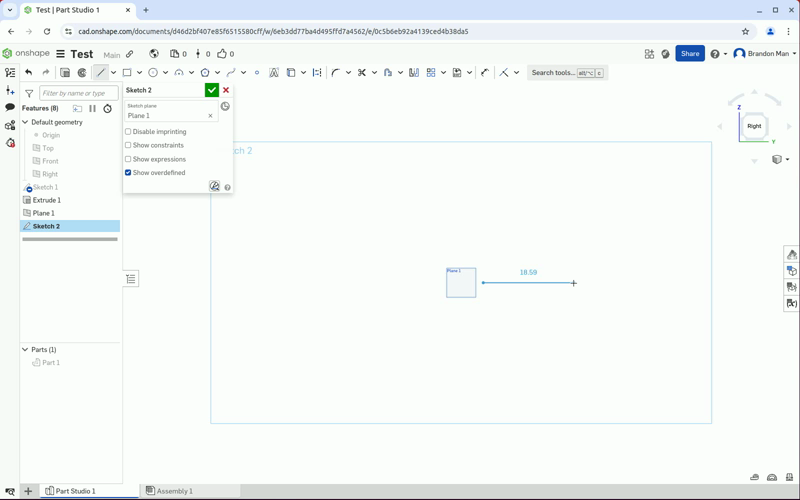
key_down(shift)
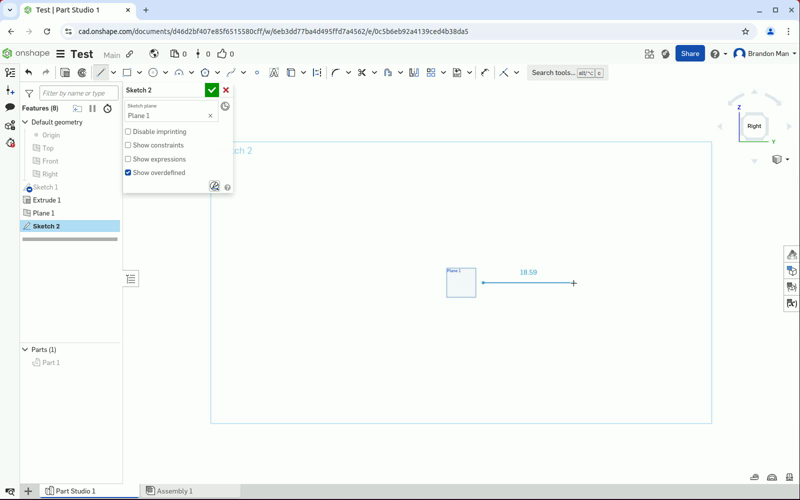
mouse_move(589, 282)
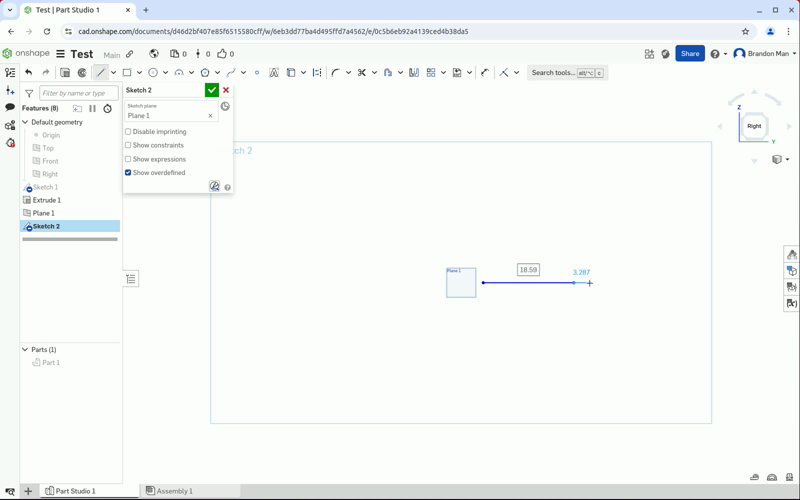
mouse_move(573, 237)
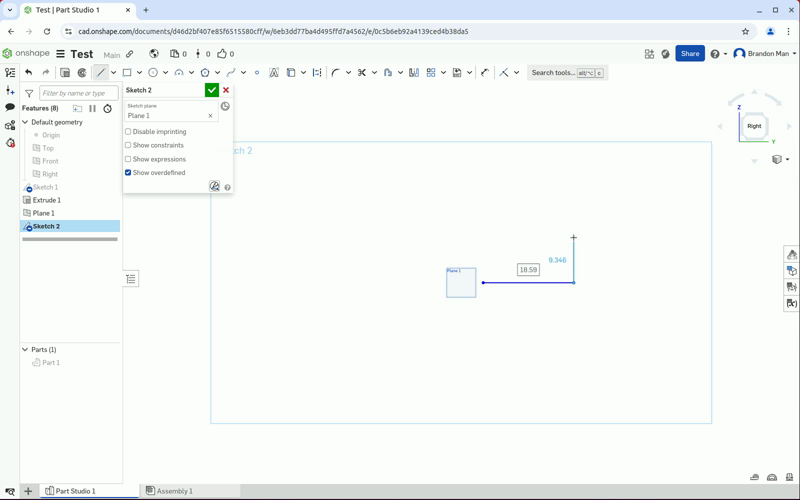
click(573, 237)
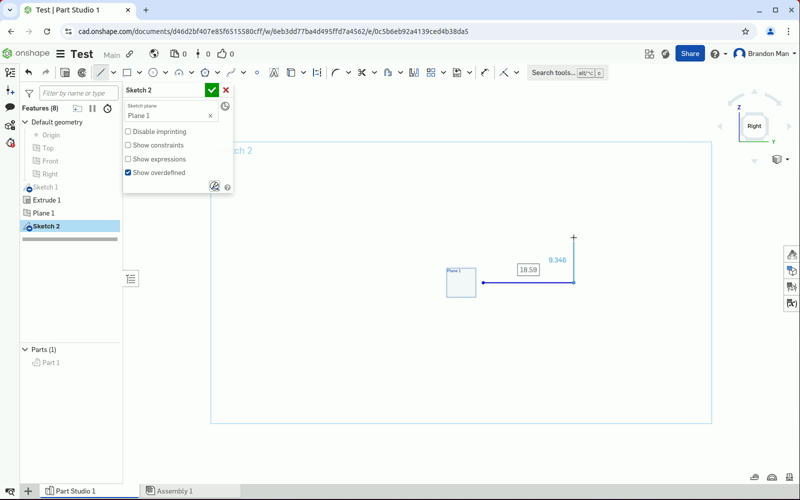
key_up(shift)
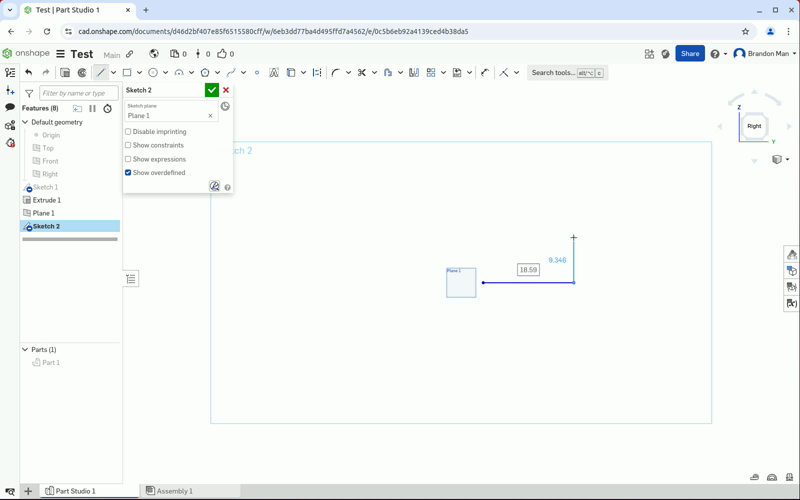
key_down(shift)
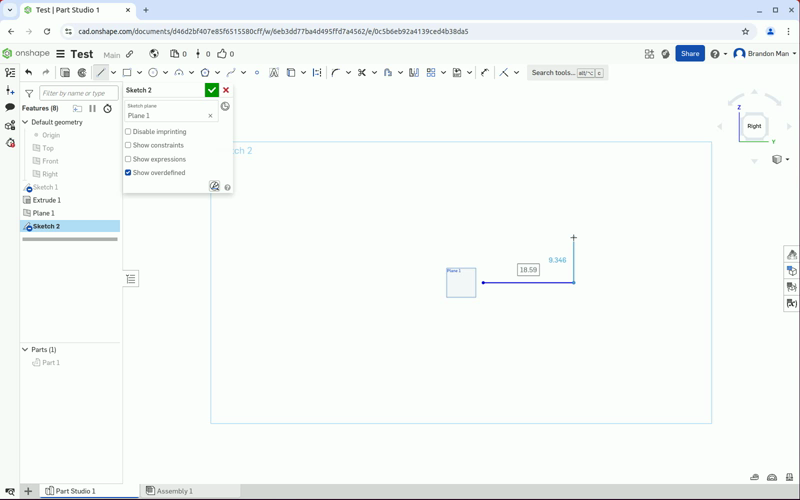
mouse_move(483, 237)
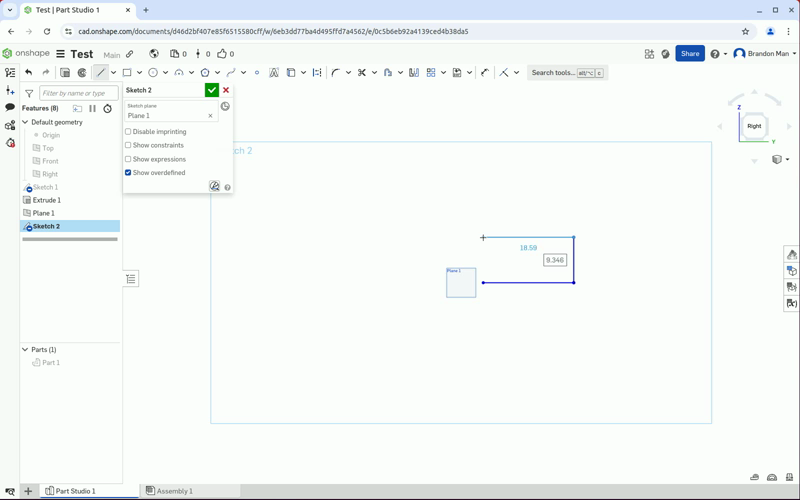
click(483, 237)
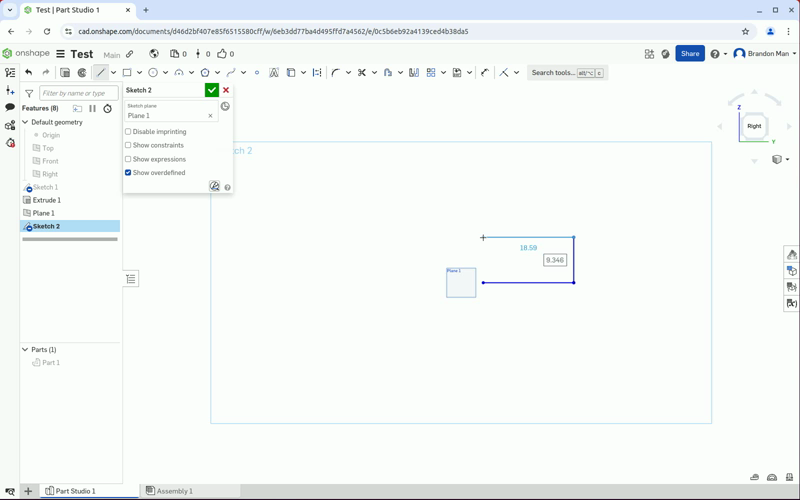
key_up(shift)
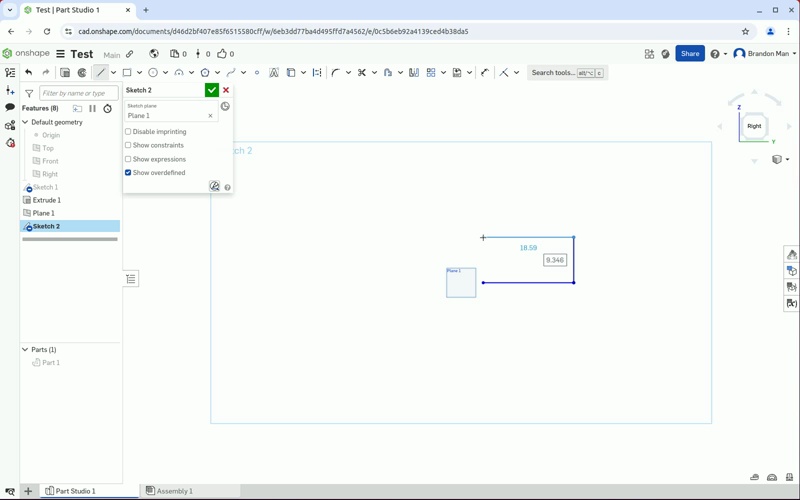
mouse_move(513, 237)
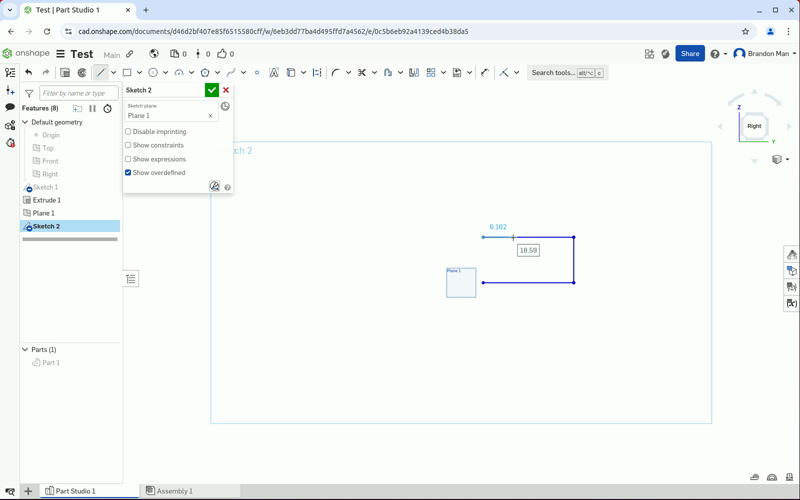
key_down(shift)
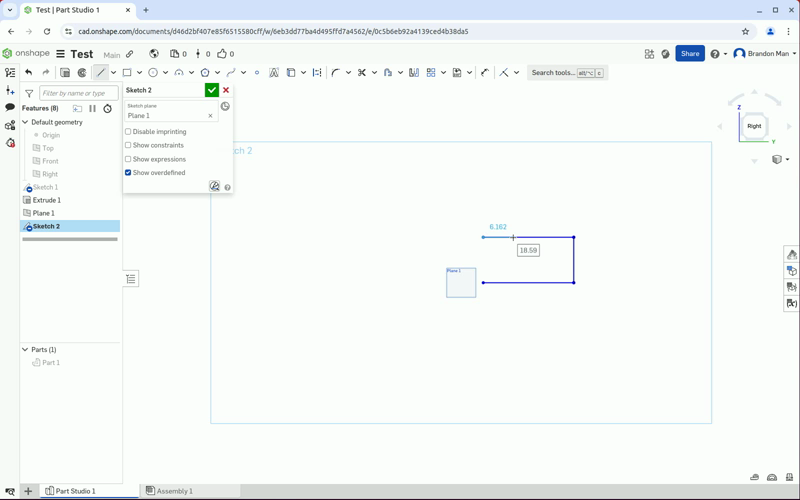
mouse_move(483, 282)
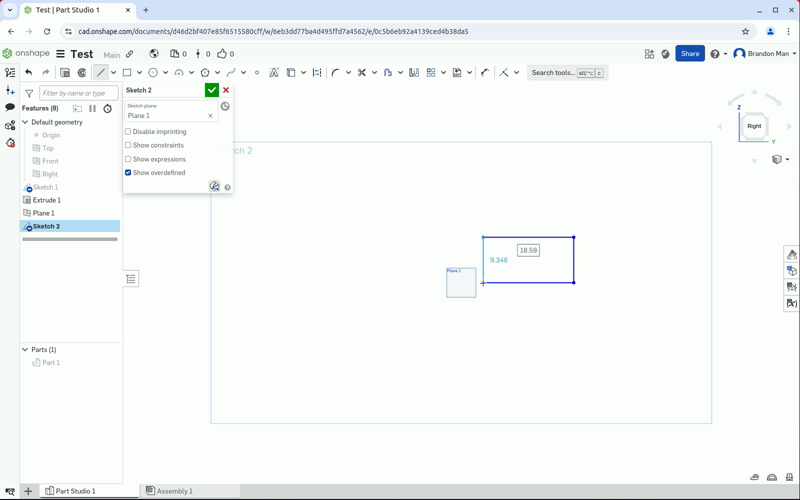
key_up(shift)
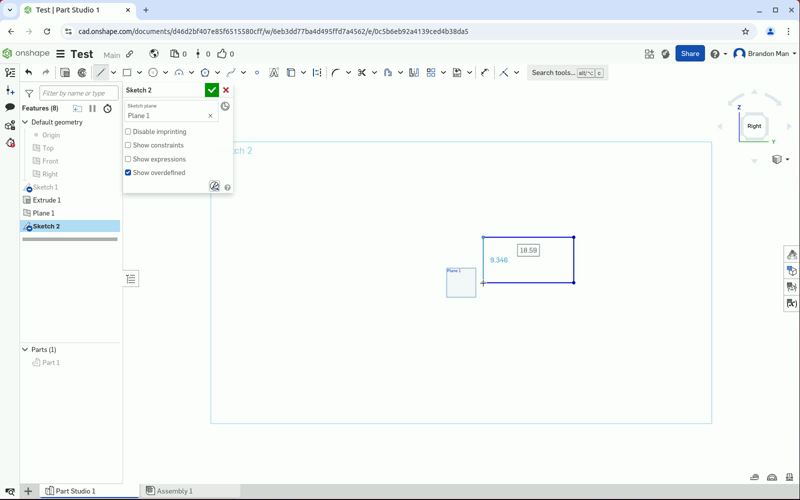
click(483, 282)
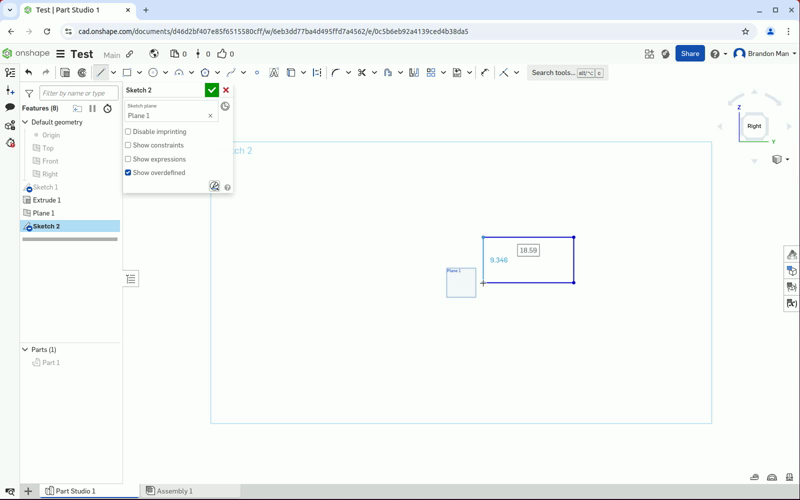
key(esc)
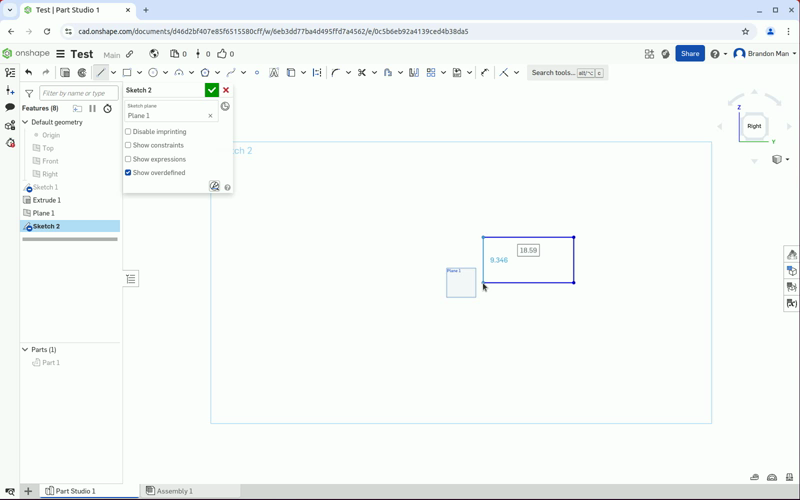
mouse_move(485, 240)
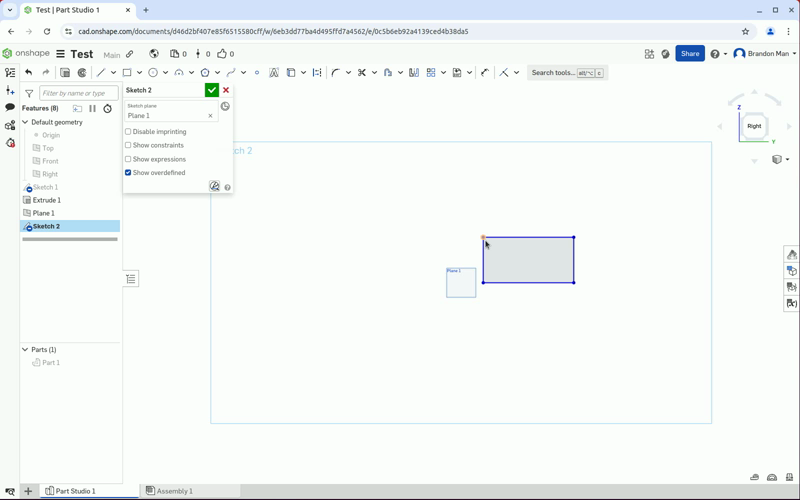
click(485, 240)
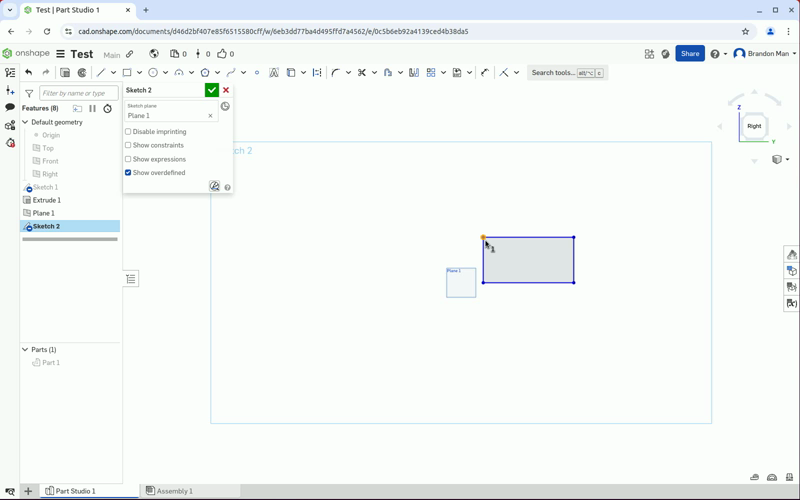
mouse_move(73, 352)
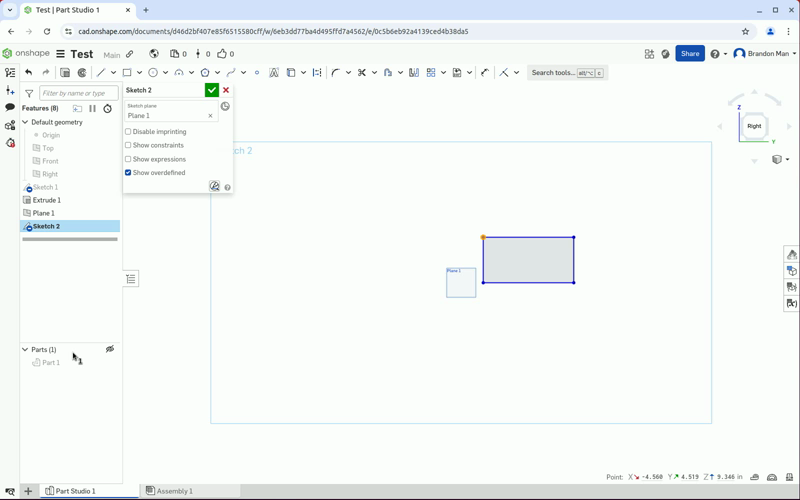
key(shift+y)
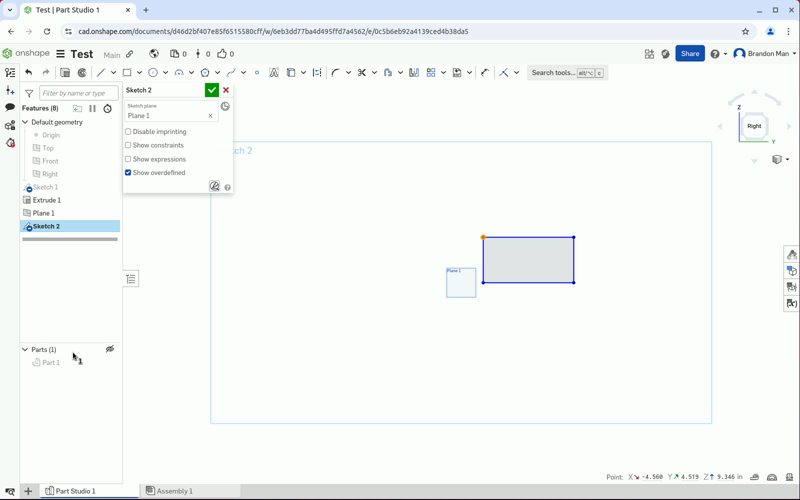
key(shift+e)
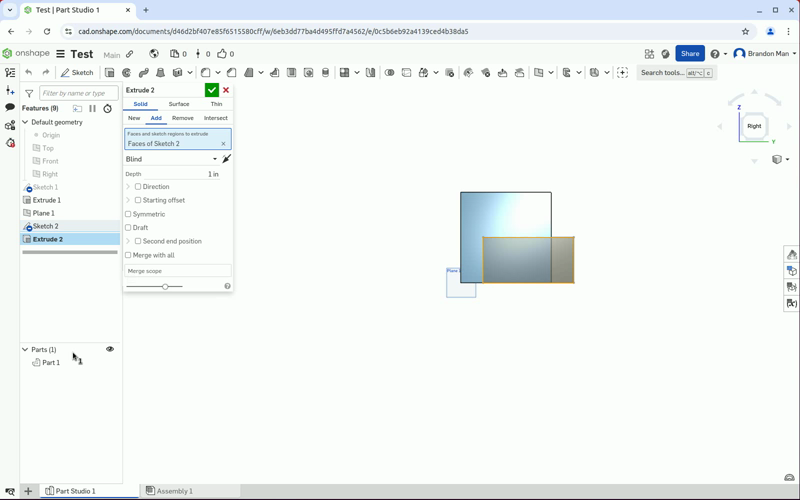
mouse_move(143, 106)
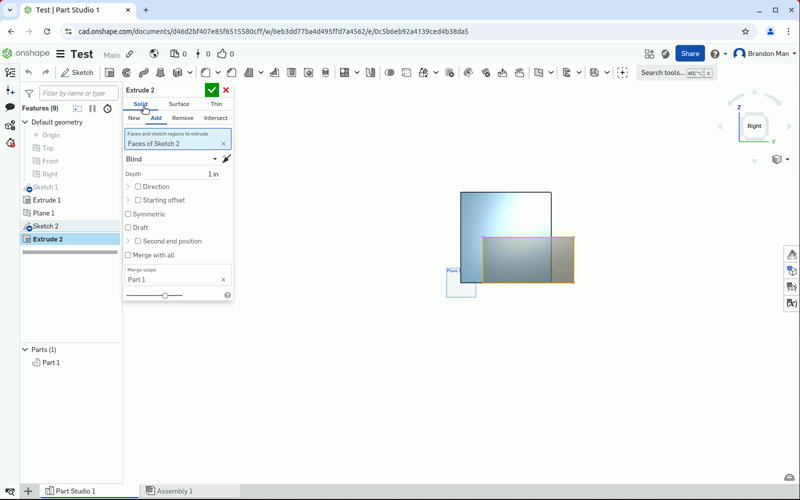
click(143, 106)
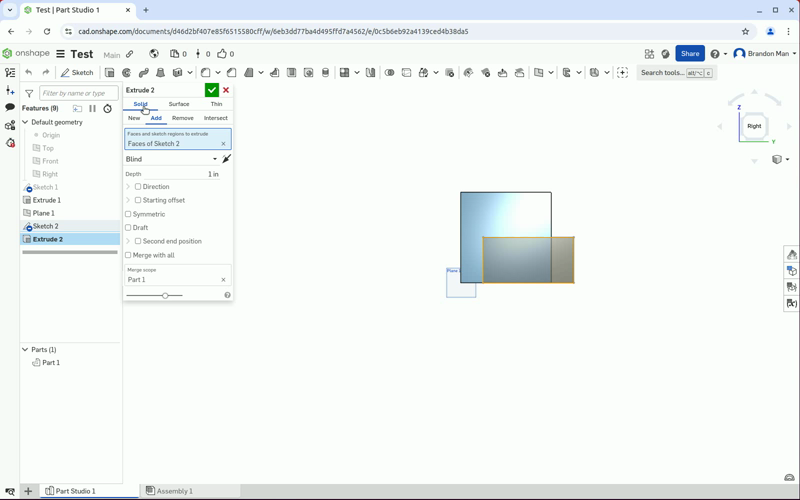
mouse_move(137, 120)
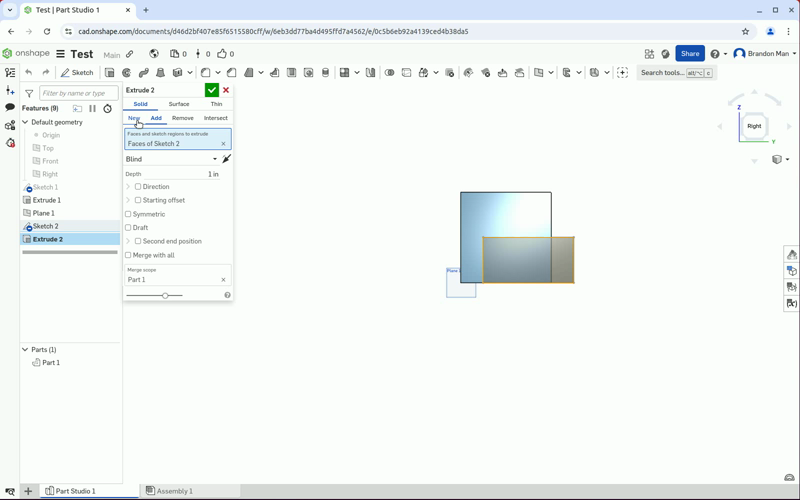
click(137, 120)
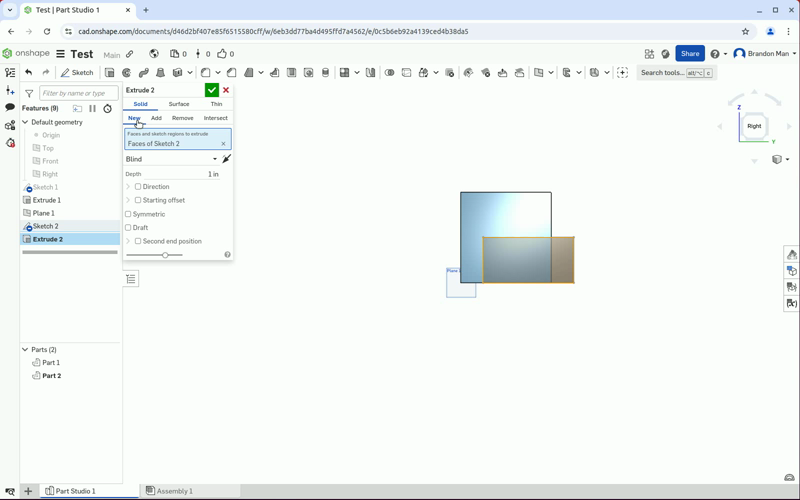
key(tab, 4)
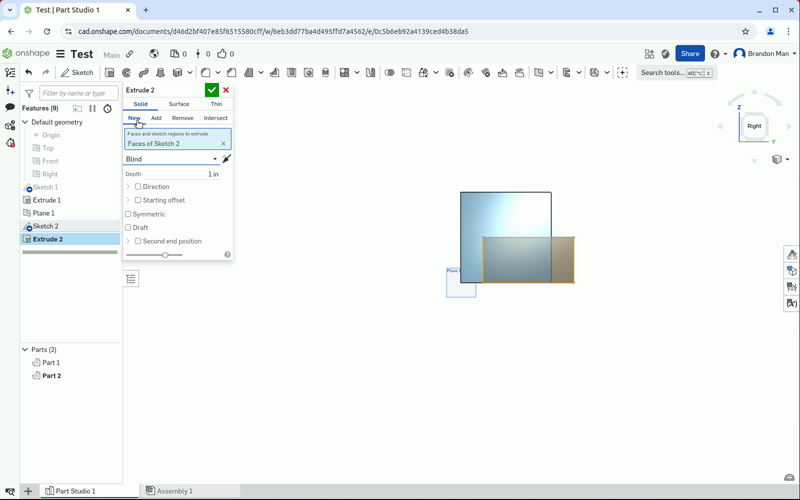
text(9.147)
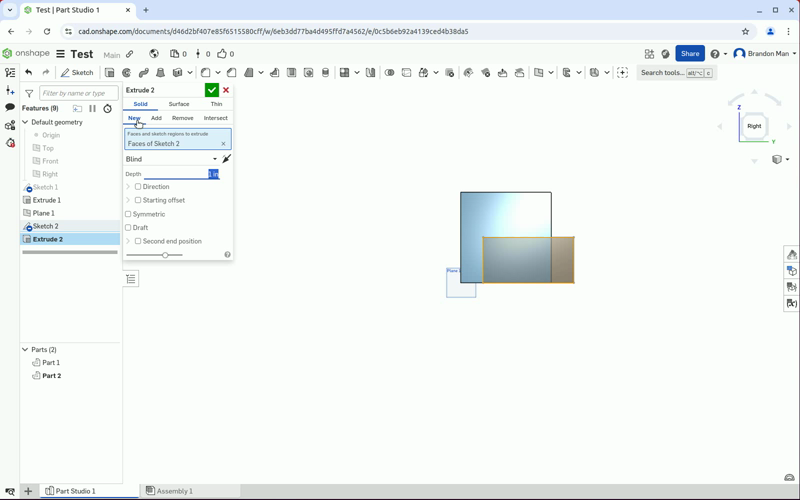
key(enter)
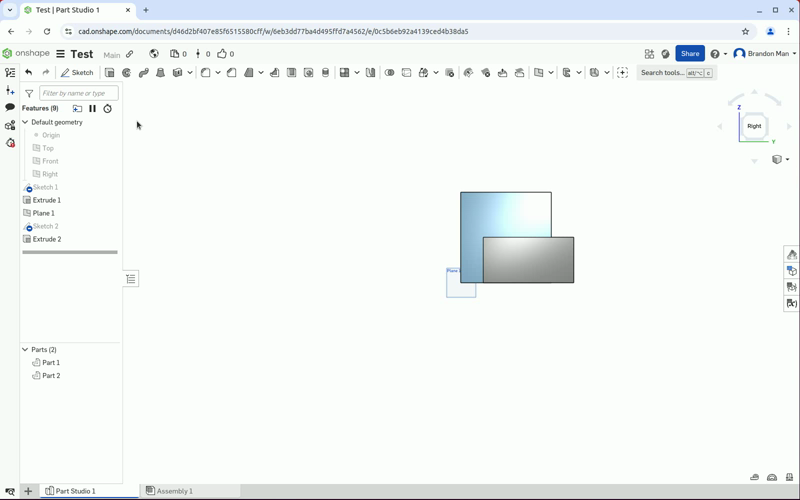
key(shift+h)
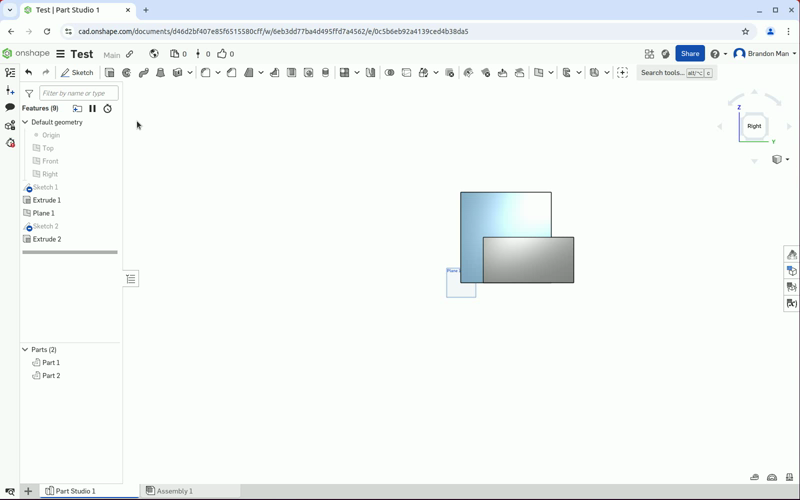
key(shift+h)
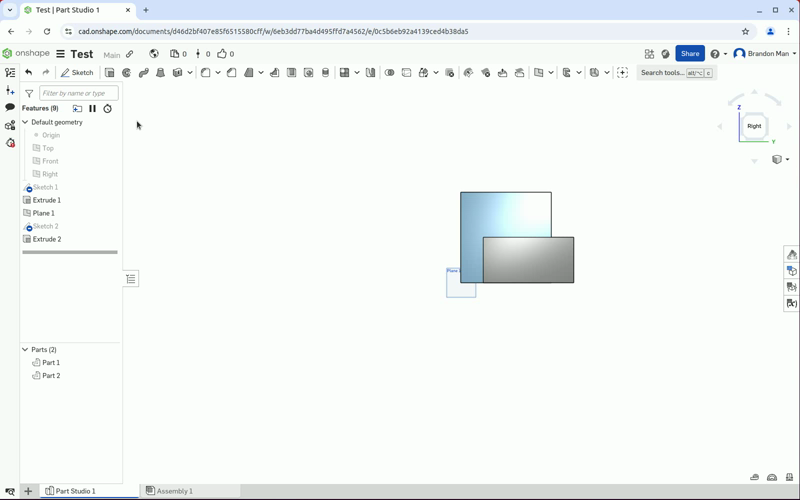
mouse_move(73, 189)
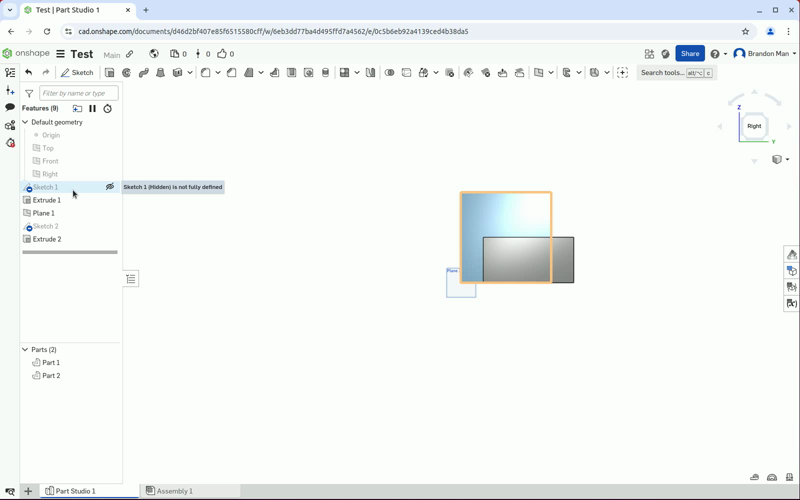
click(73, 189)
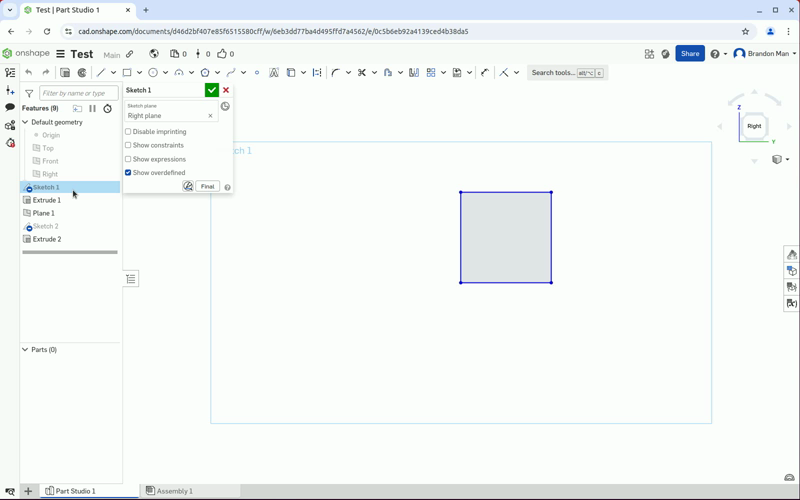
mouse_move(229, 92)
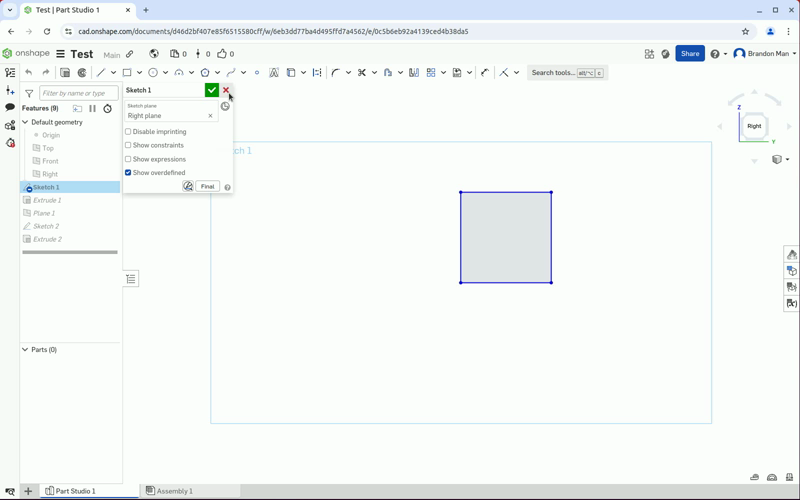
click(229, 92)
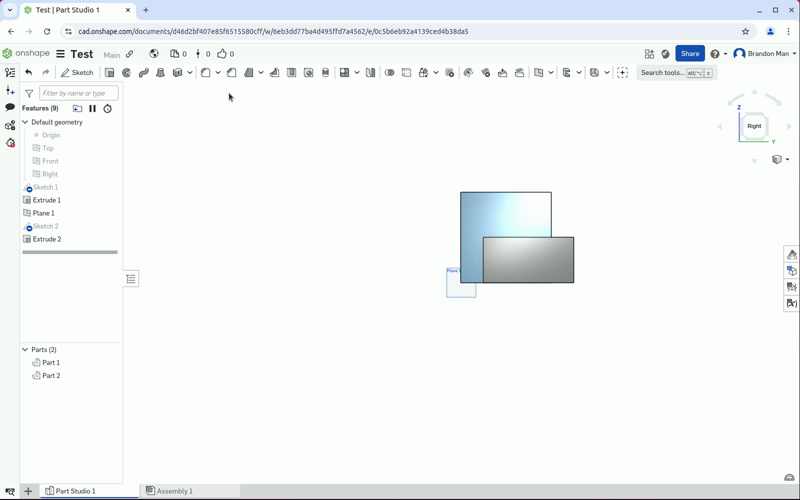
mouse_move(541, 75)
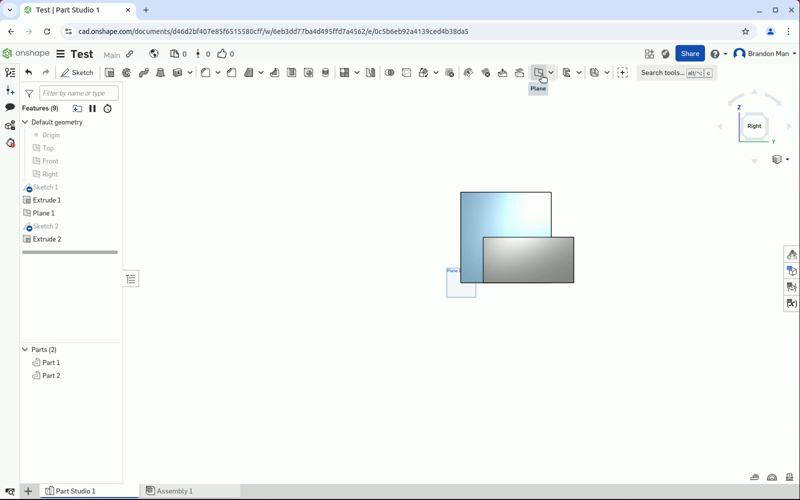
click(541, 75)
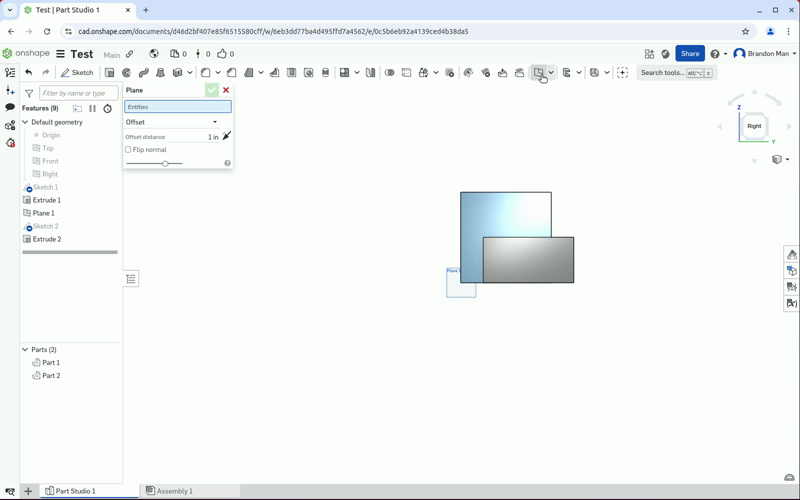
mouse_move(73, 176)
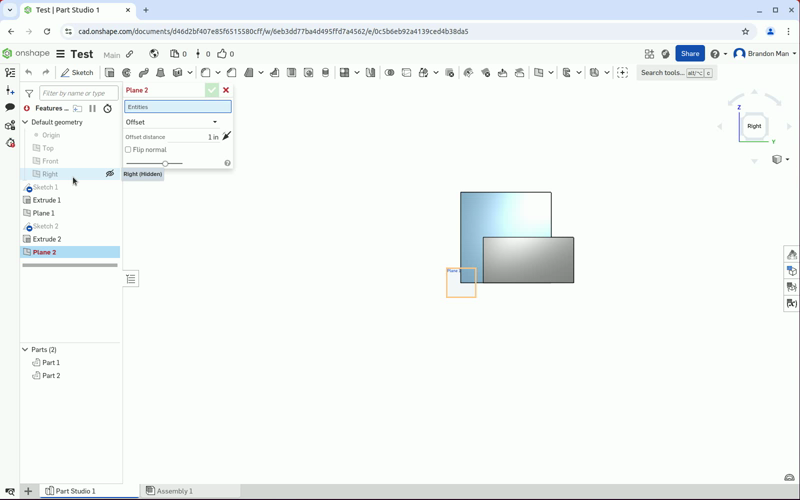
click(73, 176)
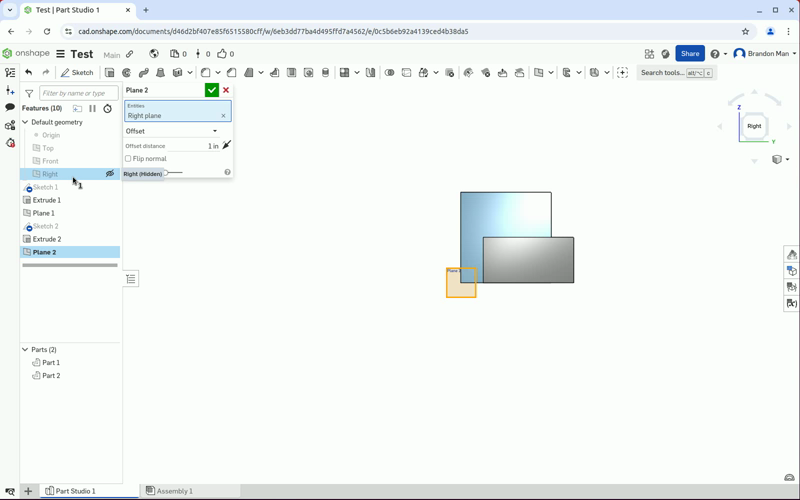
key(tab, 2)
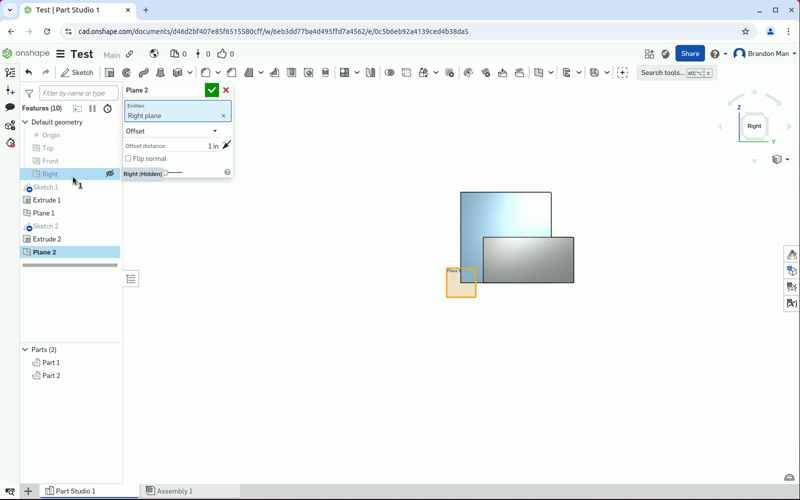
text(13.957)
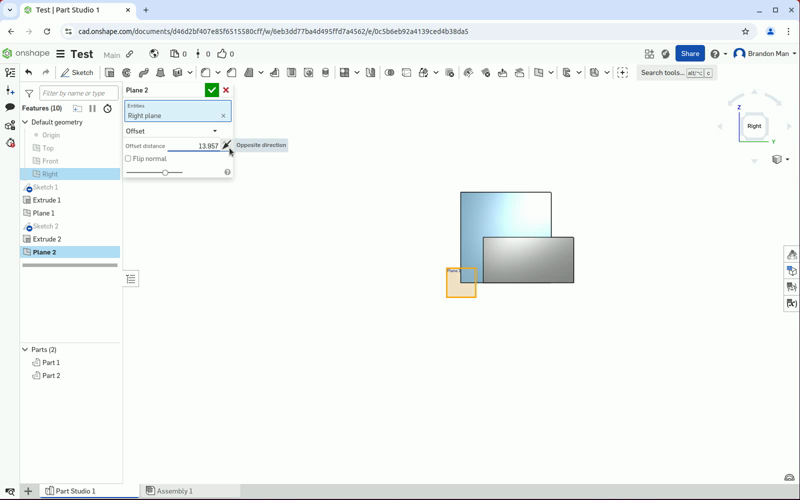
mouse_move(229, 147)
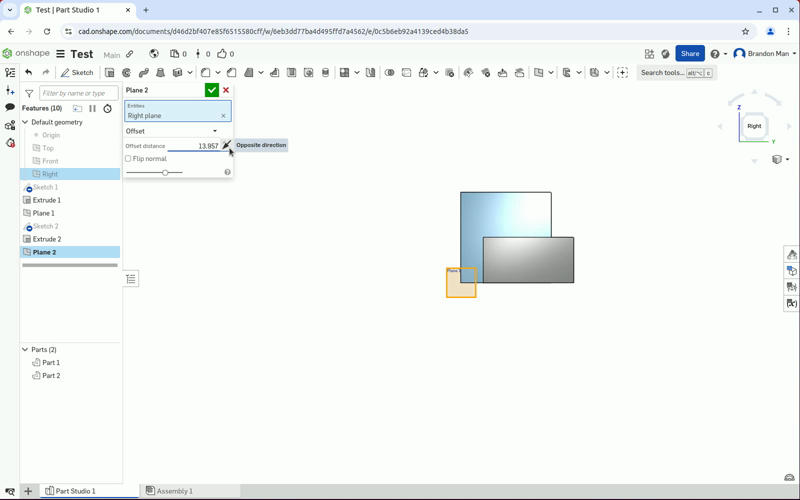
click(229, 147)
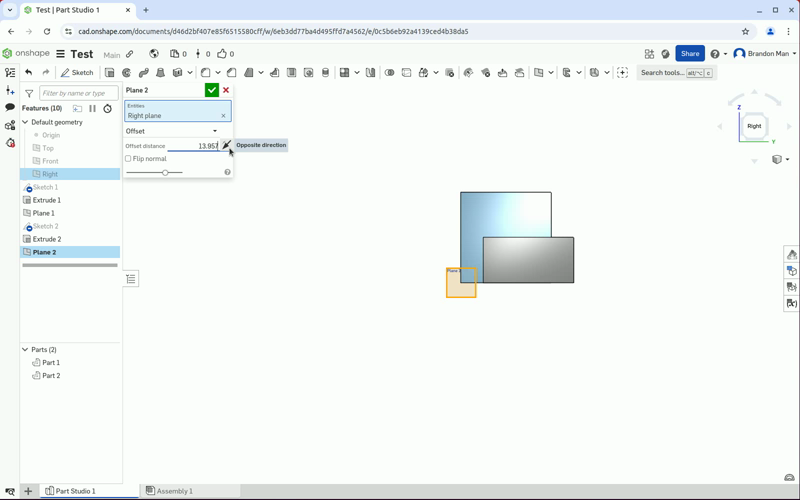
key(enter, 2)
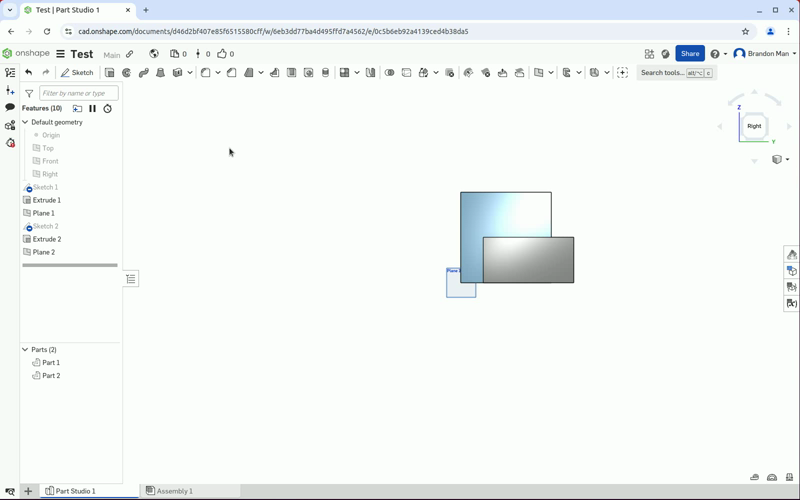
key(shift+s)
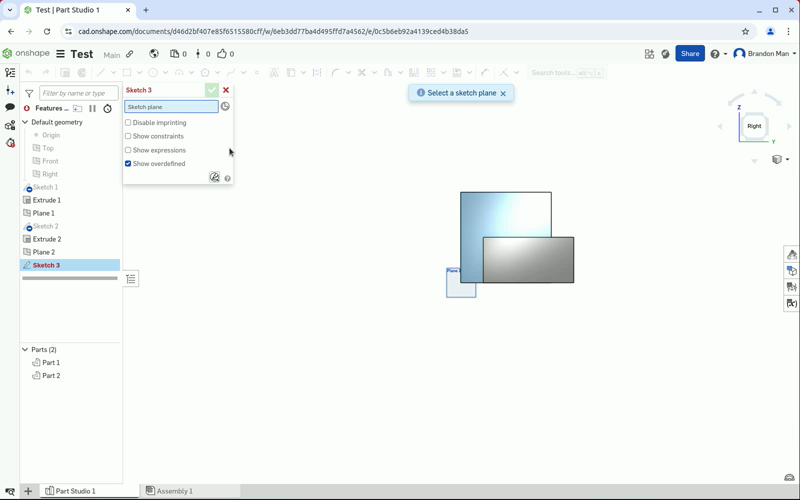
mouse_move(73, 254)
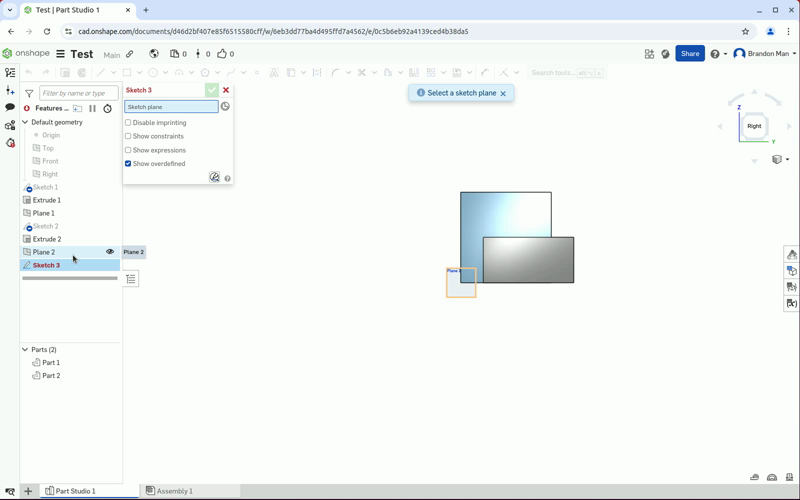
click(73, 254)
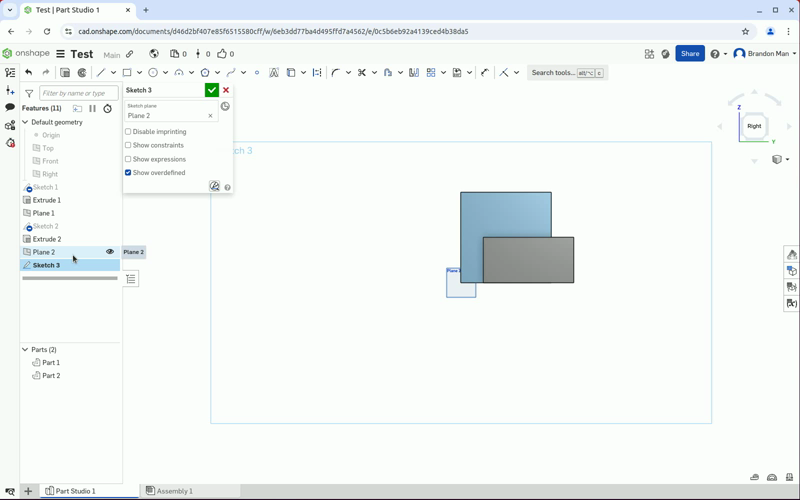
mouse_move(73, 352)
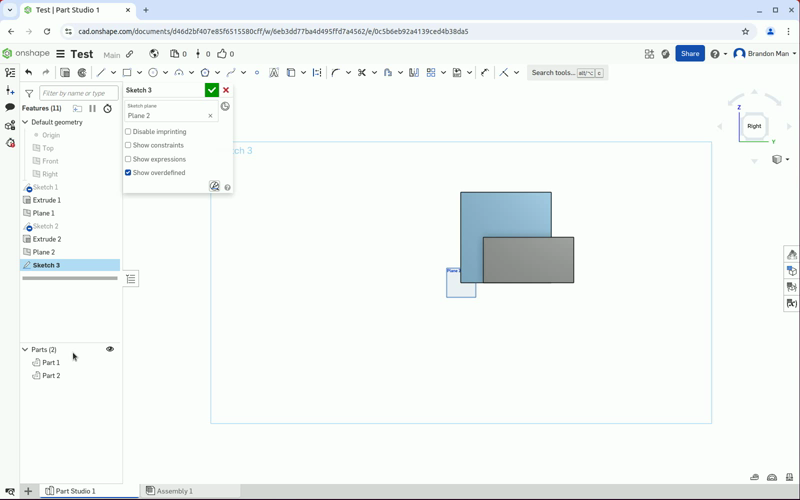
key(y)
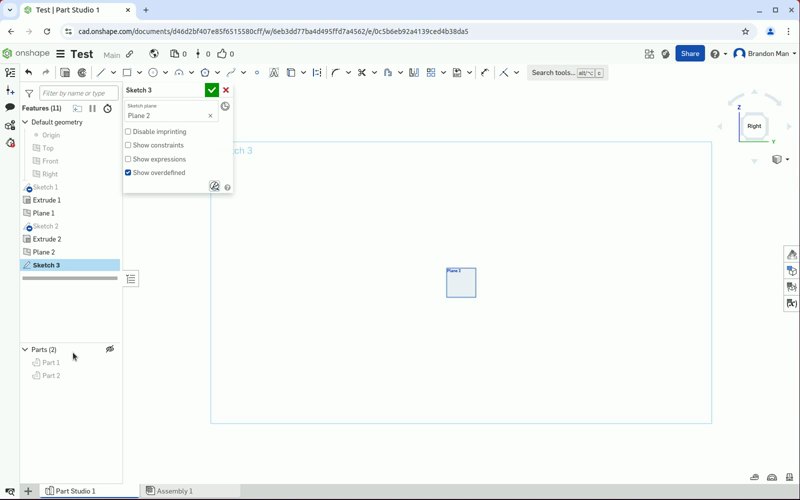
key(l)
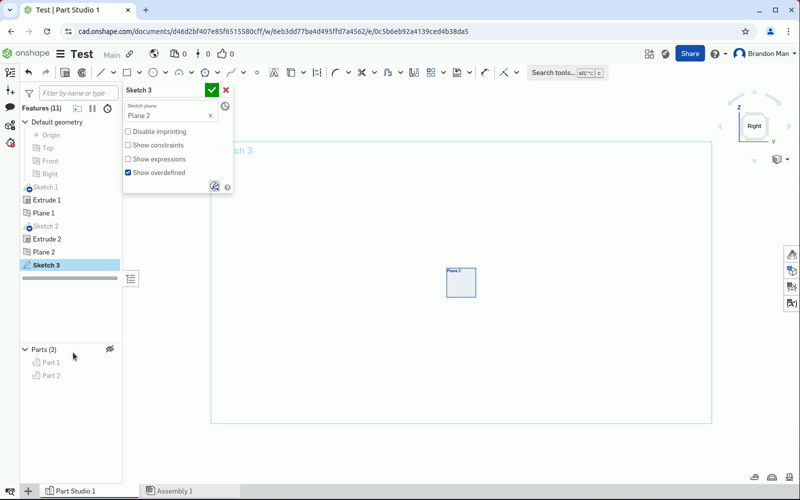
key_down(shift)
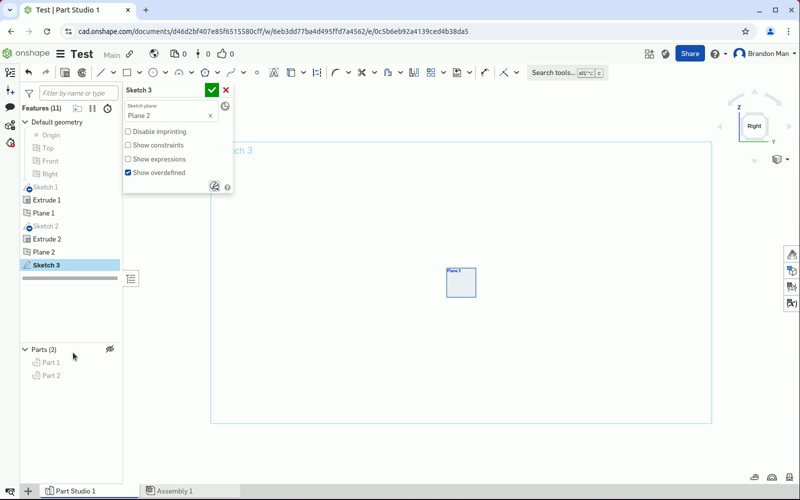
mouse_move(551, 282)
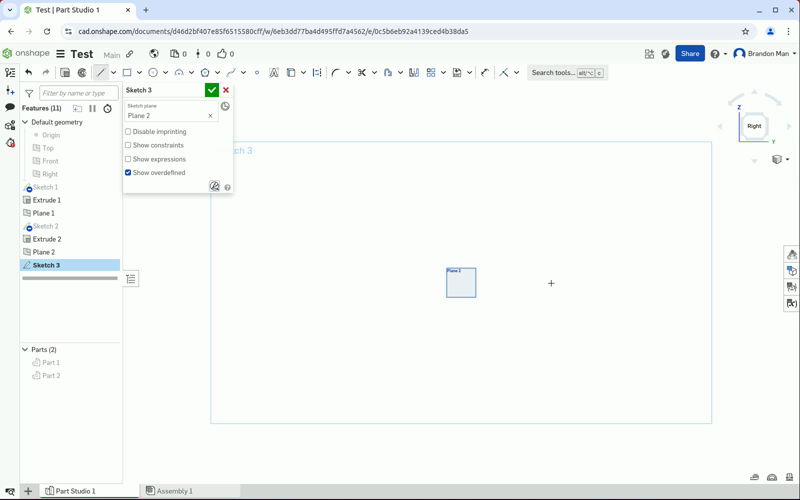
click(551, 282)
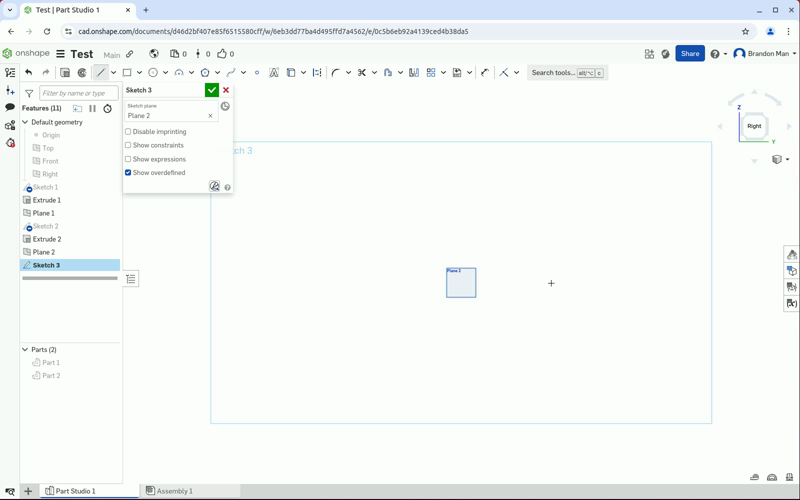
key_up(shift)
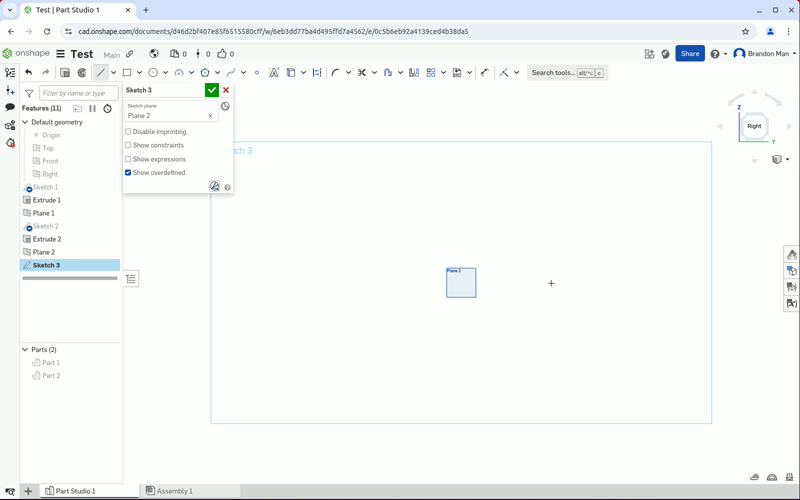
key_down(shift)
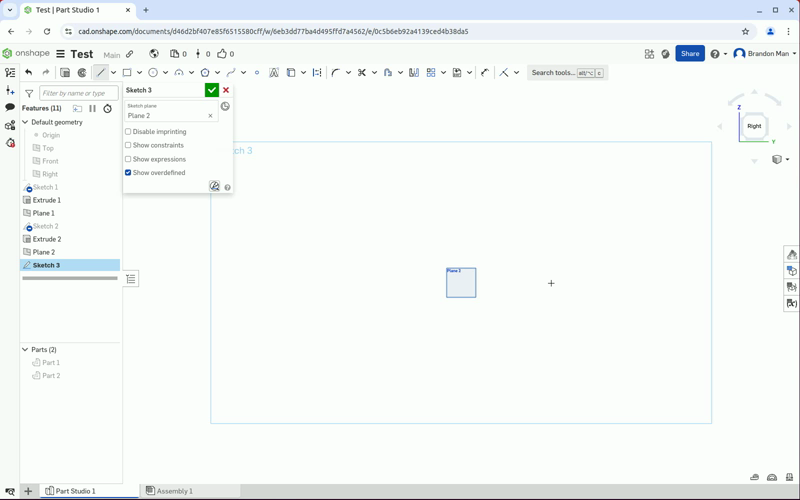
mouse_move(581, 282)
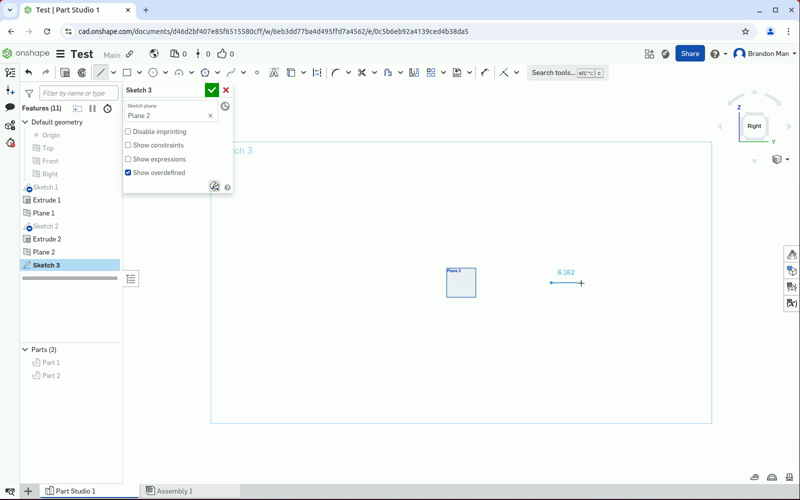
mouse_move(589, 282)
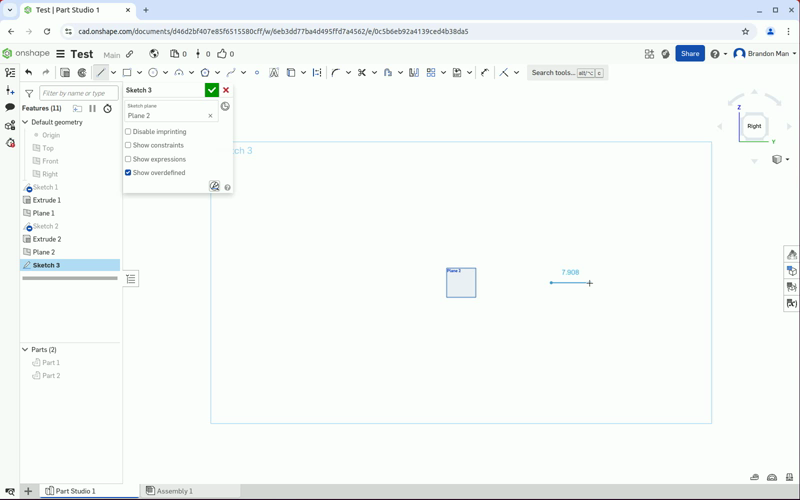
click(589, 282)
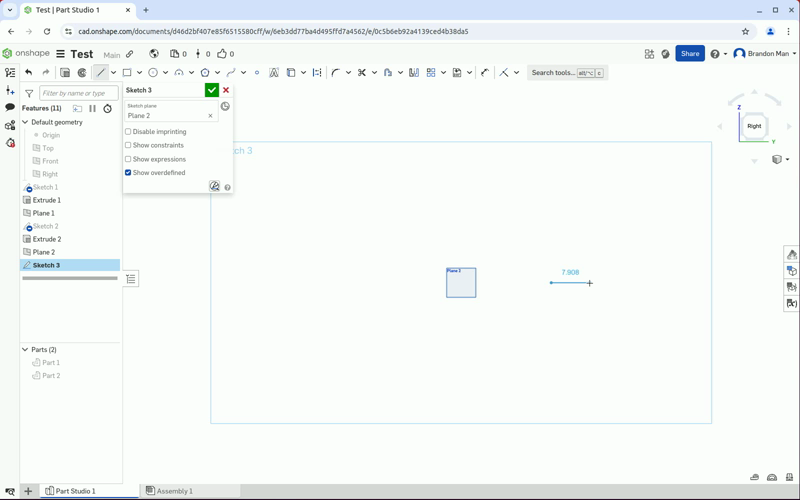
key_up(shift)
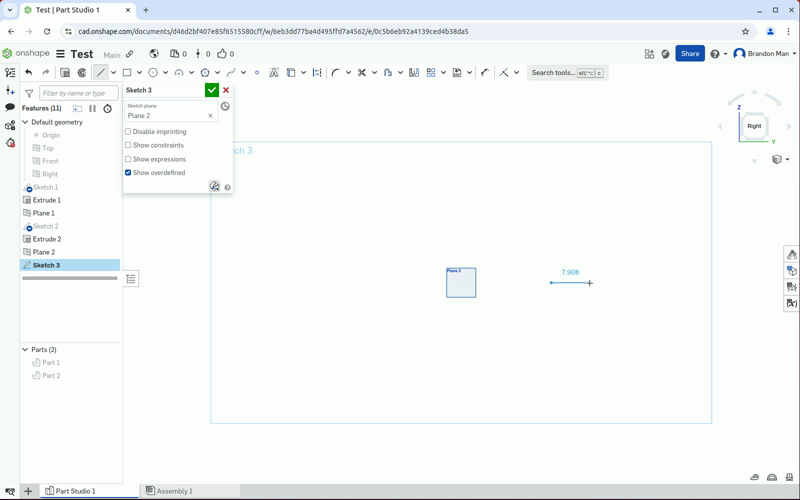
key_down(shift)
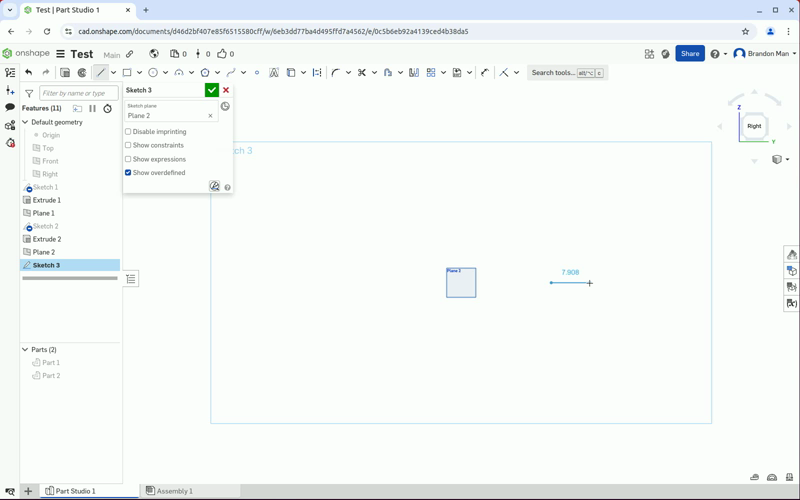
mouse_move(589, 282)
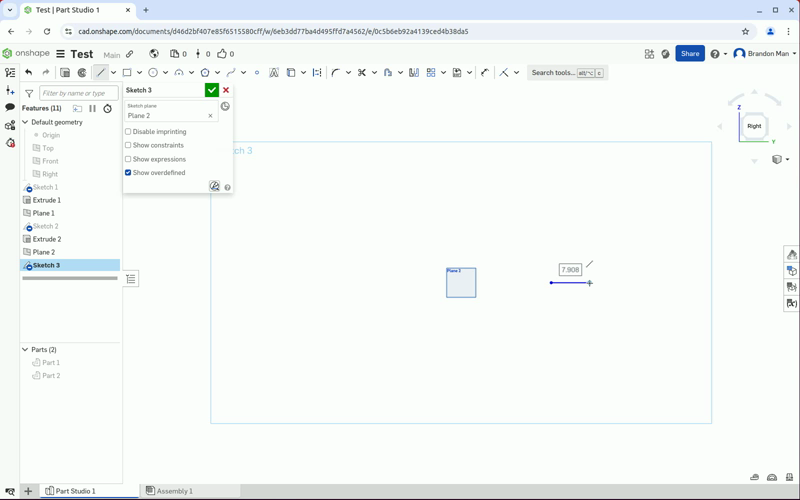
mouse_move(589, 237)
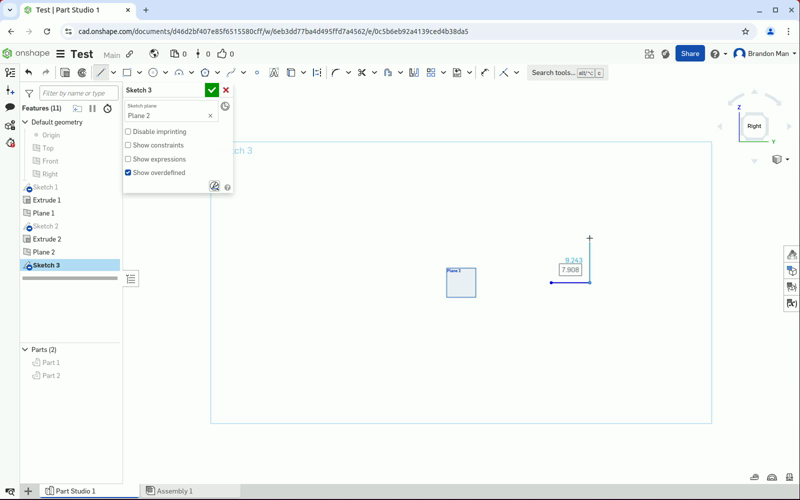
click(589, 237)
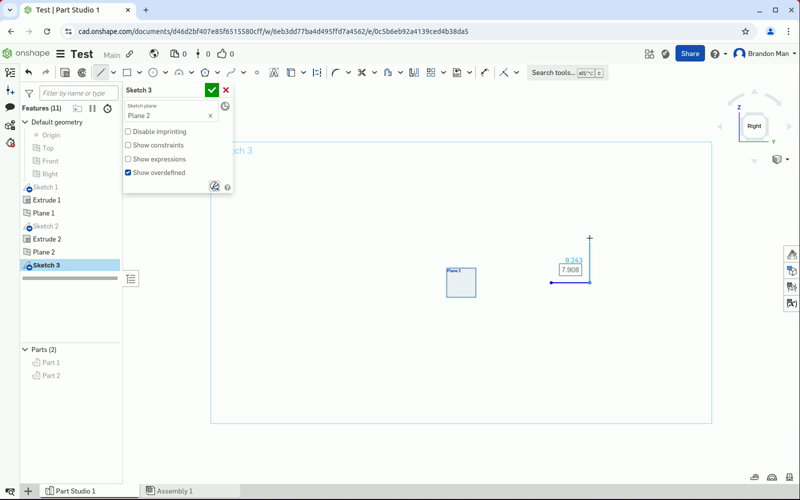
key_up(shift)
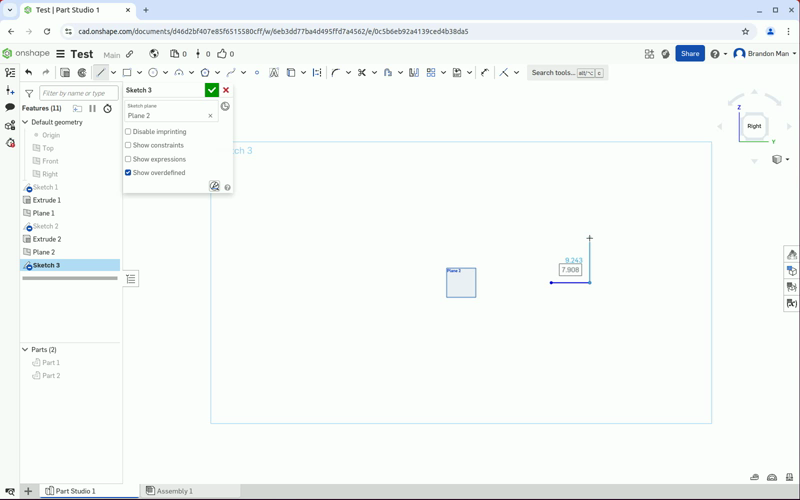
key_down(shift)
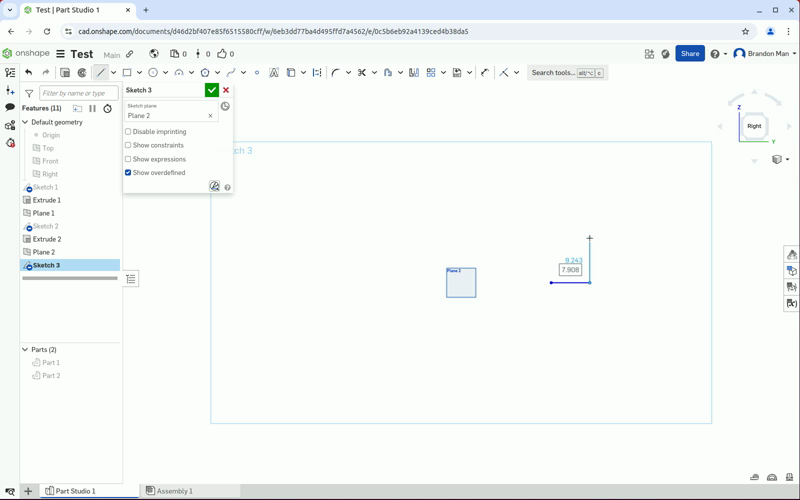
mouse_move(589, 237)
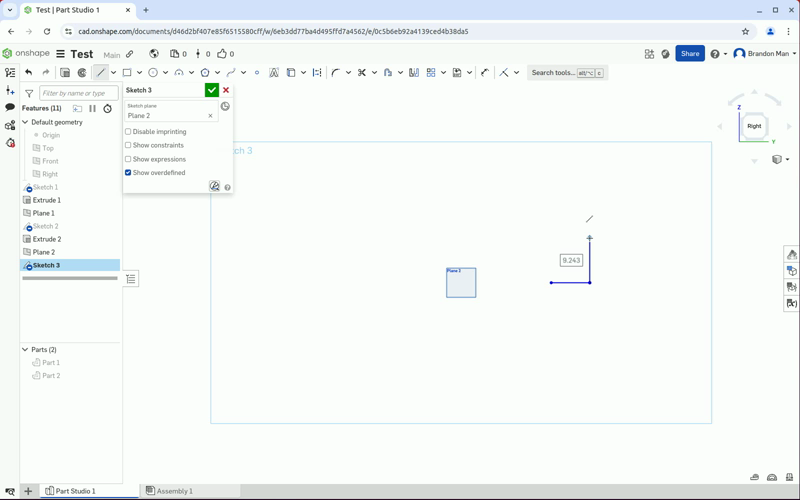
mouse_move(551, 237)
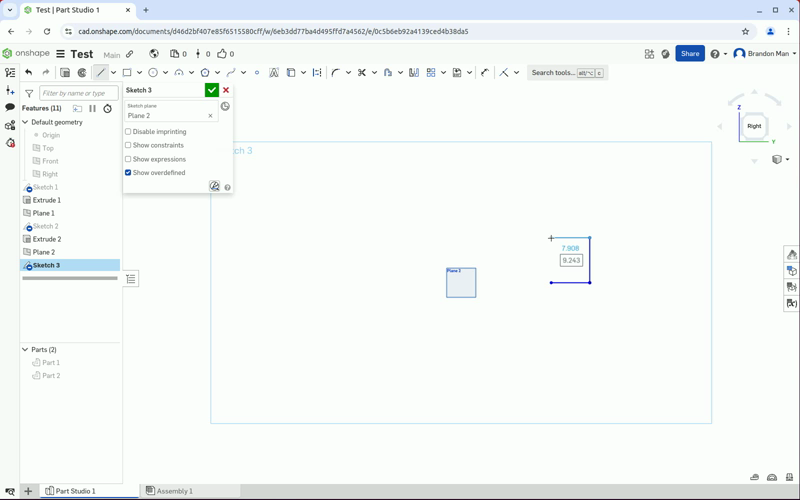
click(551, 237)
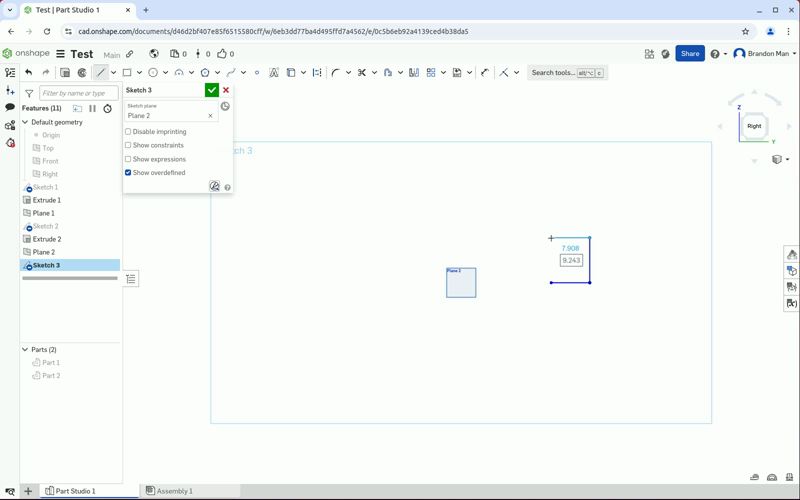
key_up(shift)
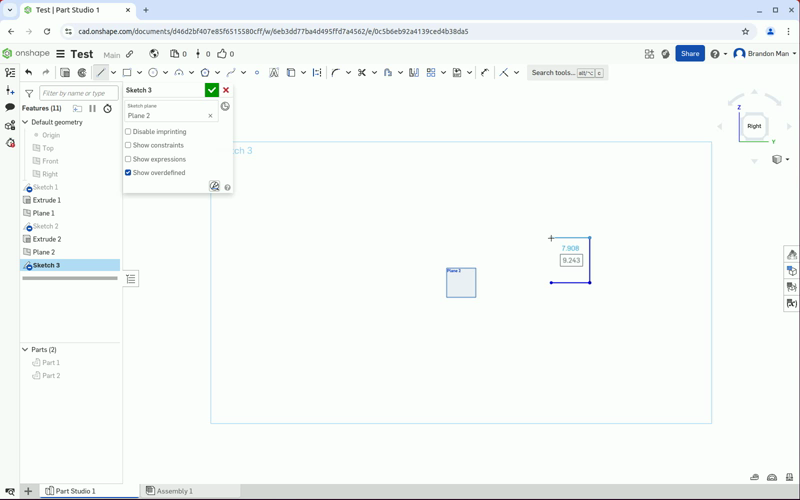
mouse_move(581, 237)
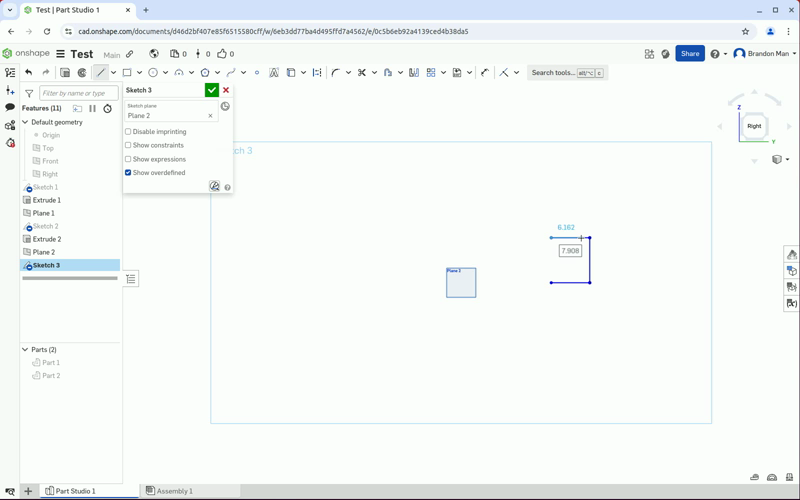
key_down(shift)
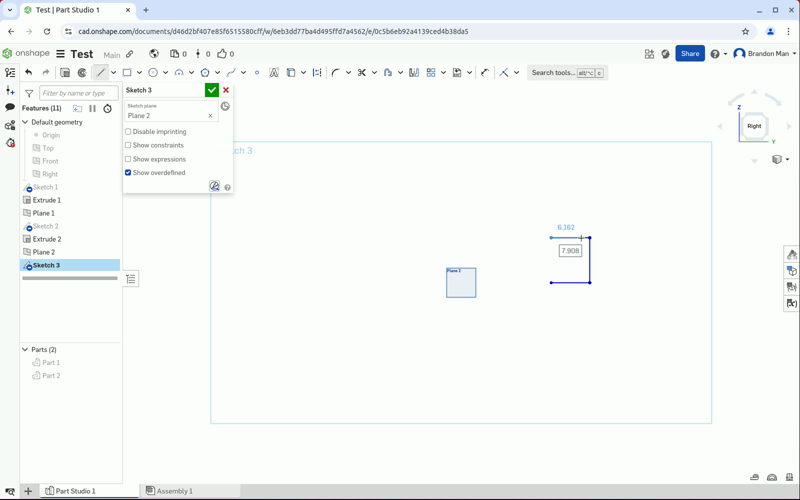
mouse_move(551, 282)
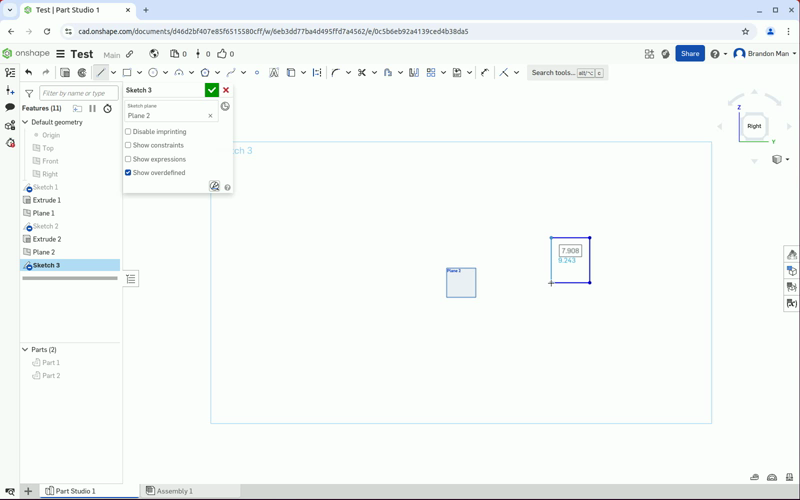
key_up(shift)
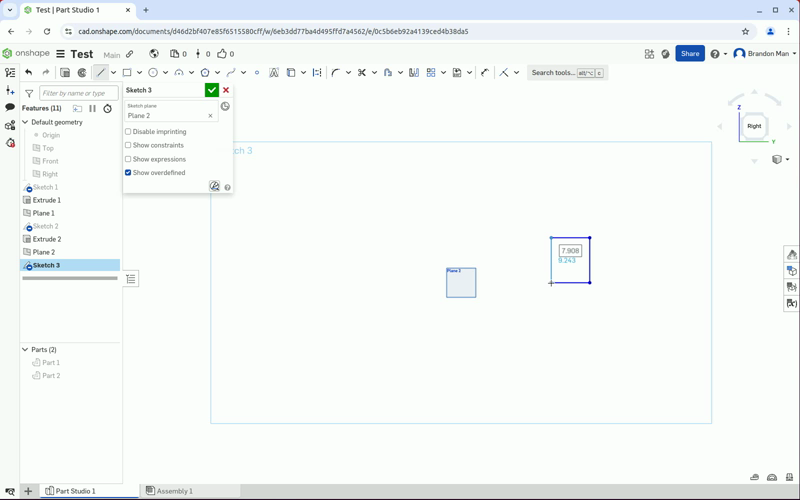
click(551, 282)
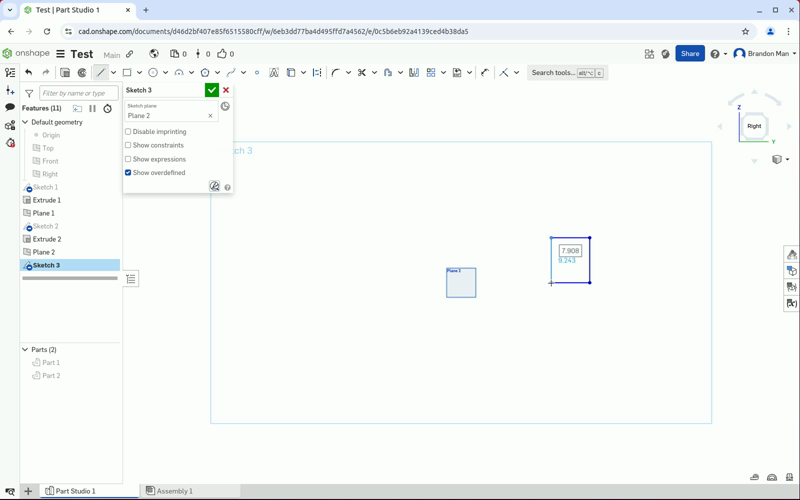
key(esc)
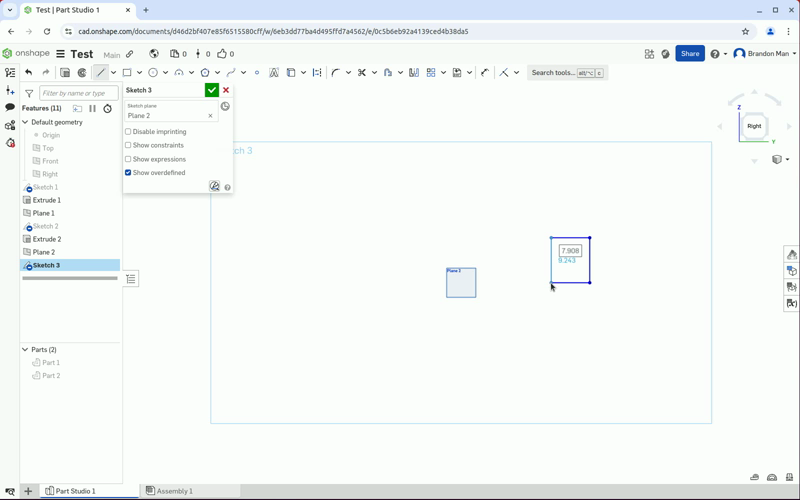
mouse_move(579, 265)
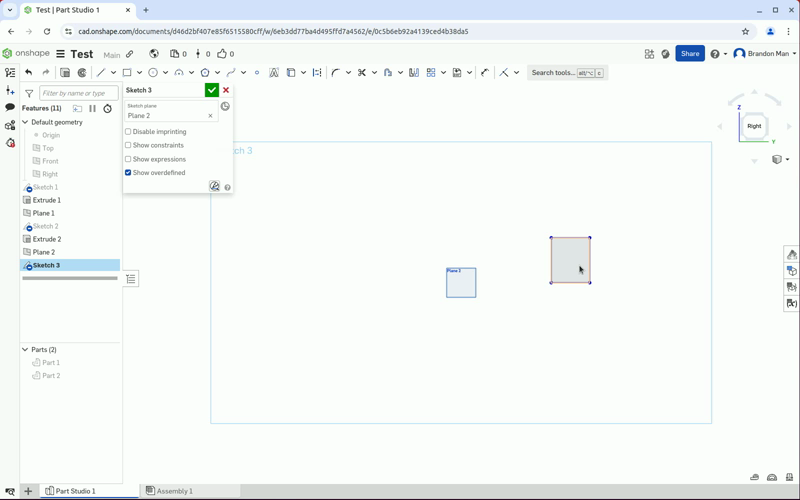
click(579, 265)
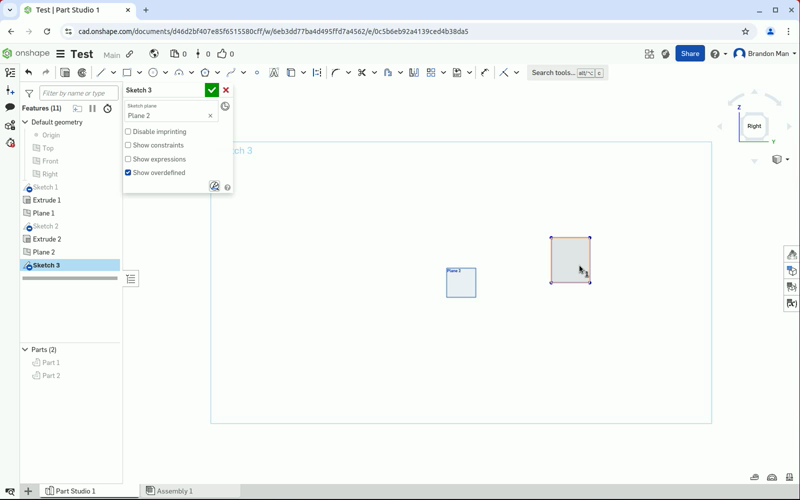
mouse_move(73, 352)
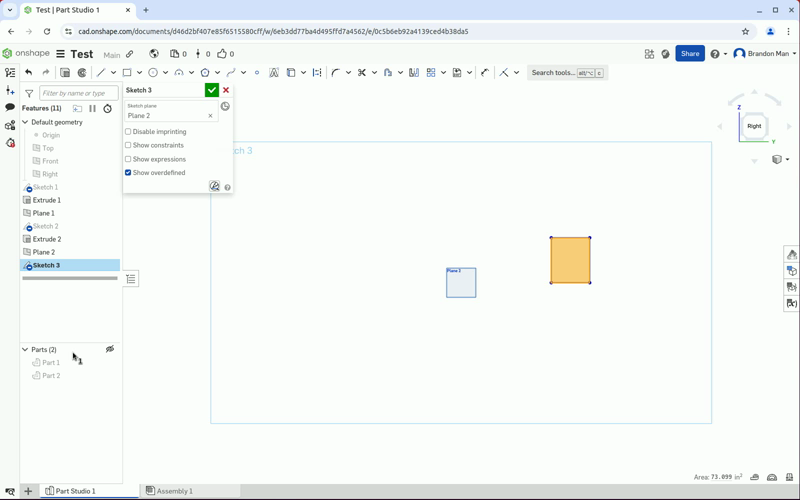
key(shift+y)
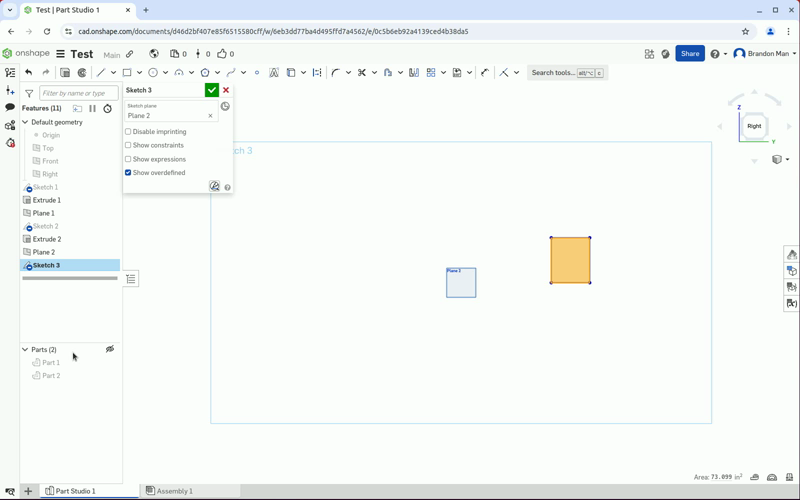
key(shift+e)
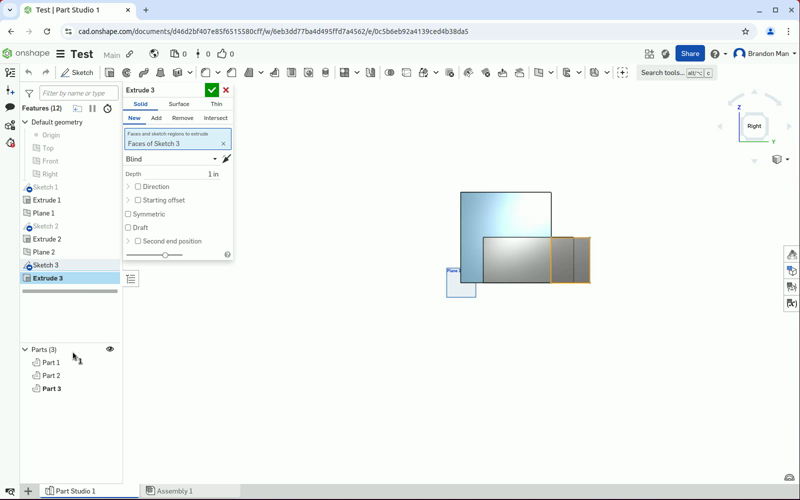
mouse_move(143, 106)
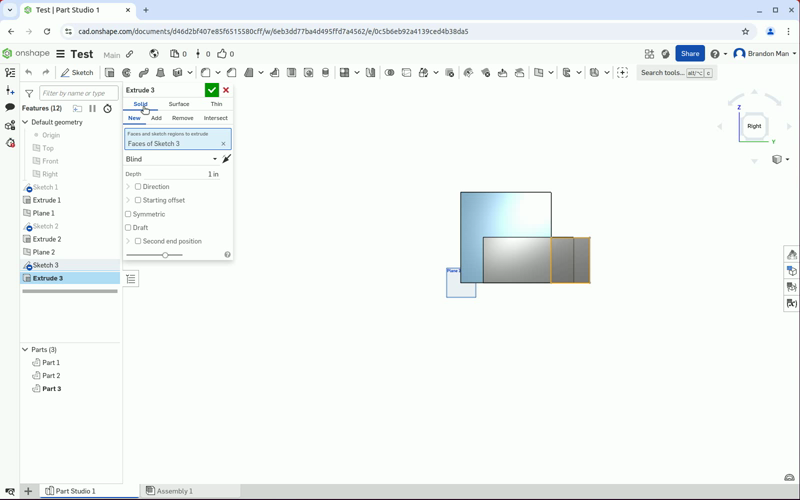
click(143, 106)
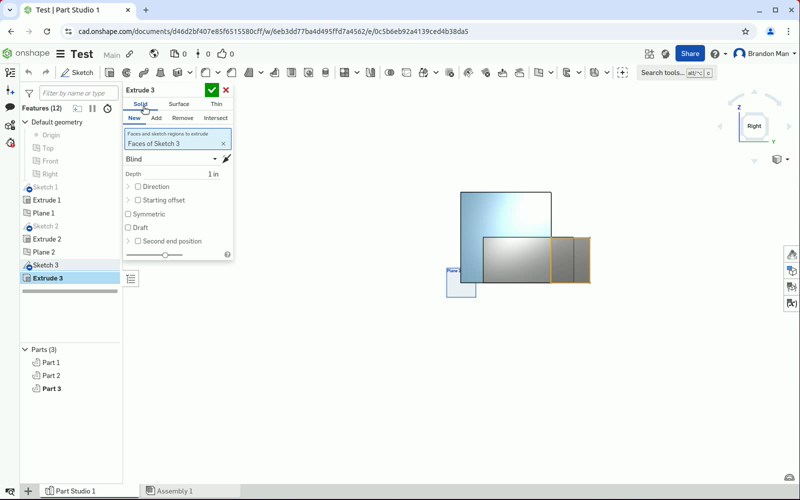
mouse_move(137, 120)
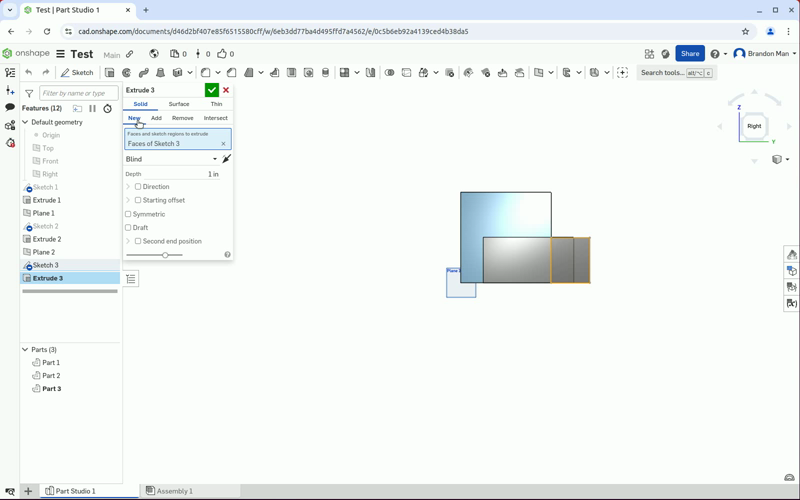
click(137, 120)
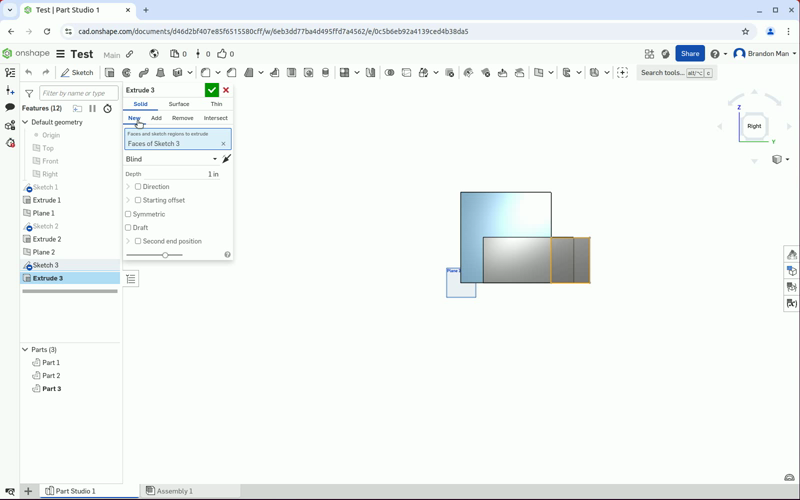
key(tab, 4)
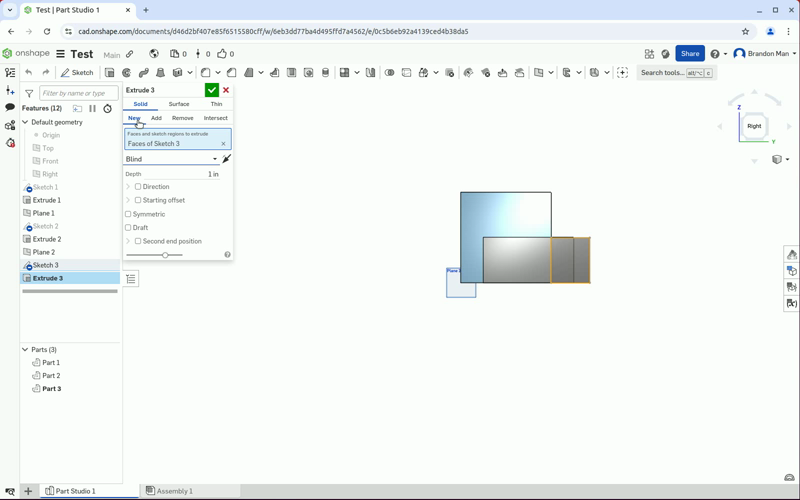
text(9.147)
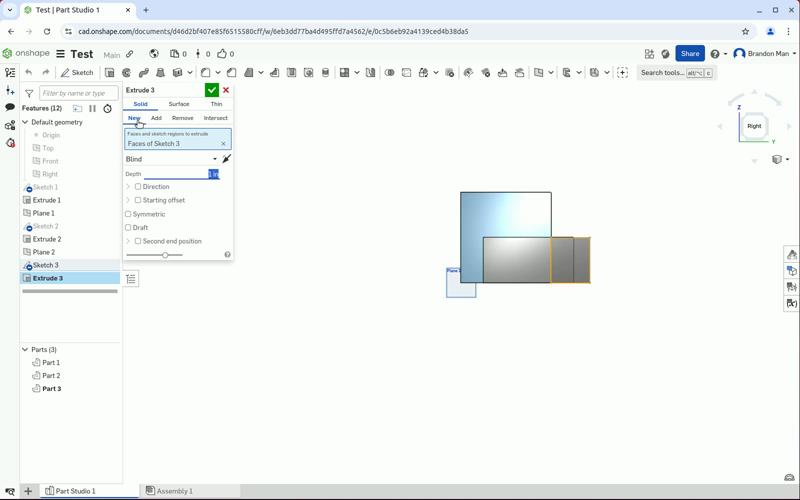
key(enter)
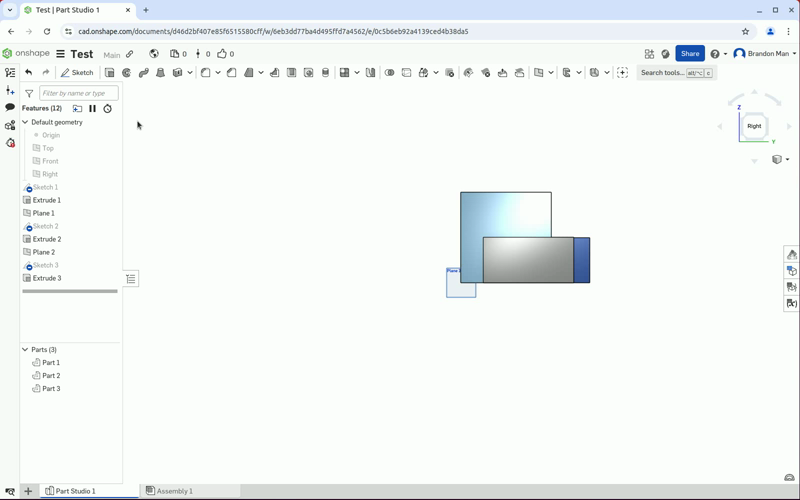
key(shift+h)
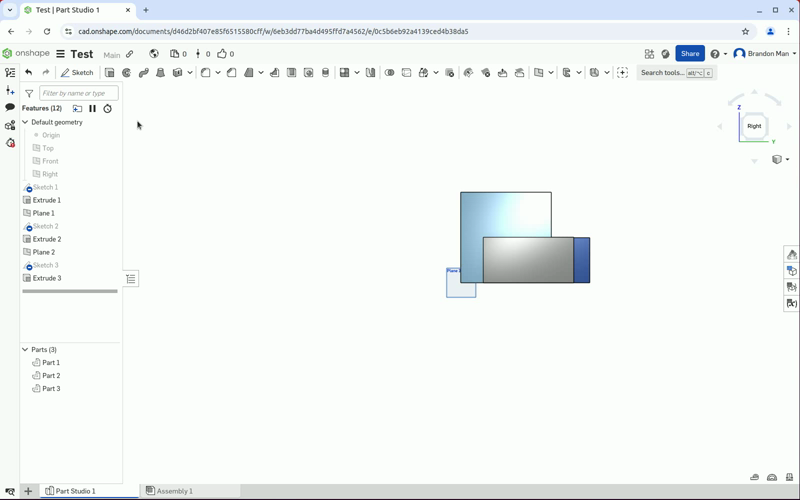
key(shift+h)
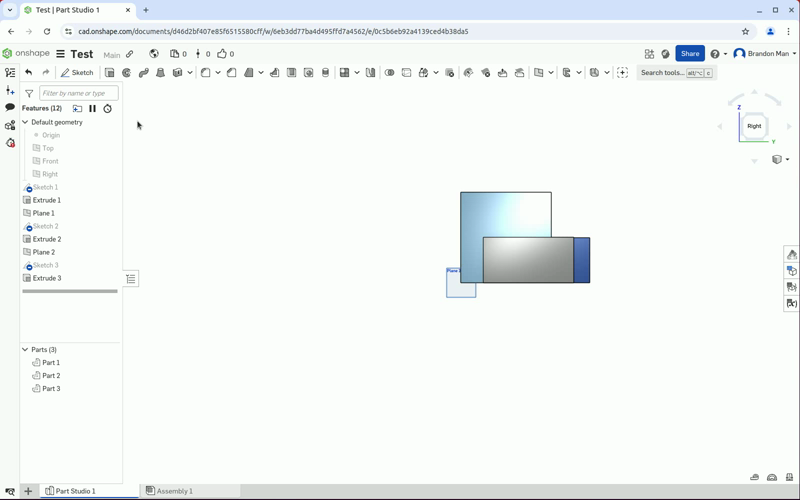
mouse_move(73, 189)
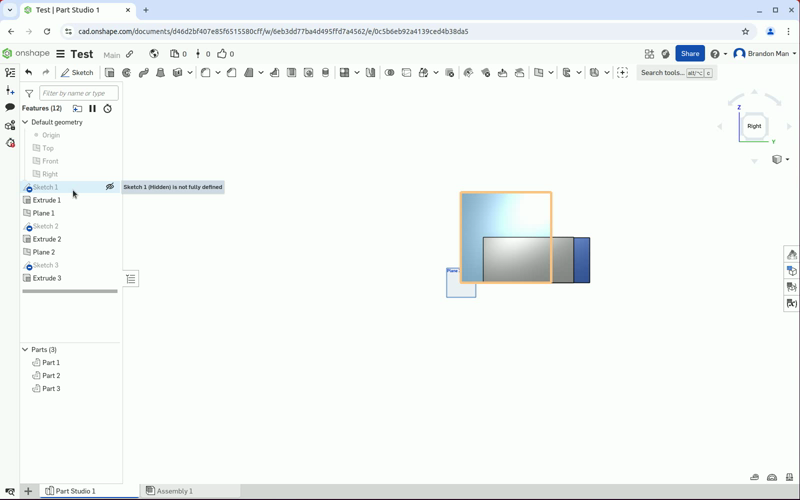
click(73, 189)
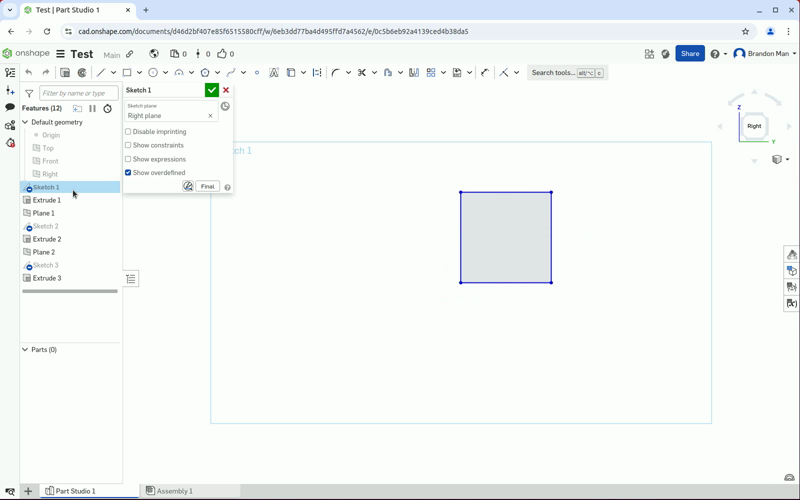
mouse_move(229, 92)
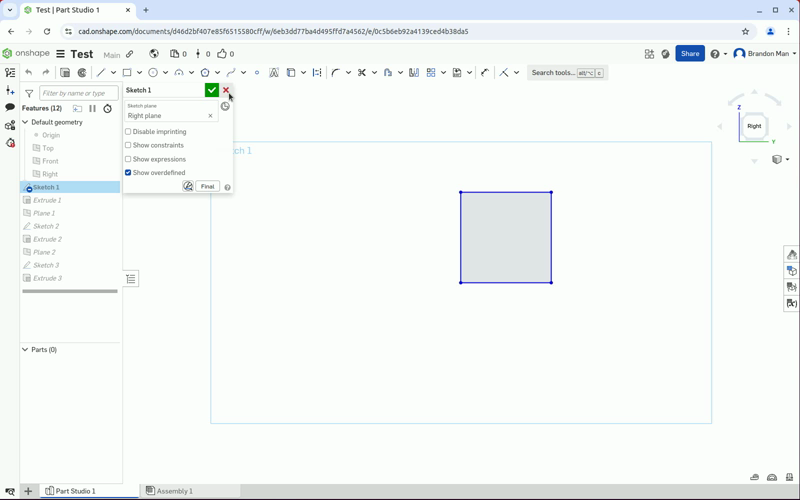
click(229, 92)
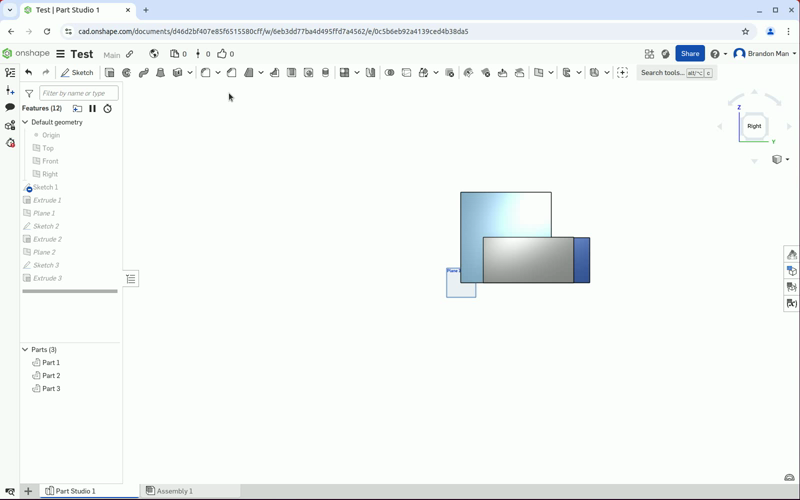
key(shift+s)
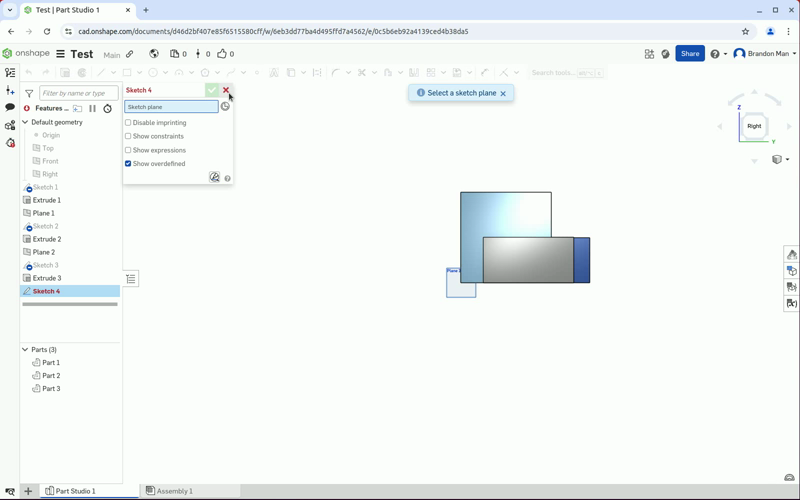
mouse_move(73, 215)
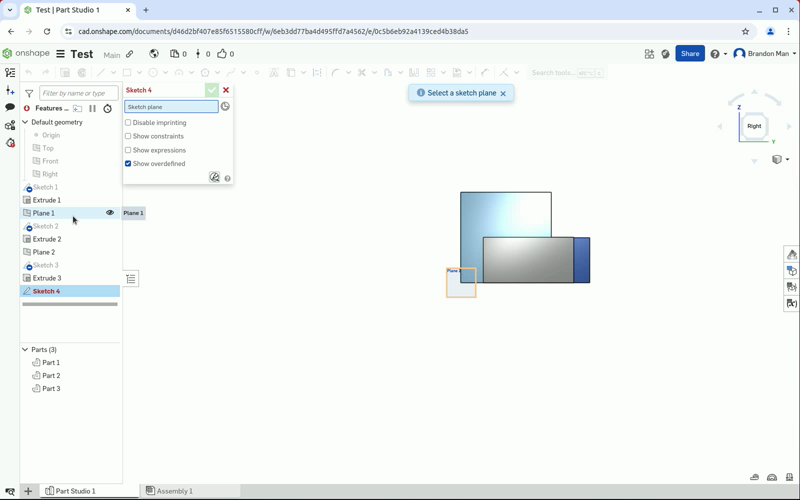
click(73, 215)
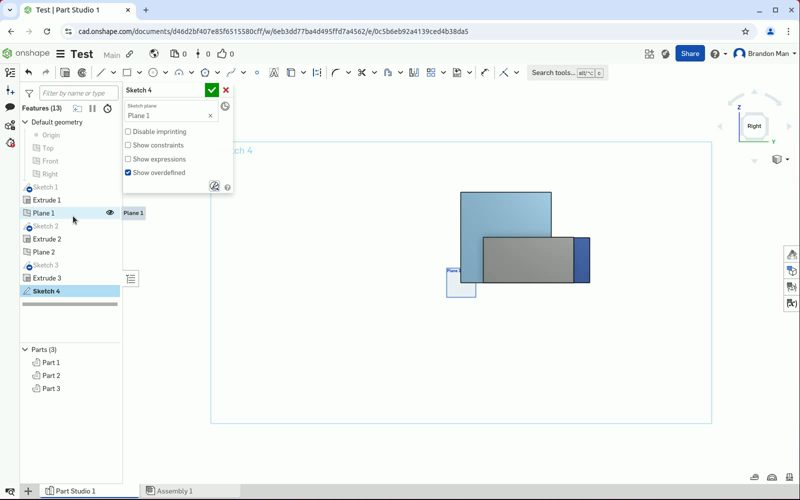
mouse_move(73, 352)
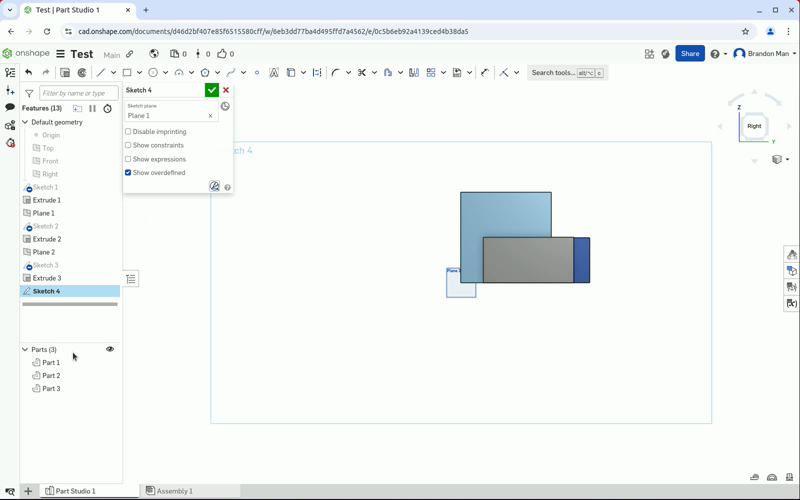
key(y)
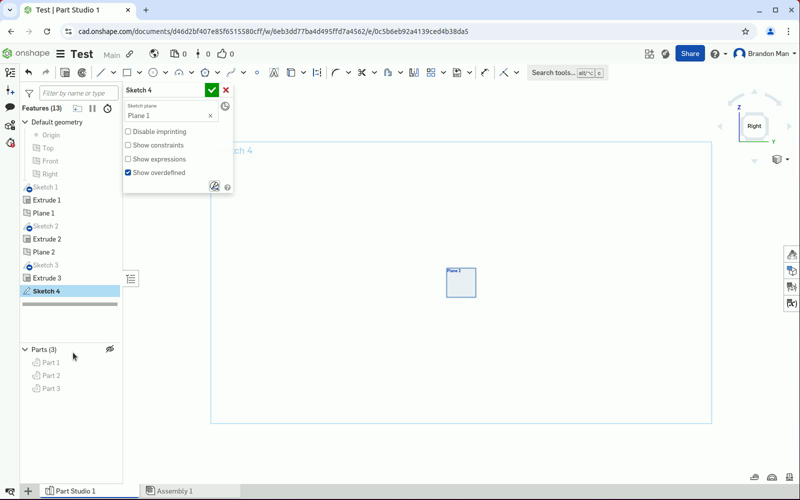
key(l)
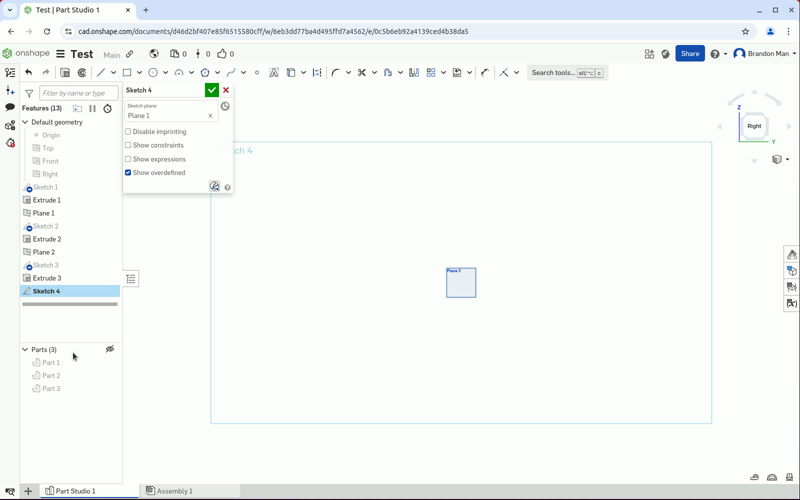
key_down(shift)
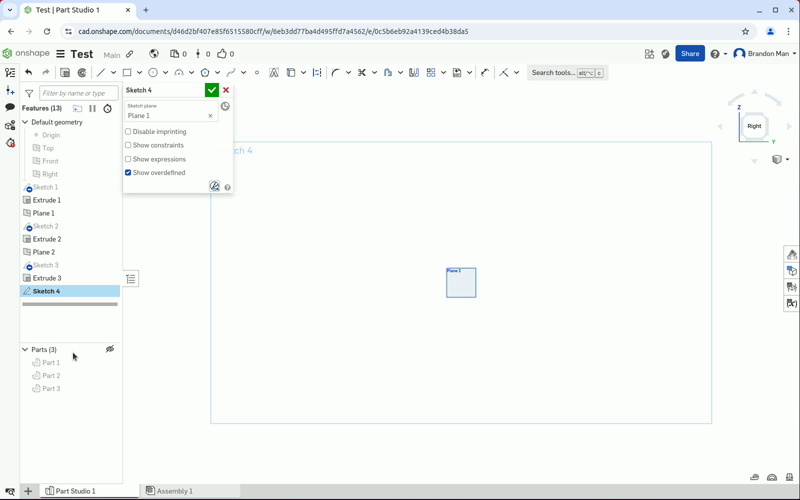
mouse_move(551, 238)
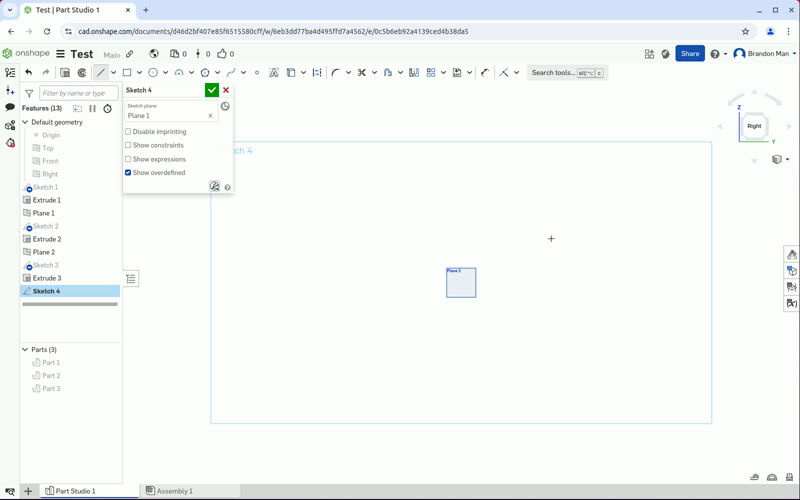
click(551, 238)
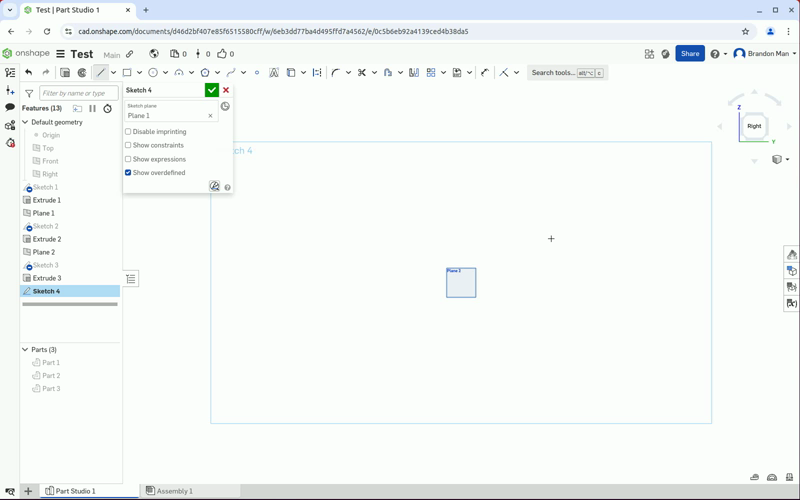
key_up(shift)
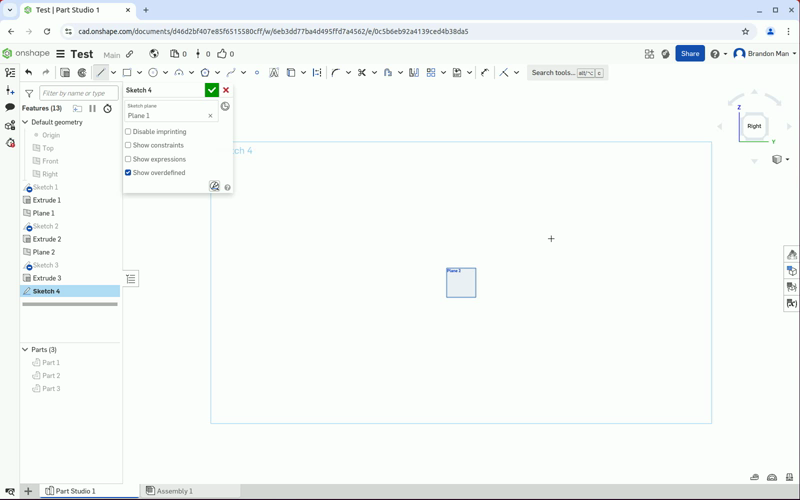
key_down(shift)
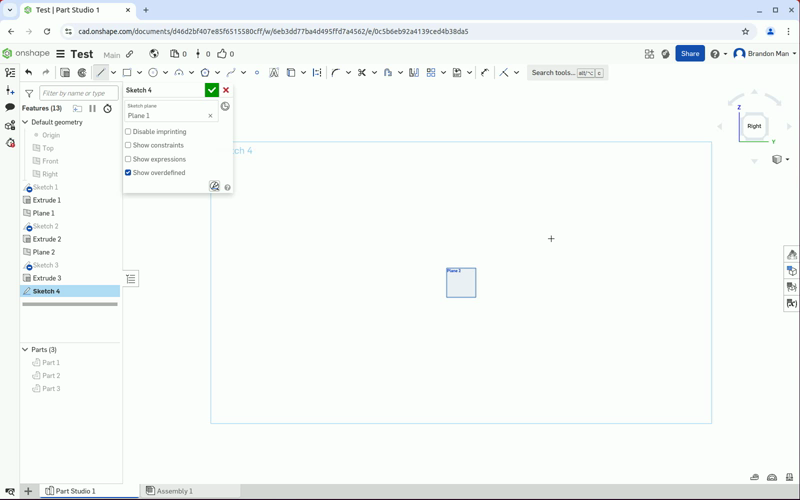
mouse_move(581, 238)
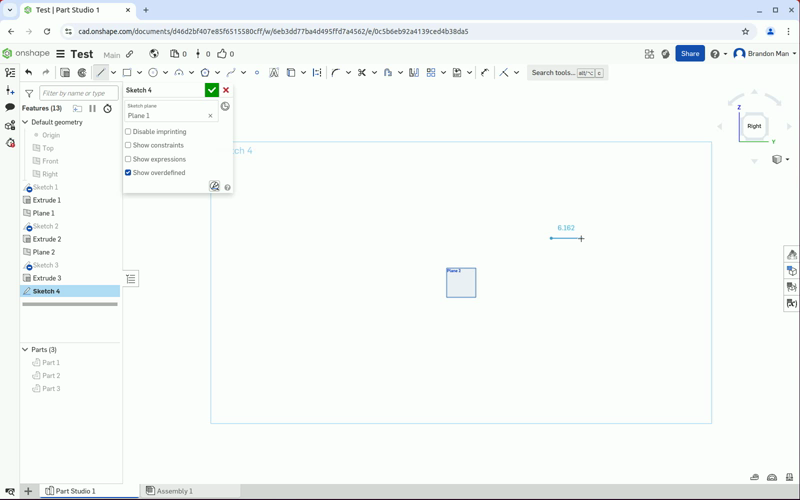
mouse_move(573, 238)
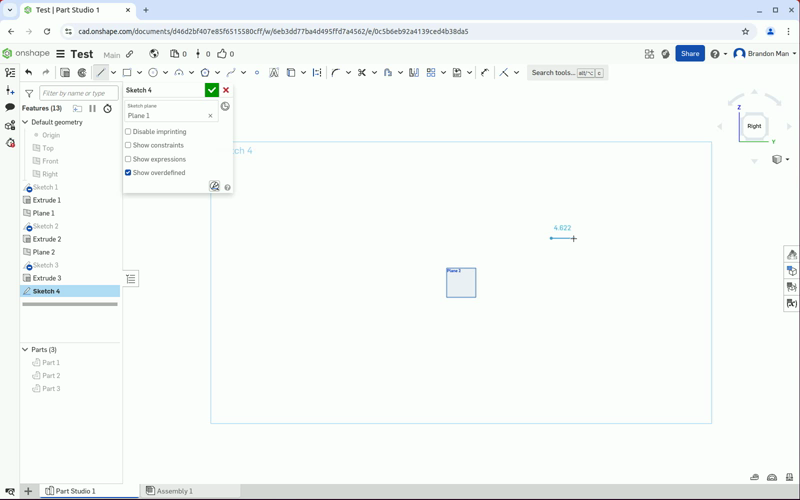
click(573, 238)
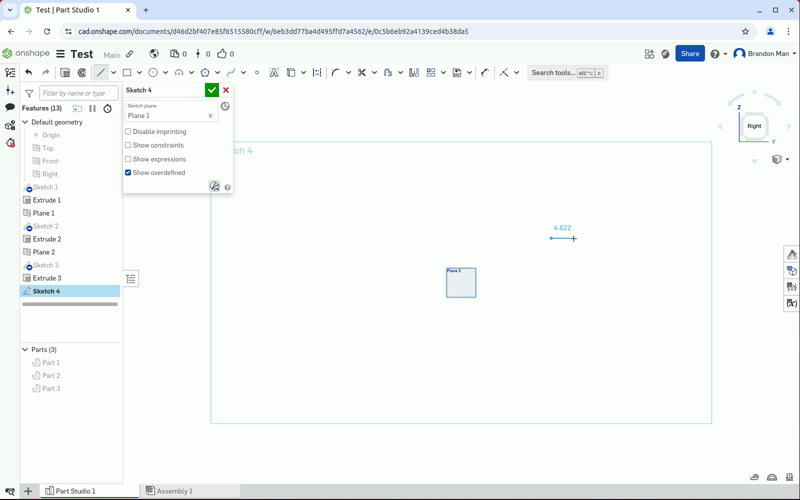
key_up(shift)
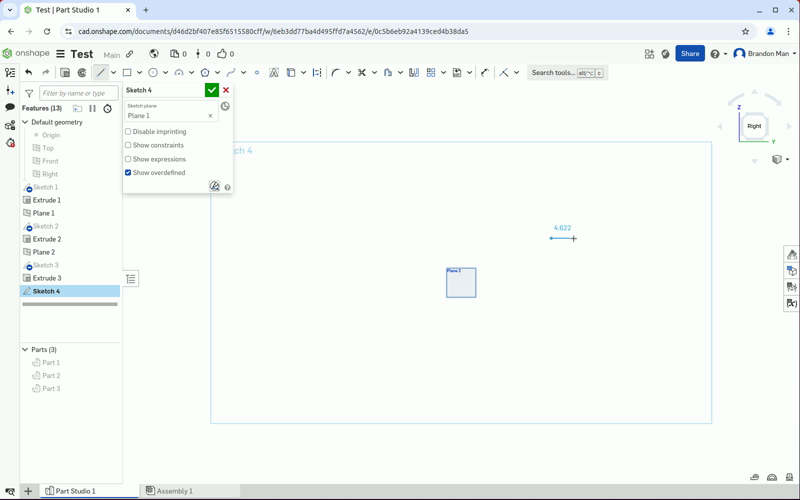
key_down(shift)
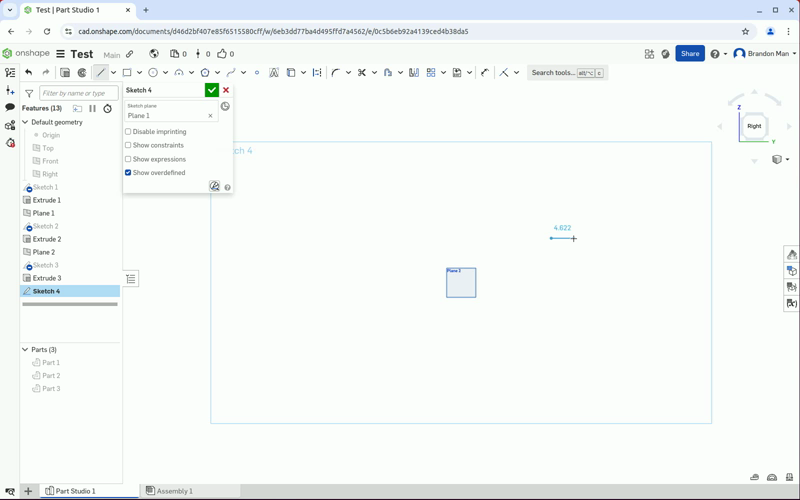
mouse_move(589, 238)
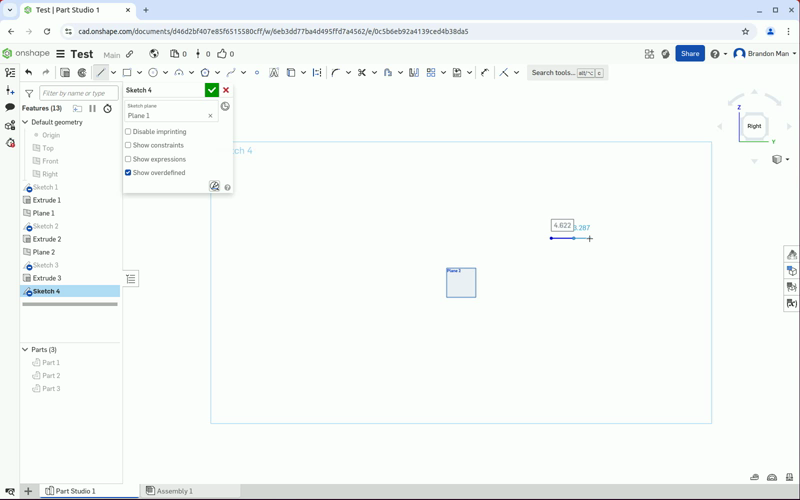
mouse_move(573, 193)
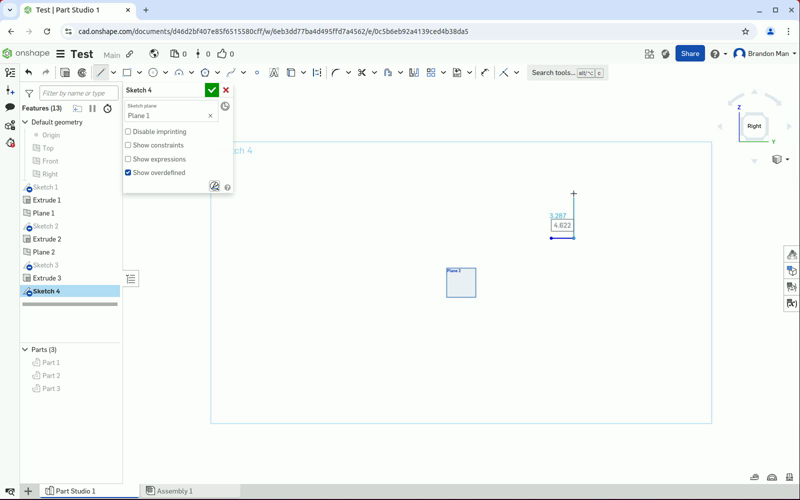
click(573, 193)
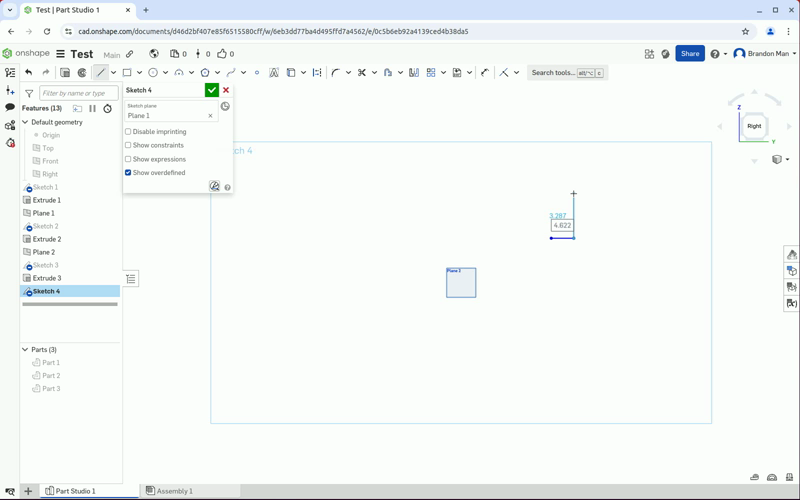
key_up(shift)
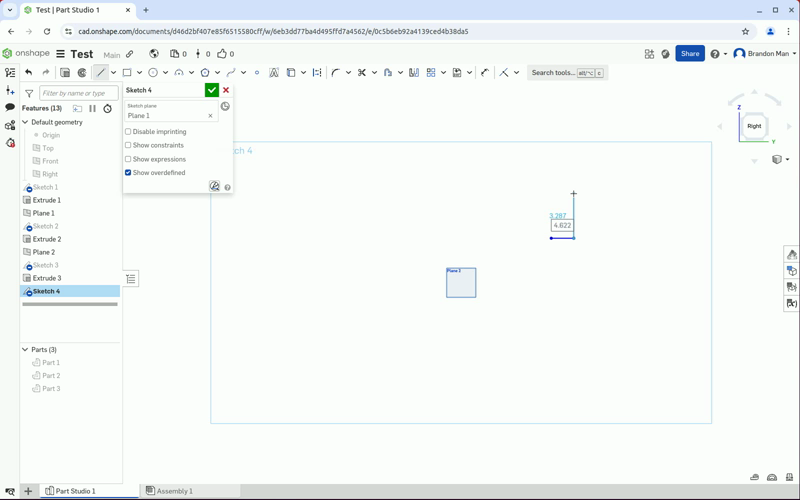
key_down(shift)
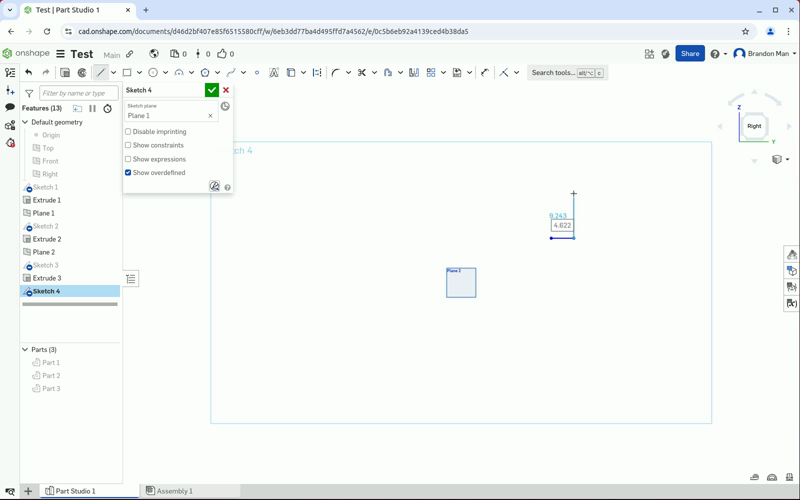
mouse_move(589, 193)
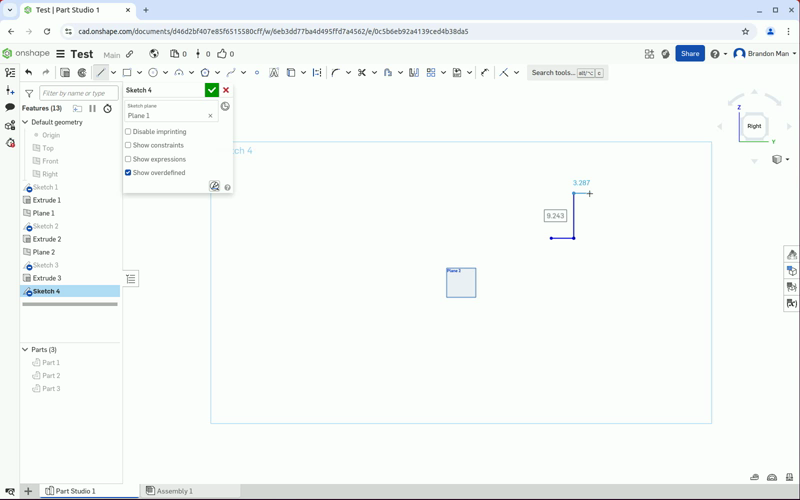
mouse_move(551, 193)
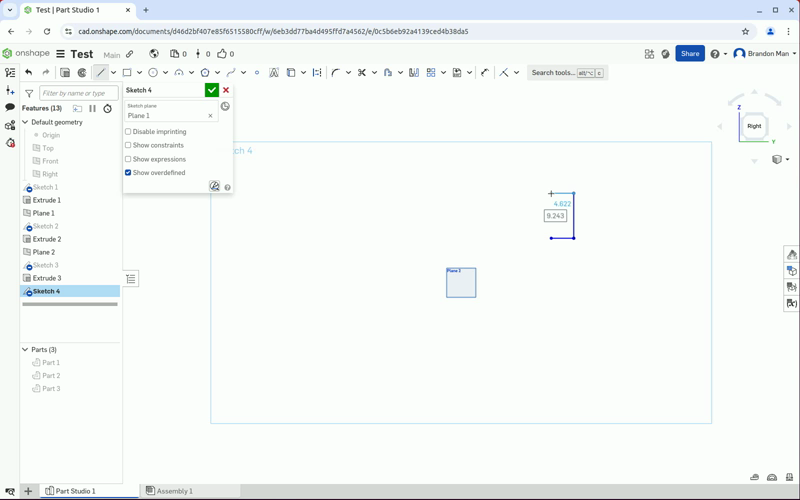
click(551, 193)
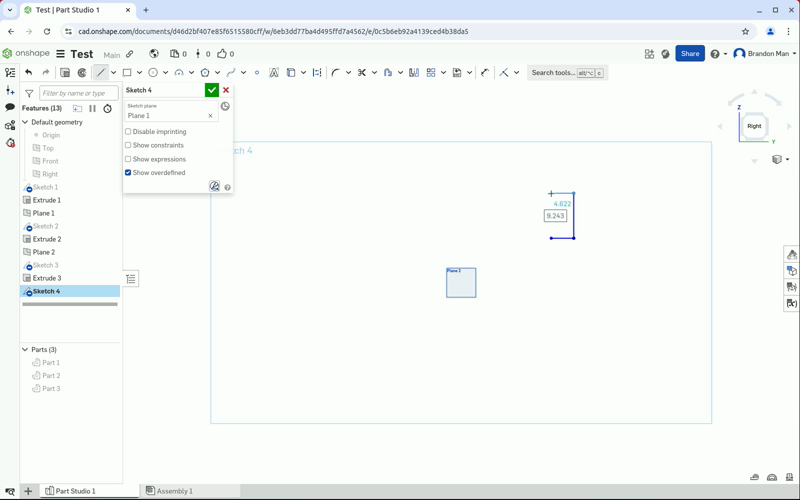
key_up(shift)
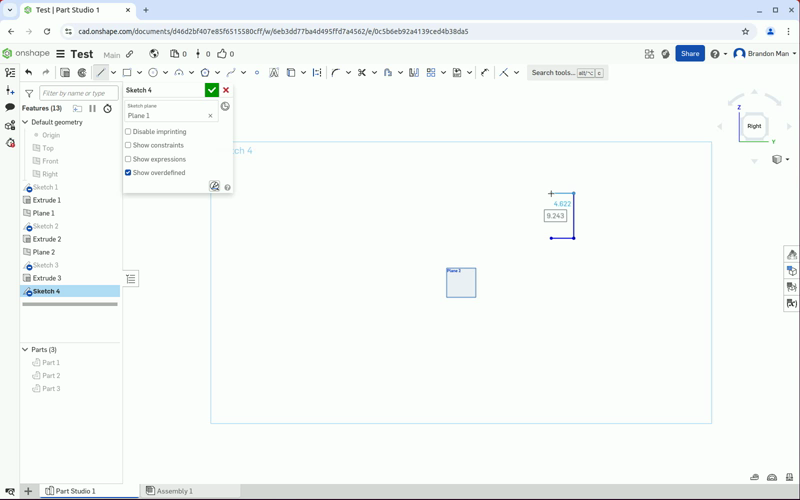
mouse_move(581, 193)
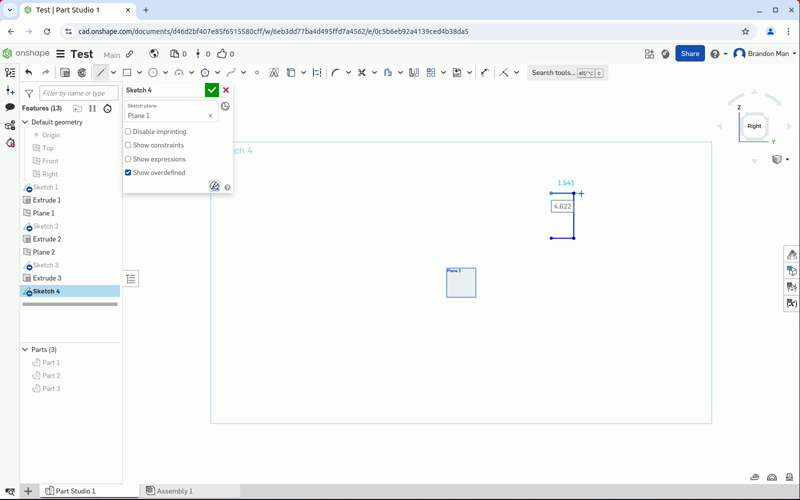
key_down(shift)
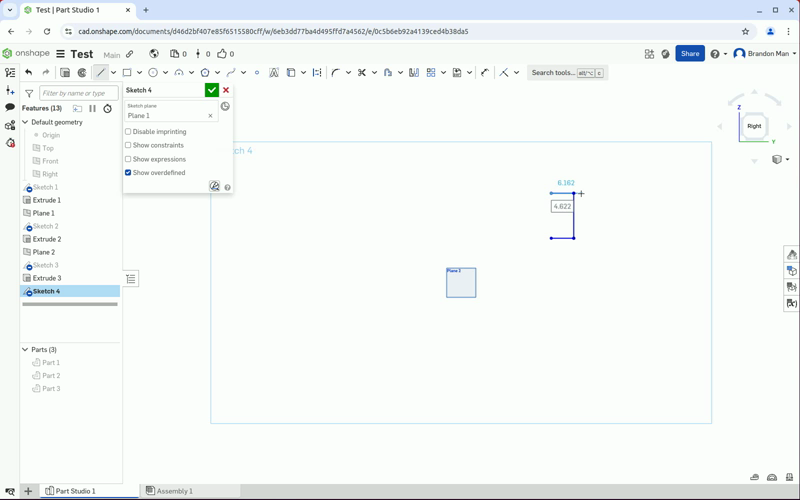
mouse_move(551, 238)
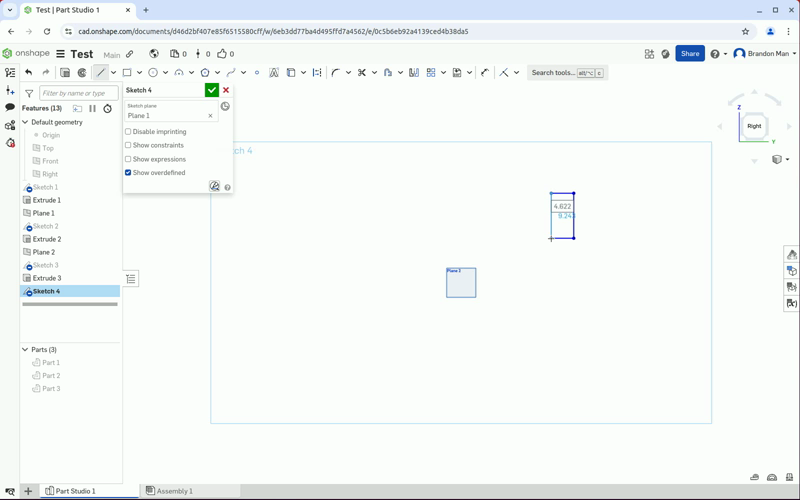
key_up(shift)
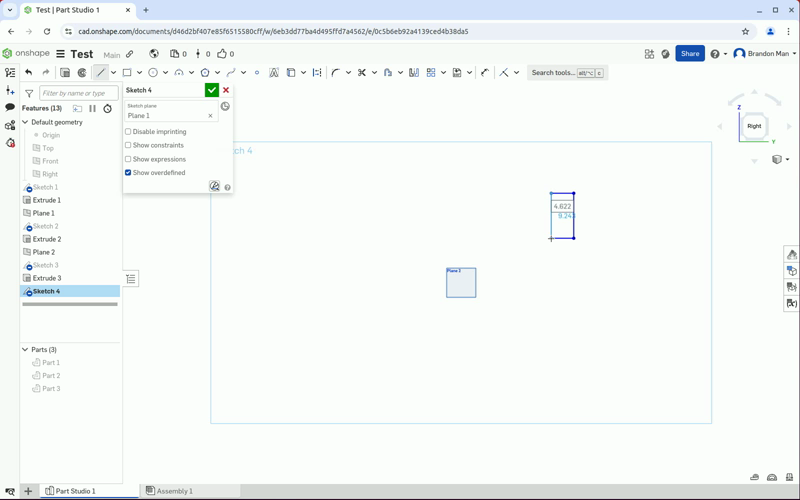
click(551, 238)
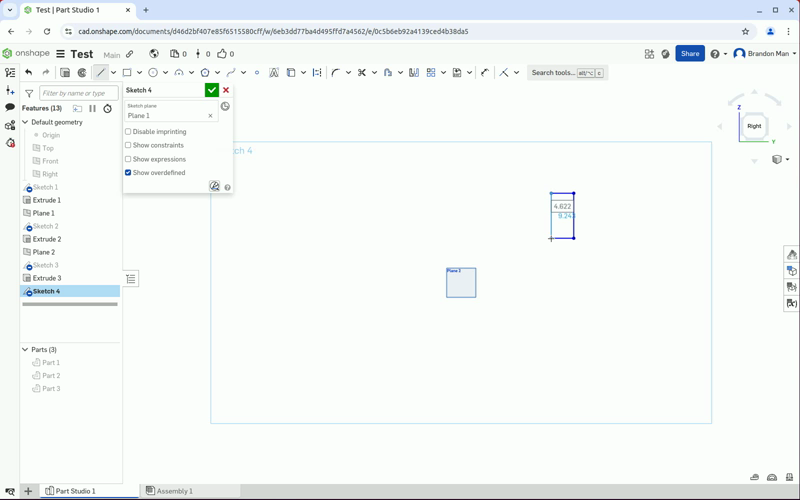
key(esc)
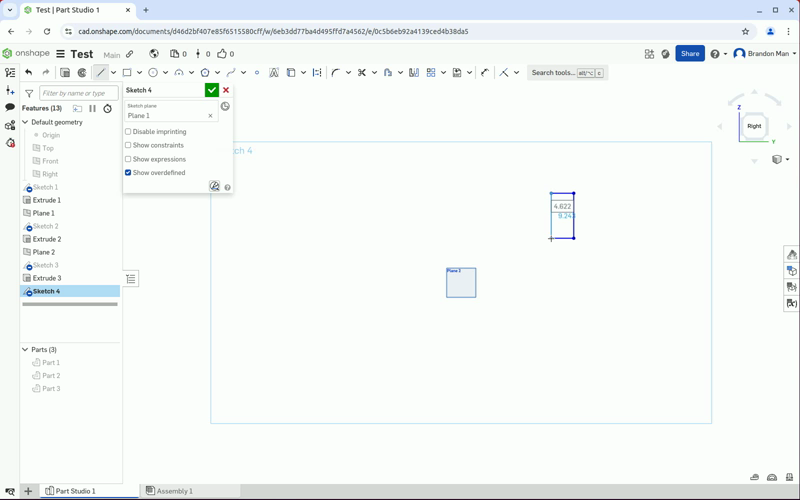
mouse_move(558, 212)
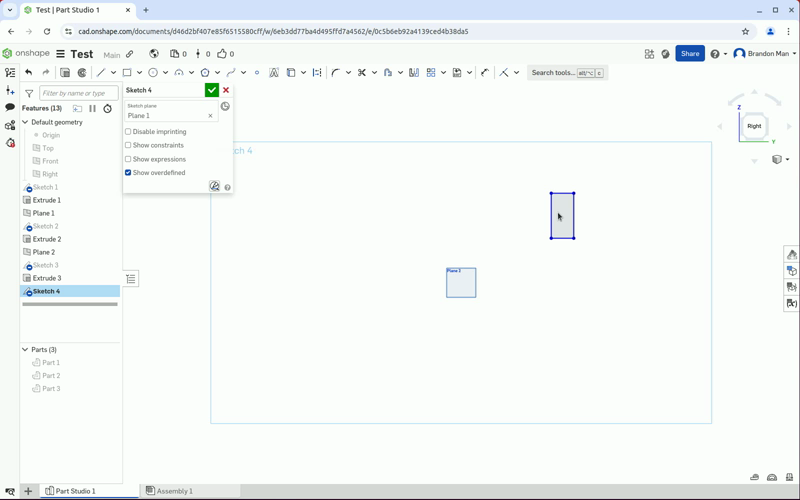
scroll(6)
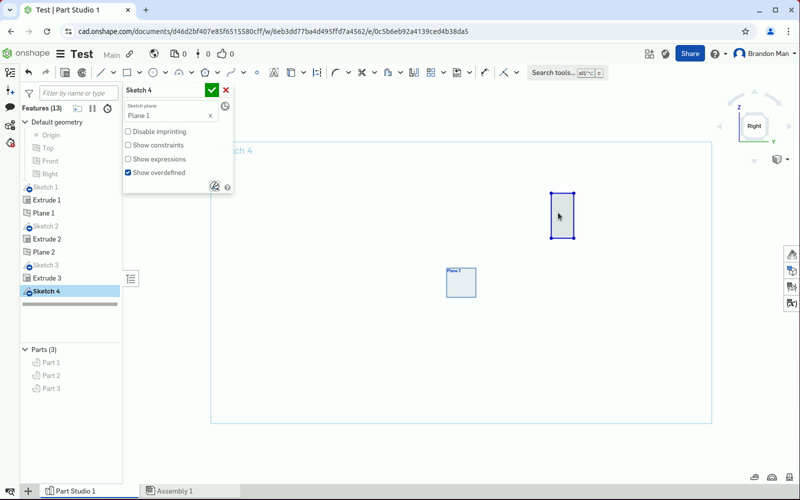
scroll(6)
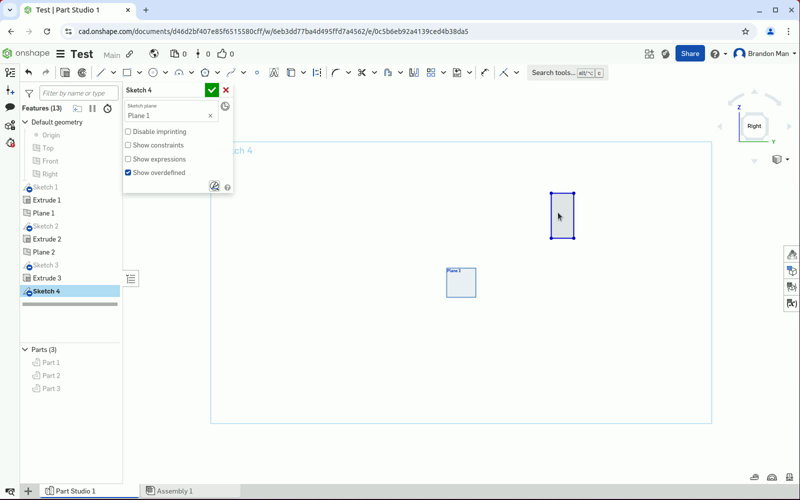
scroll(6)
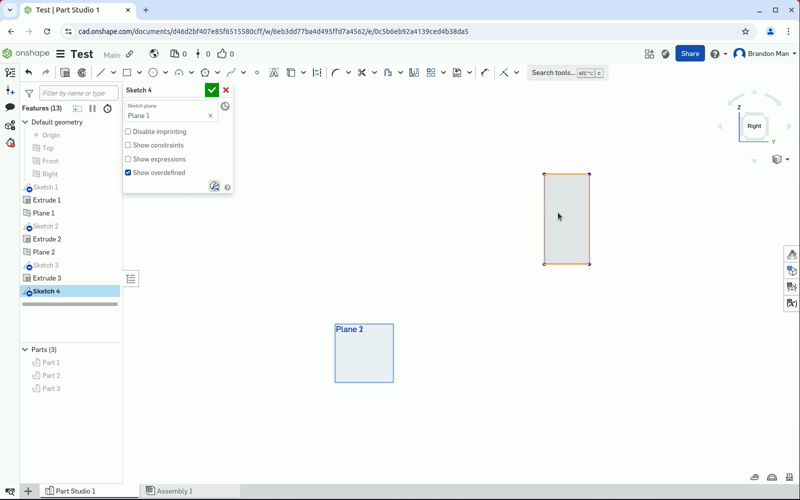
scroll(6)
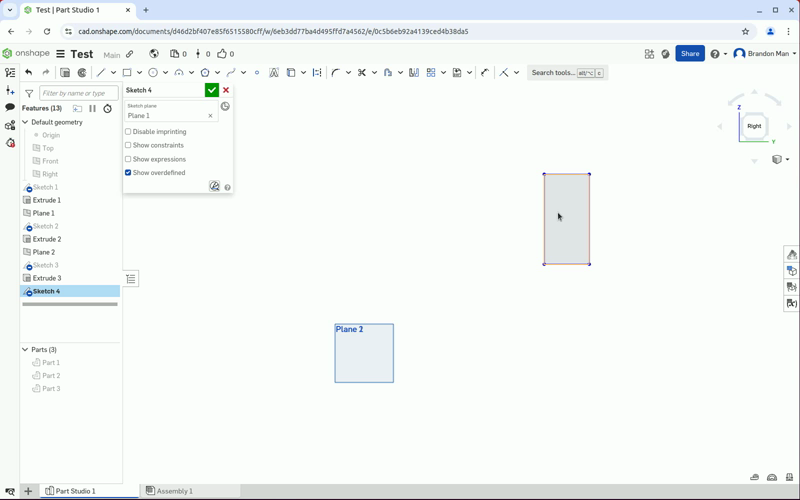
scroll(6)
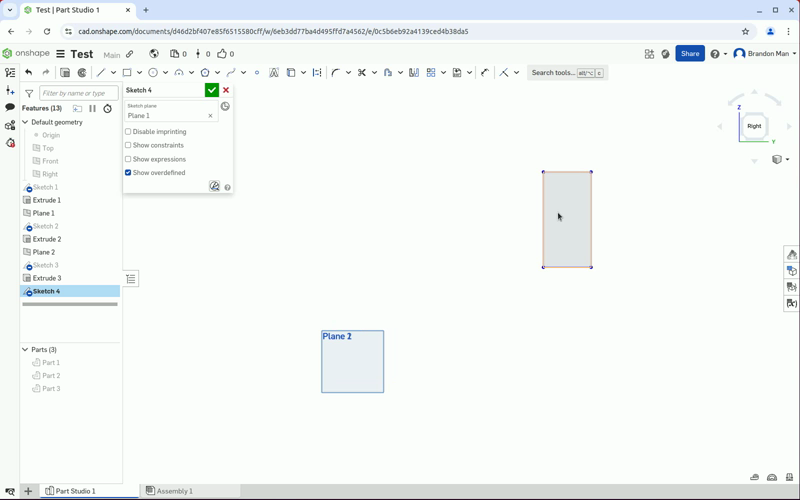
scroll(6)
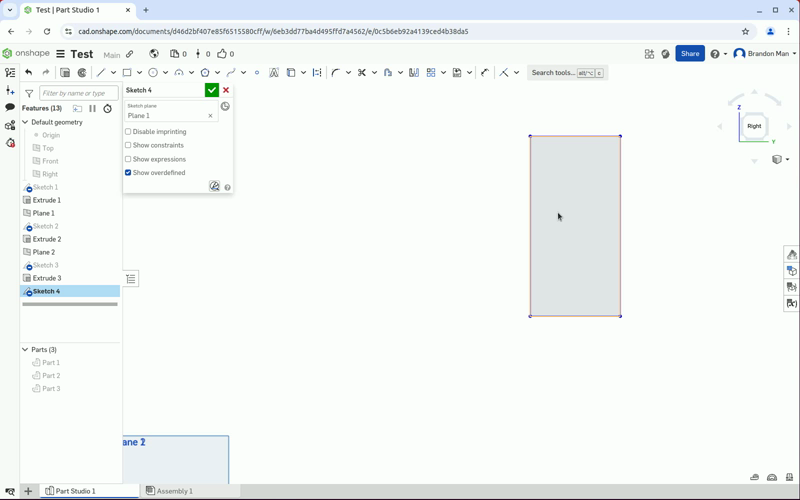
scroll(6)
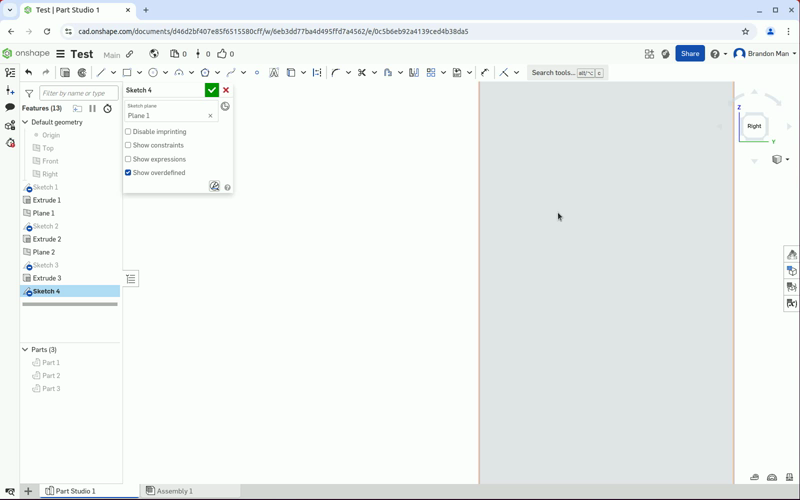
click(558, 212)
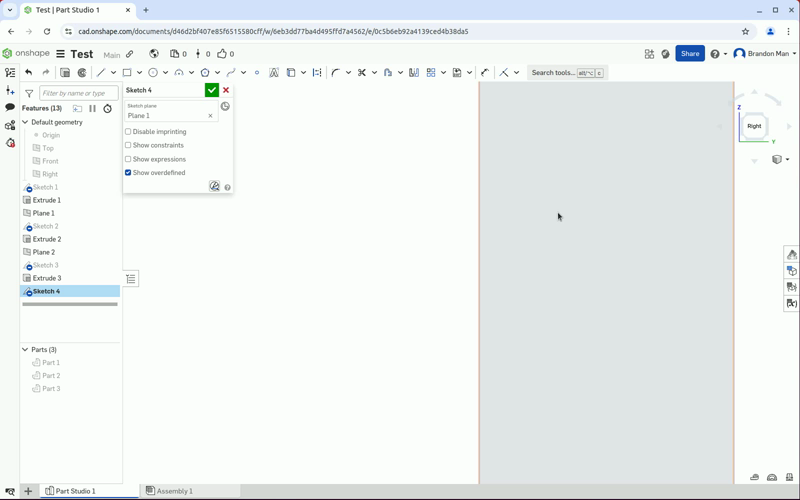
scroll(-6)
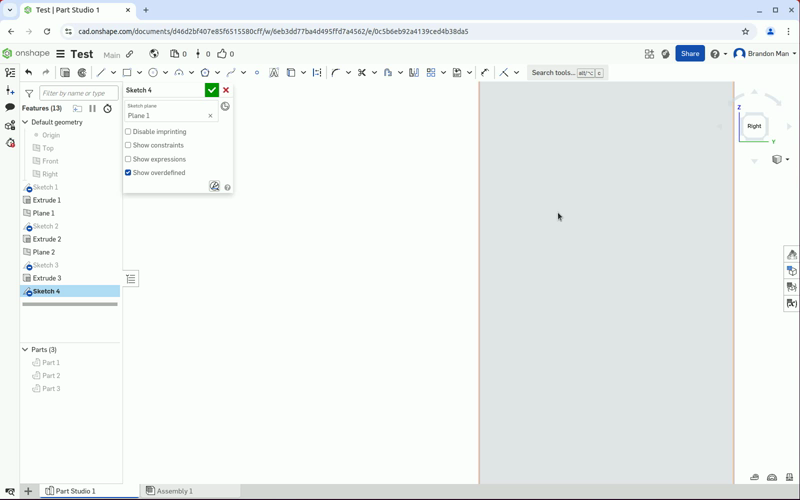
scroll(-6)
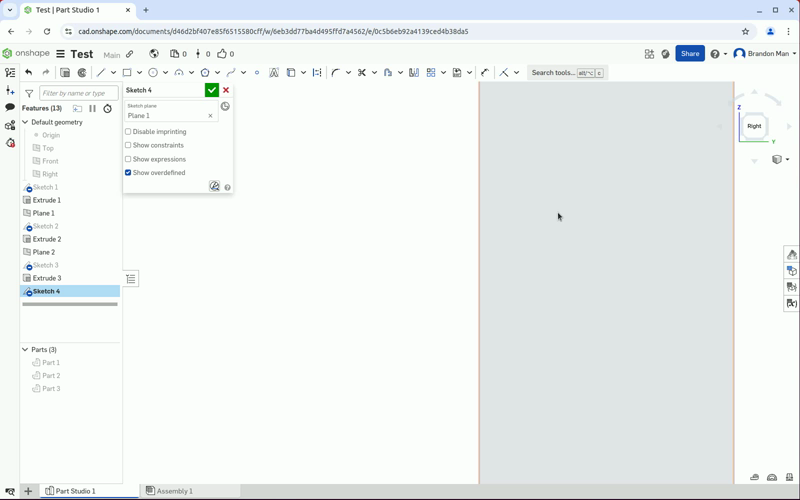
scroll(-6)
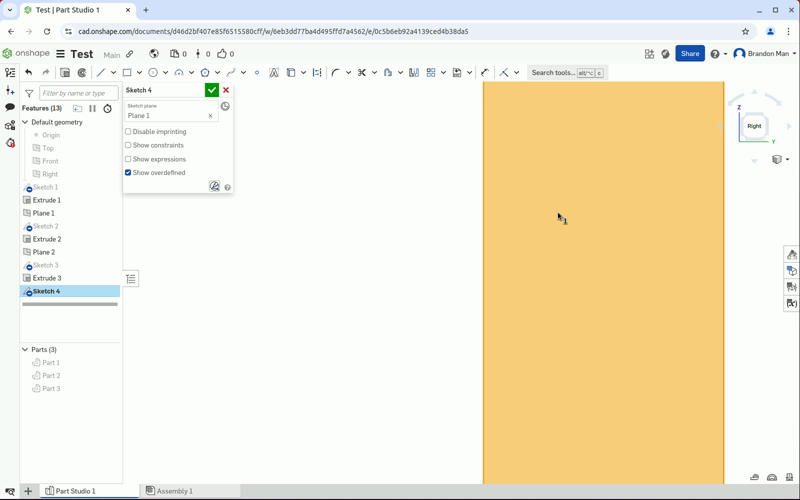
scroll(-6)
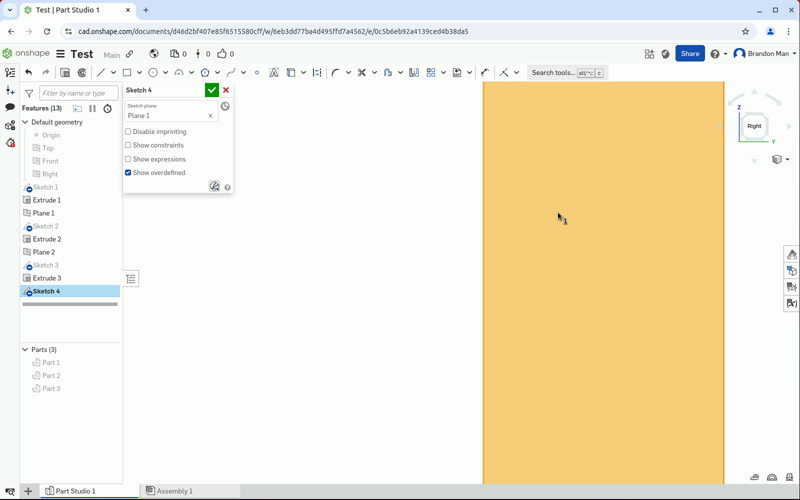
scroll(-6)
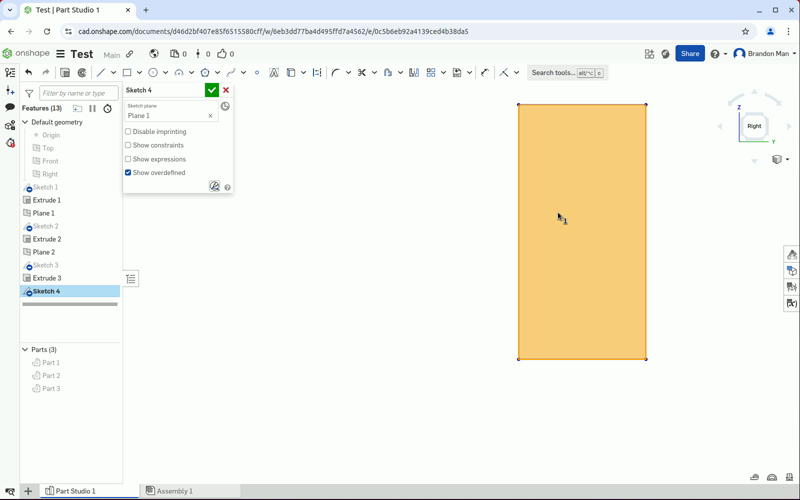
scroll(-6)
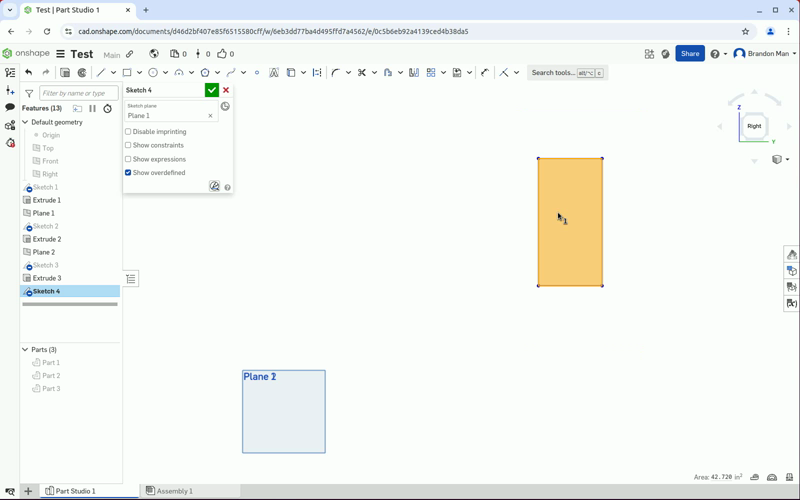
scroll(-6)
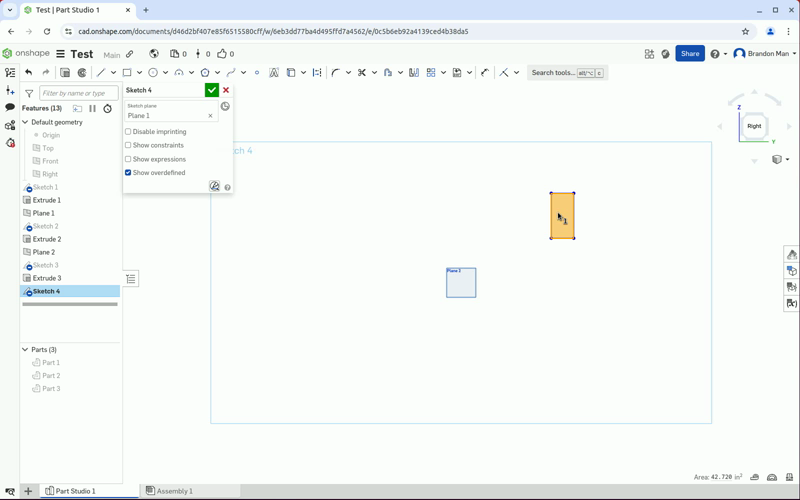
mouse_move(73, 352)
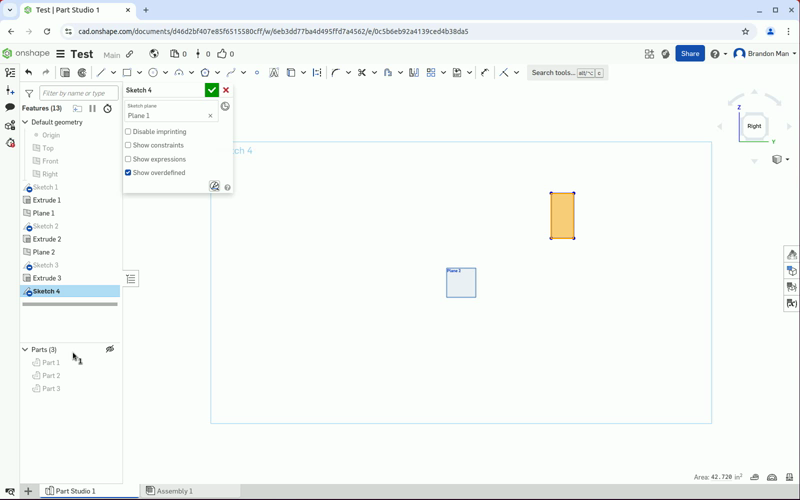
key(shift+y)
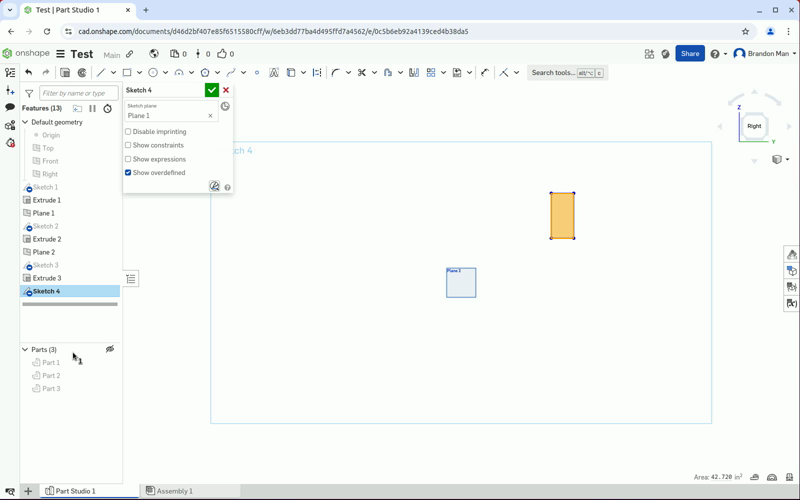
key(shift+e)
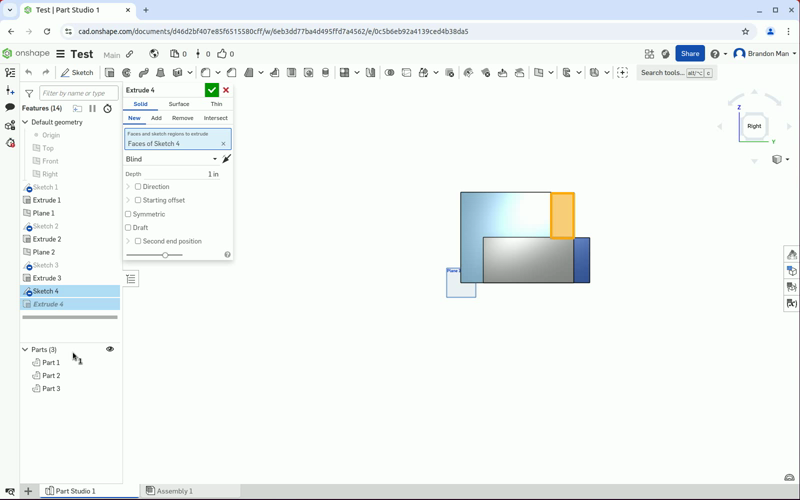
mouse_move(143, 106)
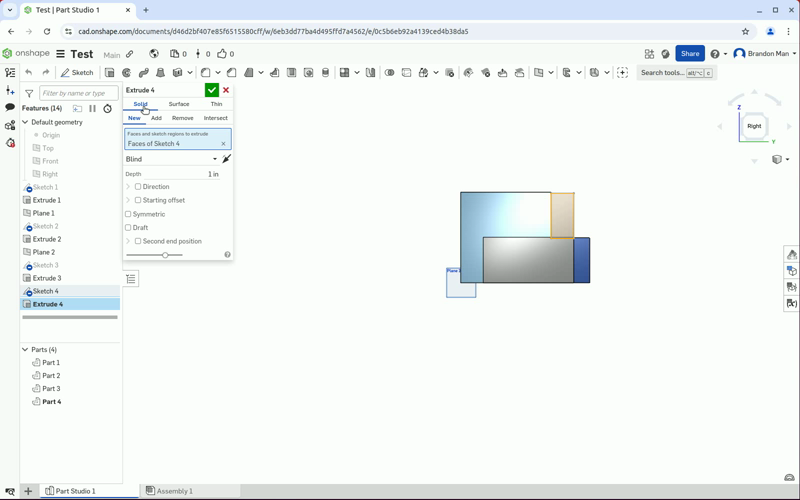
click(143, 106)
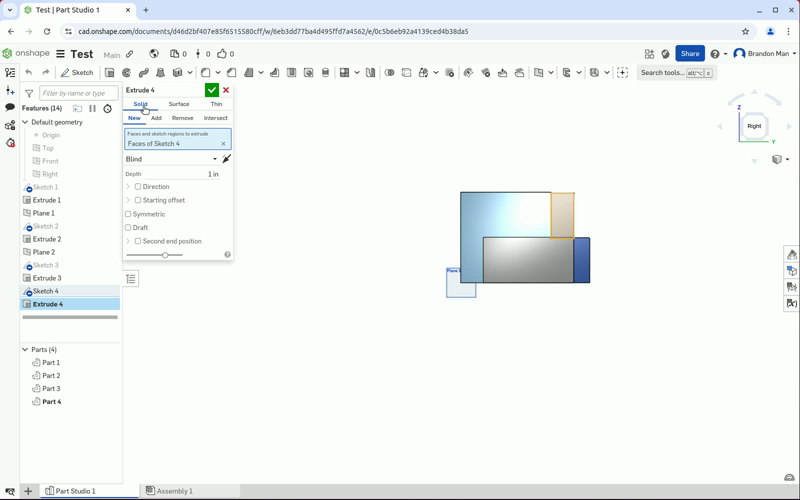
mouse_move(137, 120)
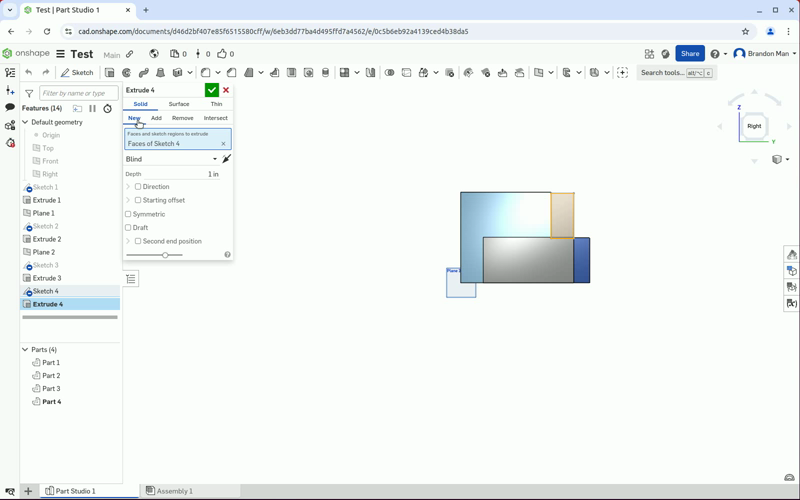
click(137, 120)
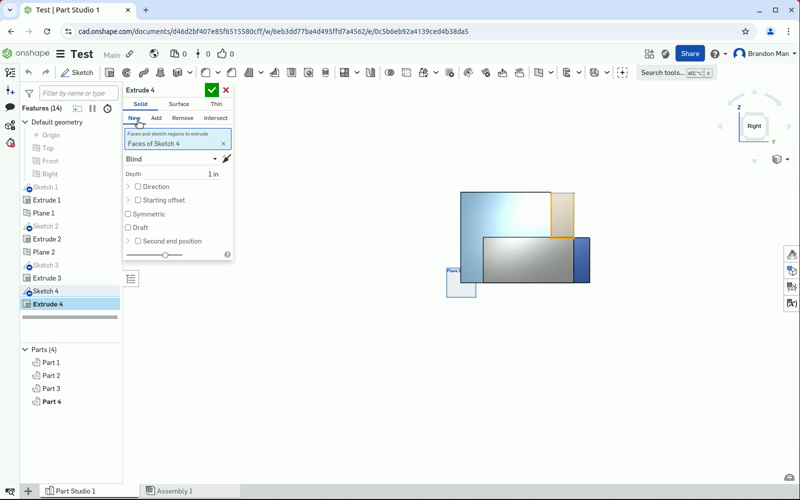
key(tab, 4)
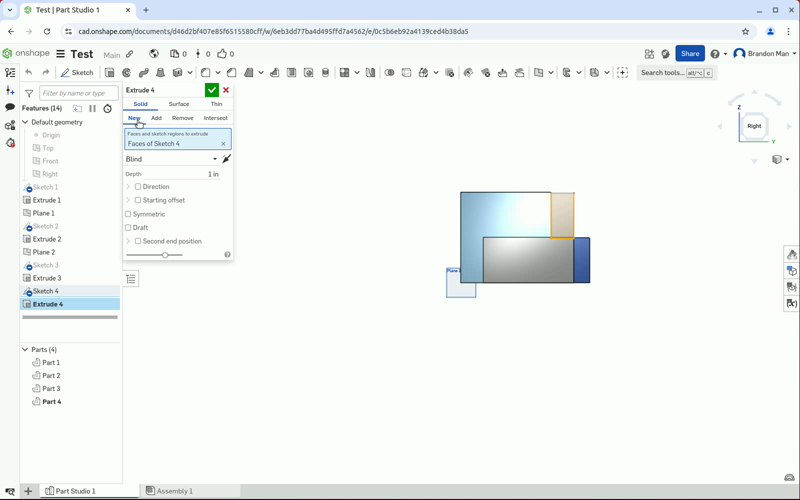
text(4.574)
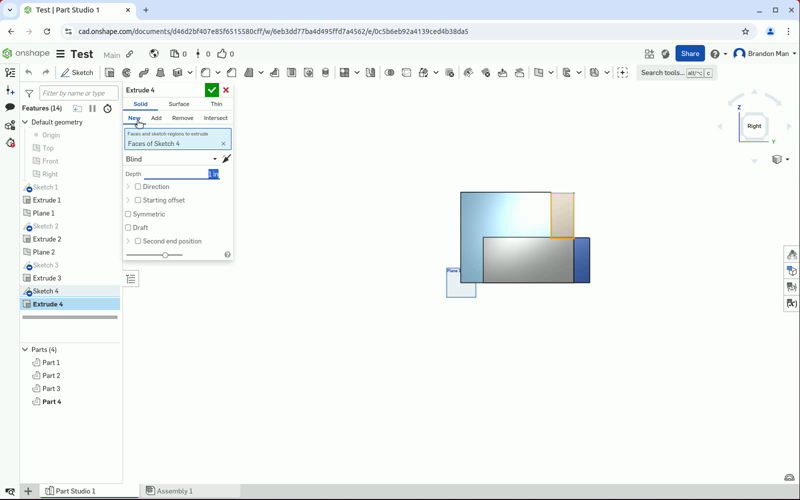
key(enter)
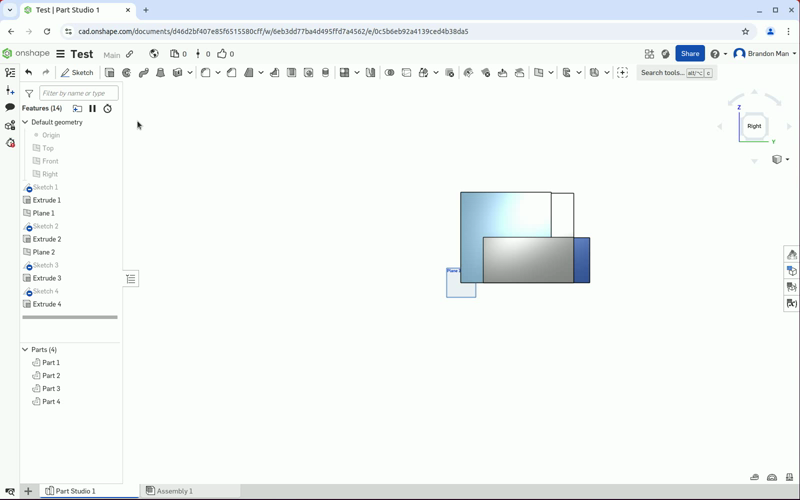
key(shift+h)
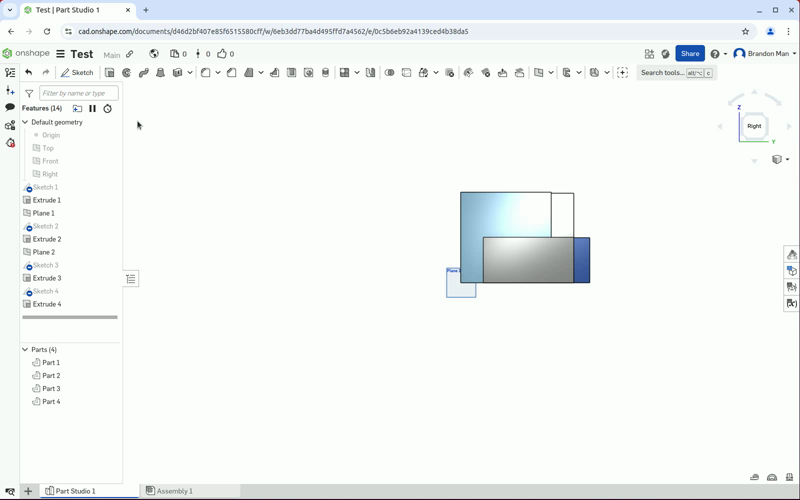
key(shift+h)
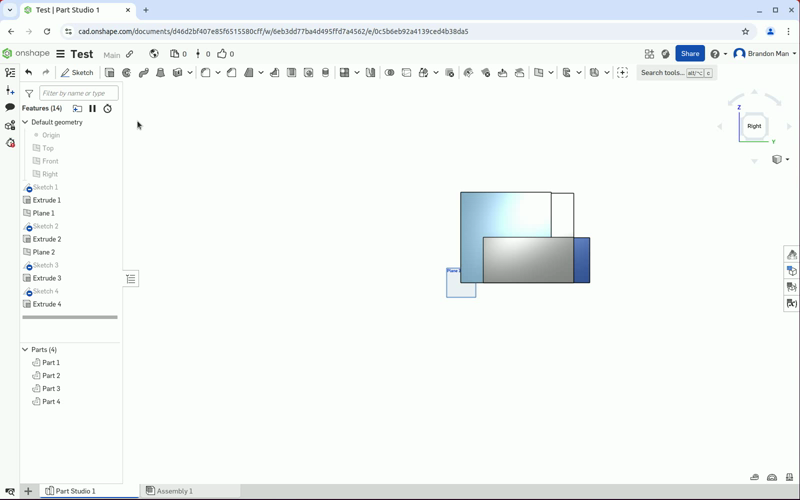
key(shift+7)
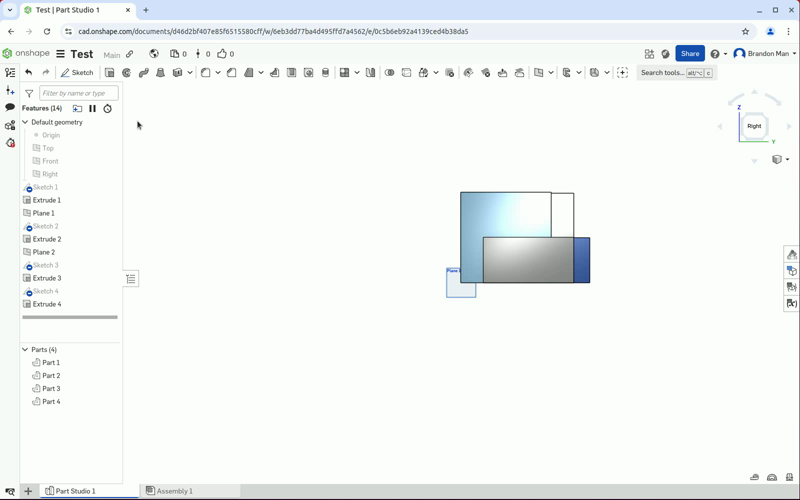
key(right, 2)
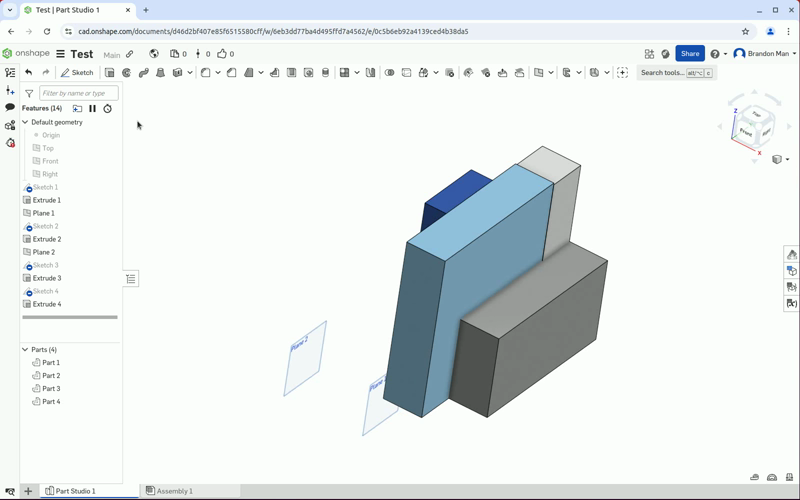
key(down, 2)
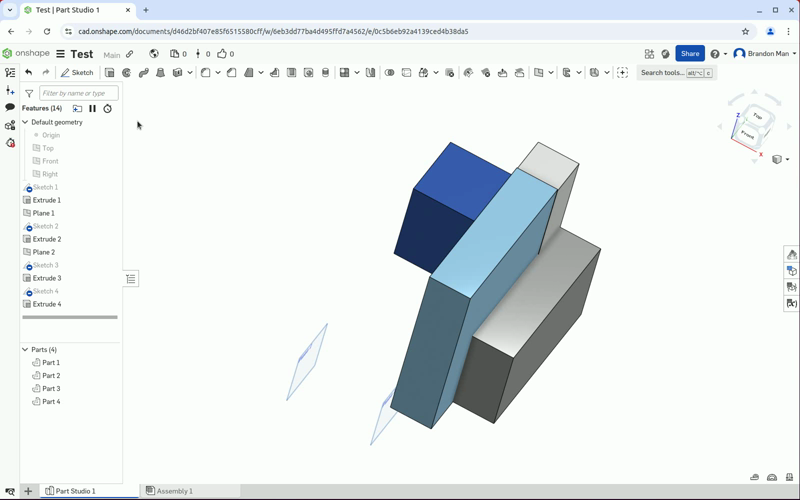
key(up, 2)
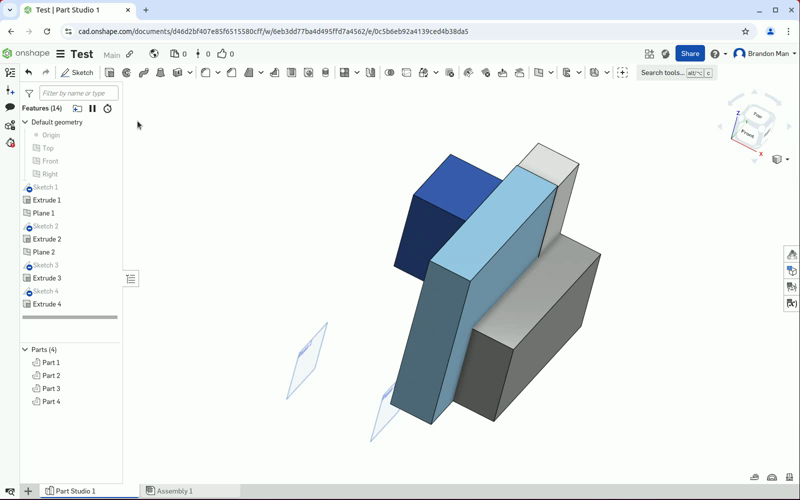
key(left, 2)
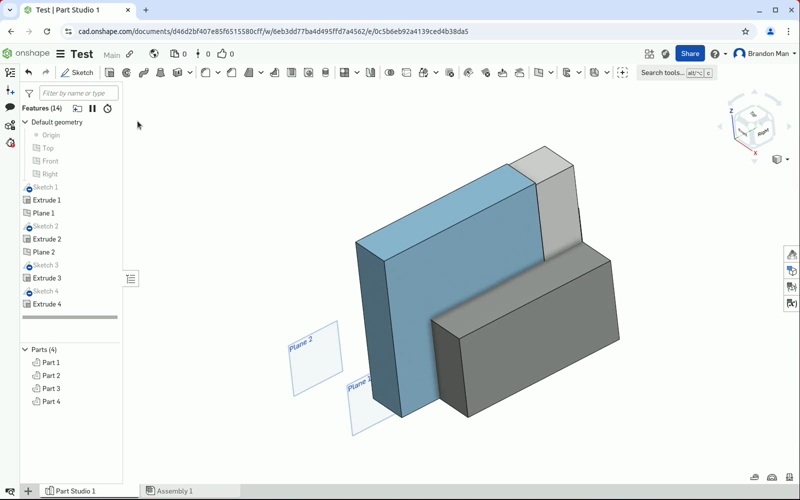
mouse_move(73, 189)
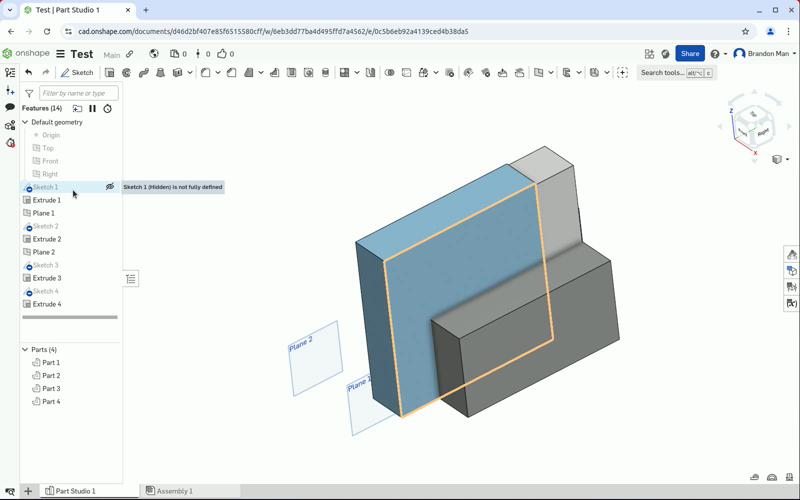
click(73, 189)